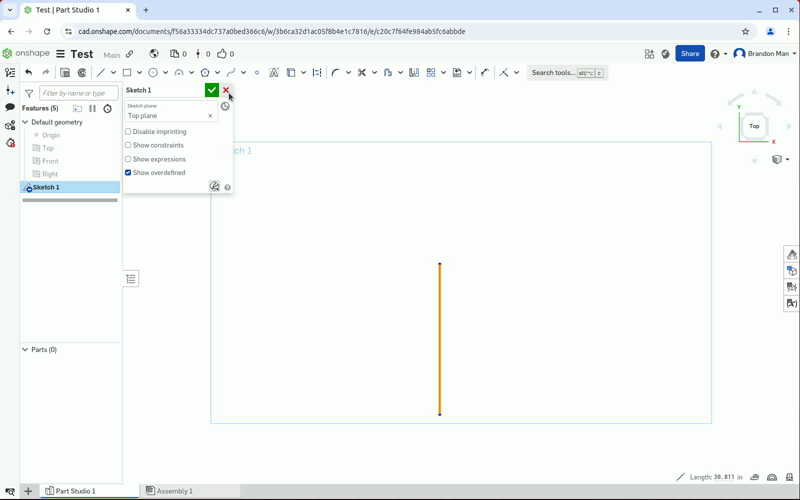
key(shift+h)
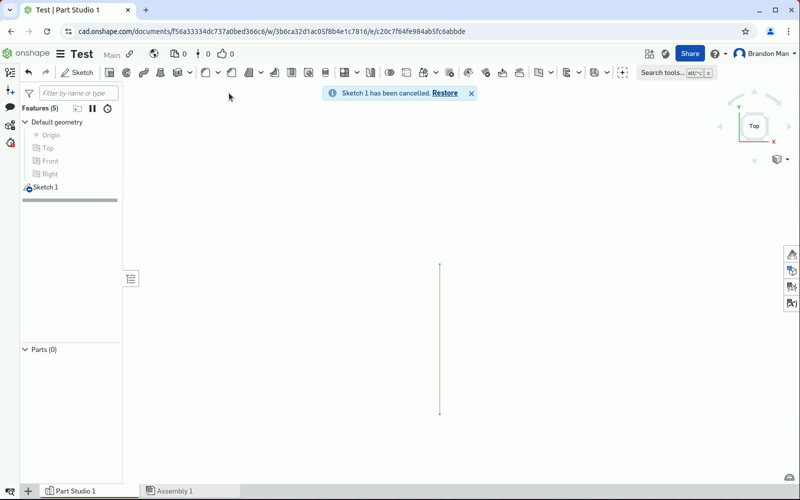
key(shift+s)
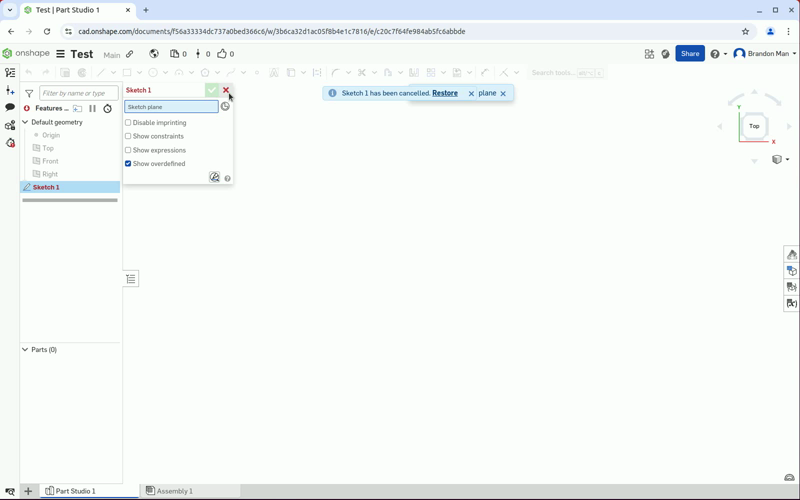
mouse_move(73, 150)
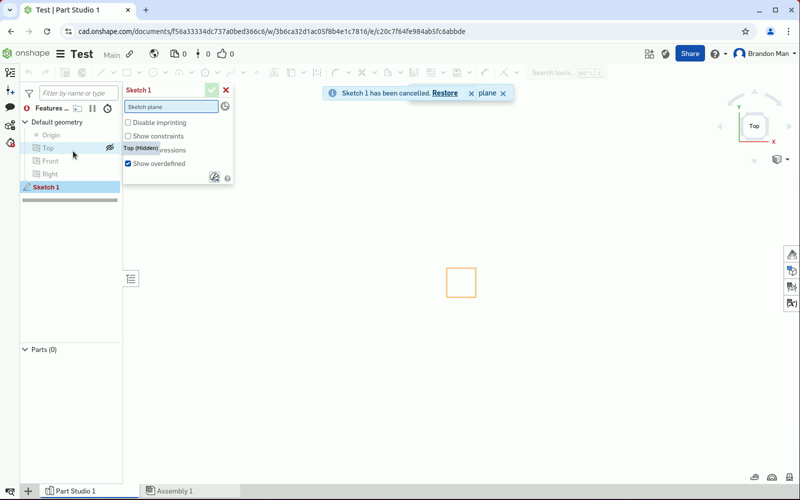
click(73, 150)
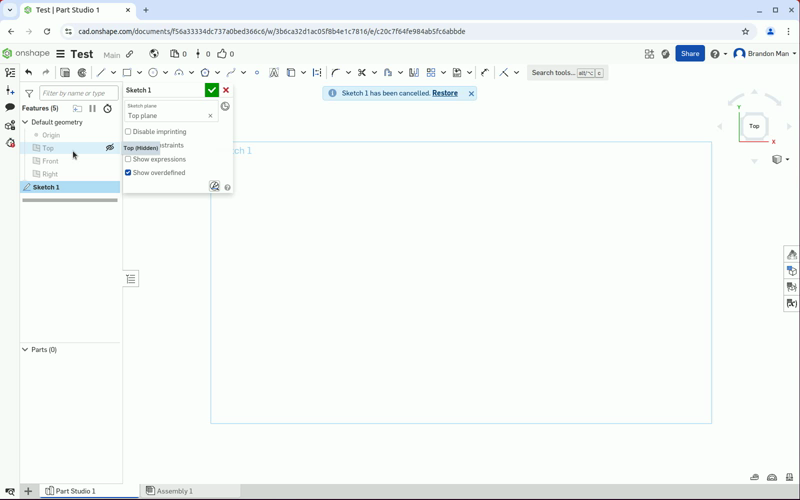
mouse_move(73, 352)
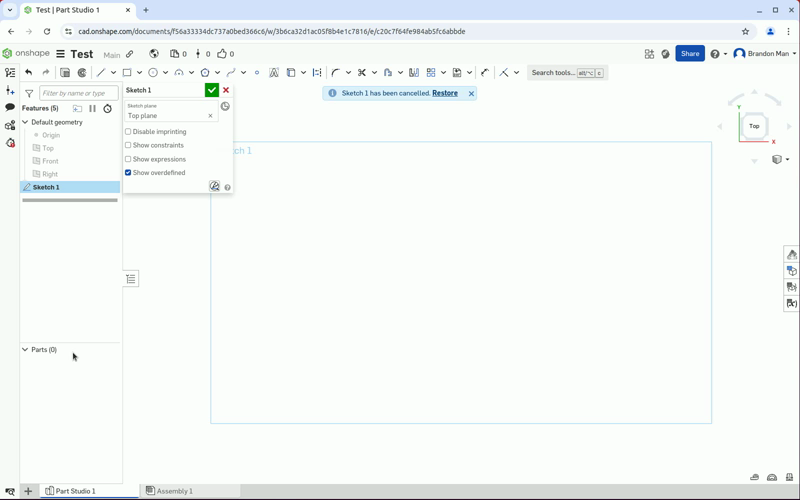
key(y)
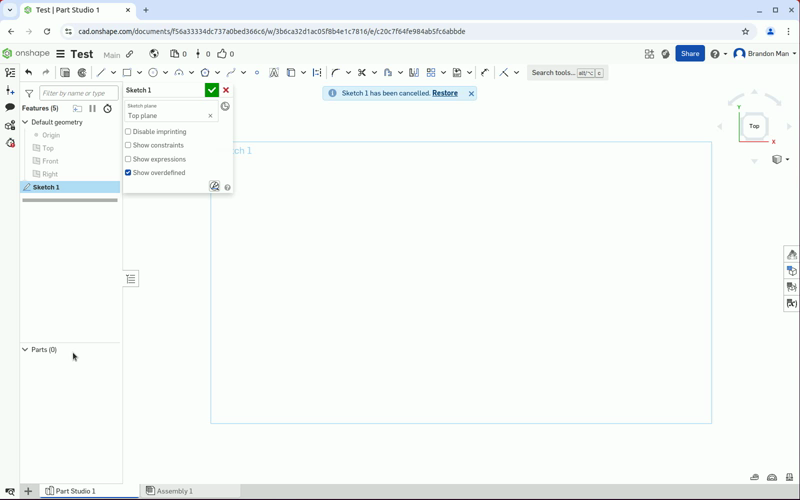
key(l)
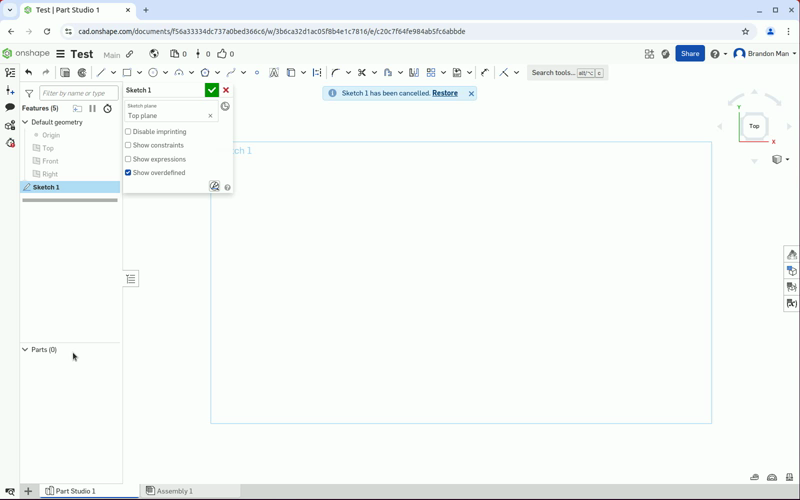
key_down(shift)
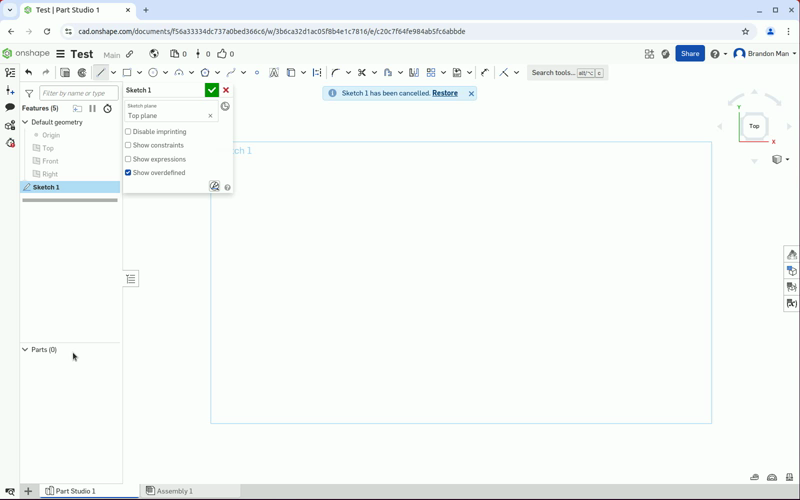
mouse_move(348, 294)
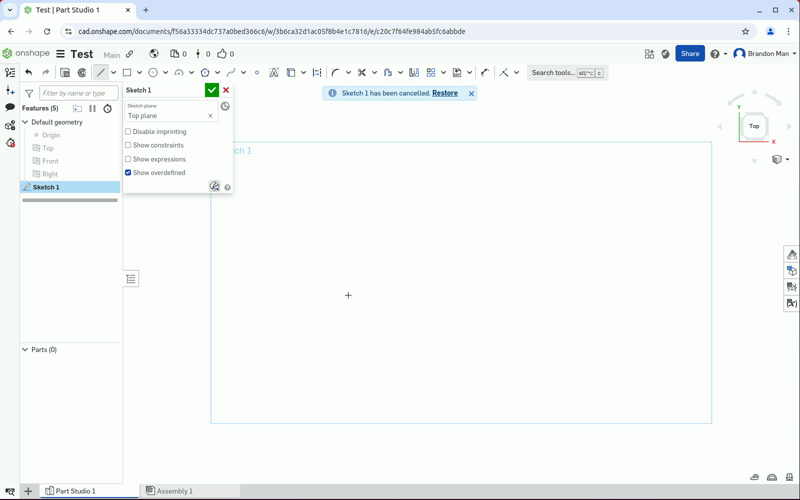
click(348, 294)
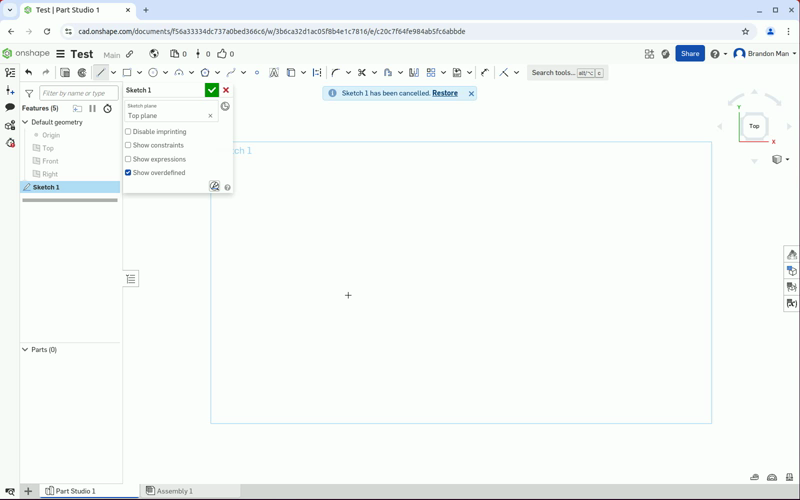
key_up(shift)
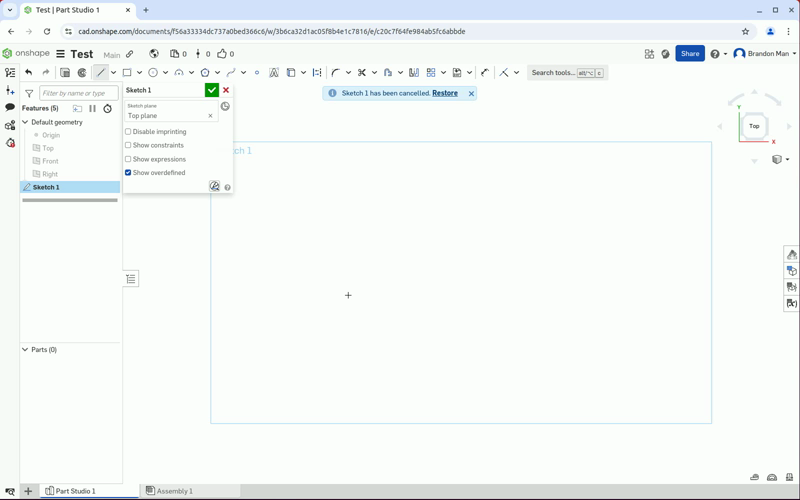
key_down(shift)
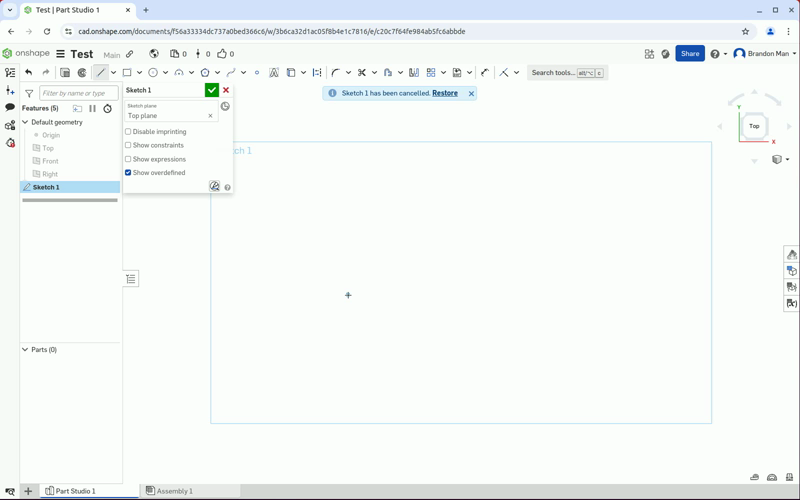
mouse_move(378, 294)
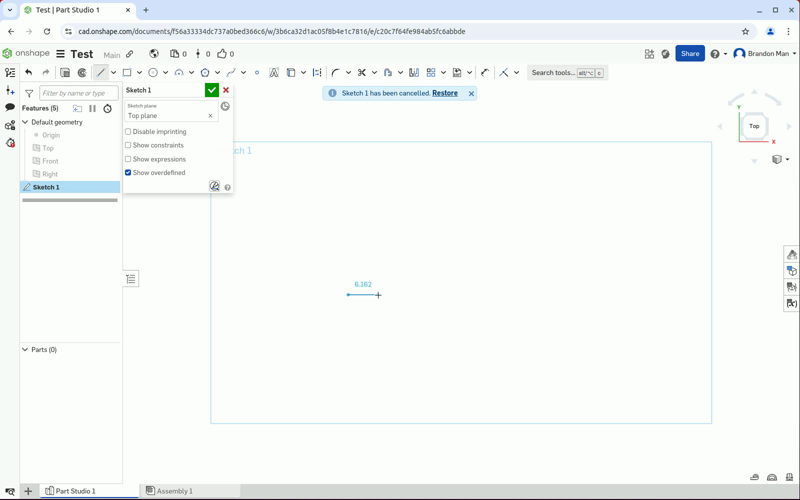
mouse_move(371, 294)
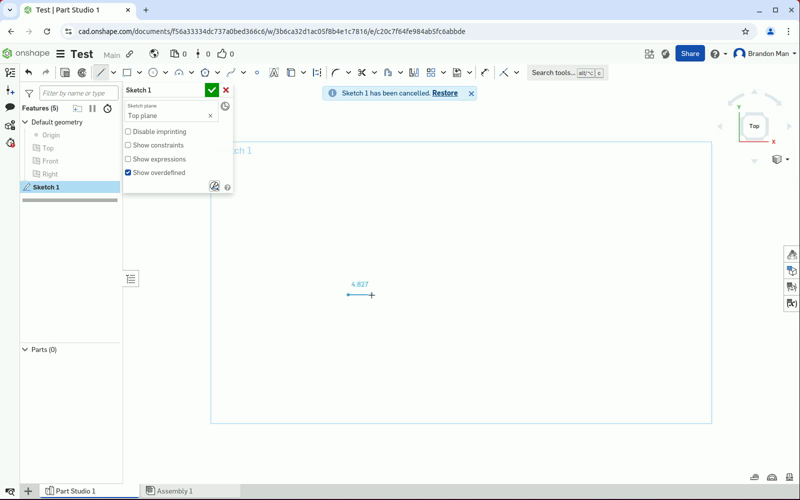
click(371, 294)
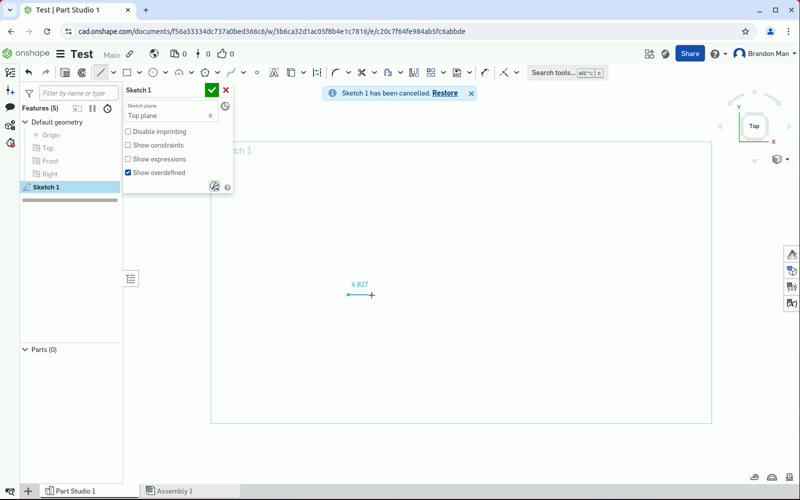
key_up(shift)
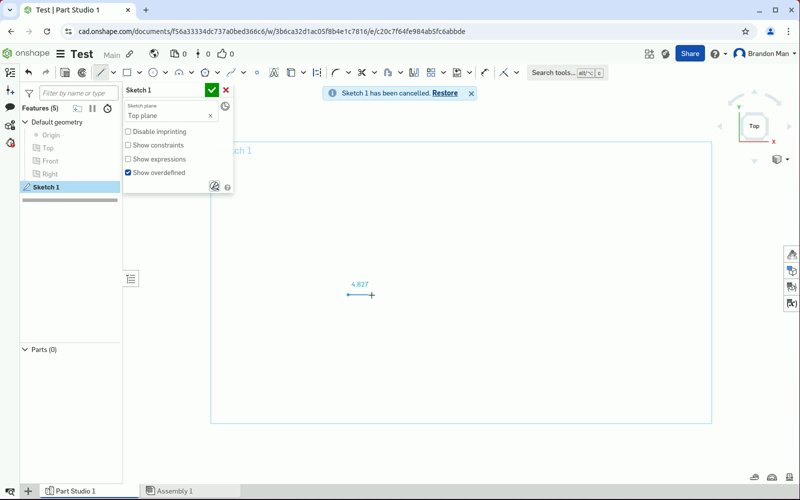
key(esc)
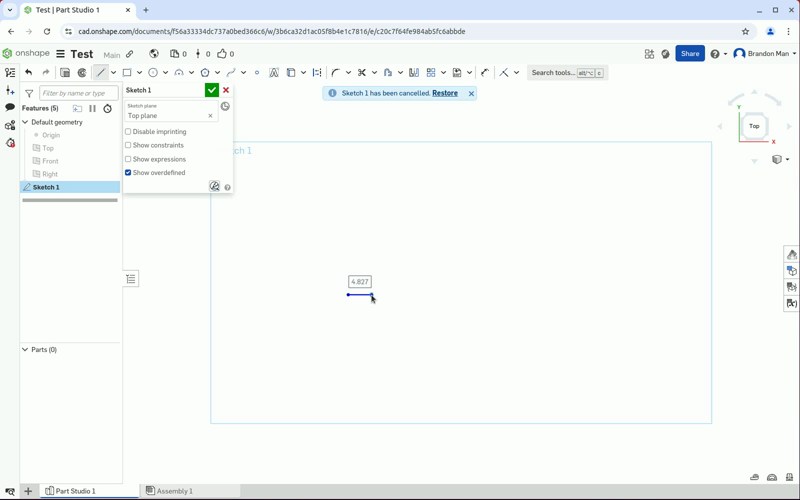
key(a)
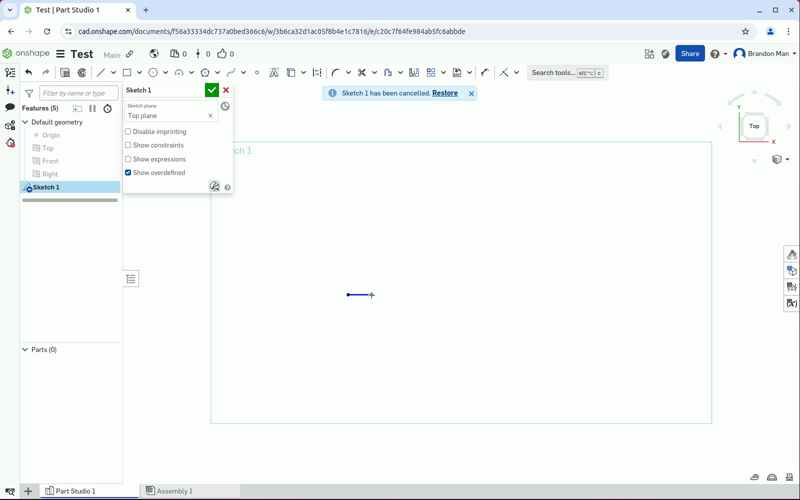
mouse_move(371, 294)
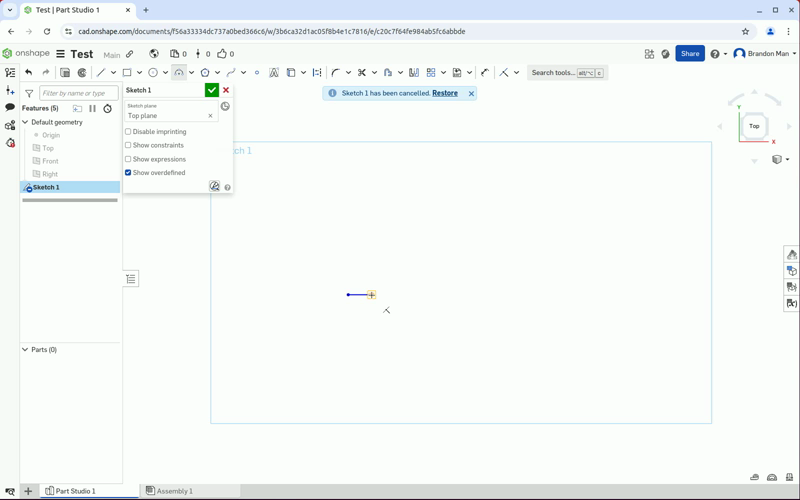
click(371, 294)
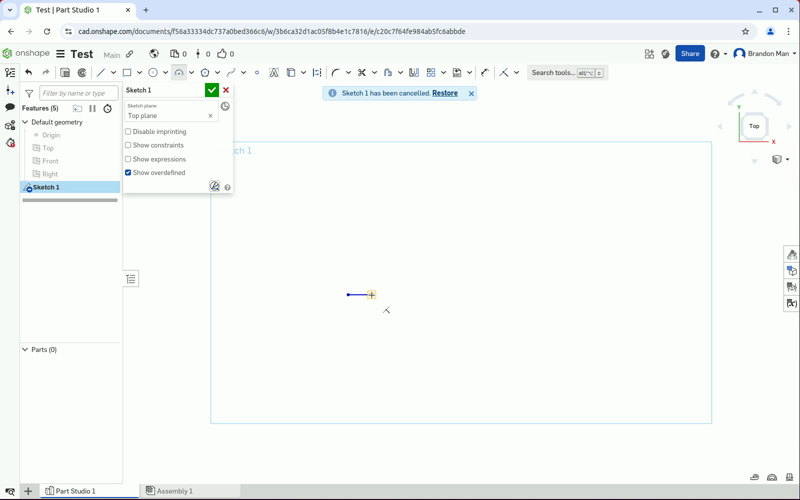
key_down(shift)
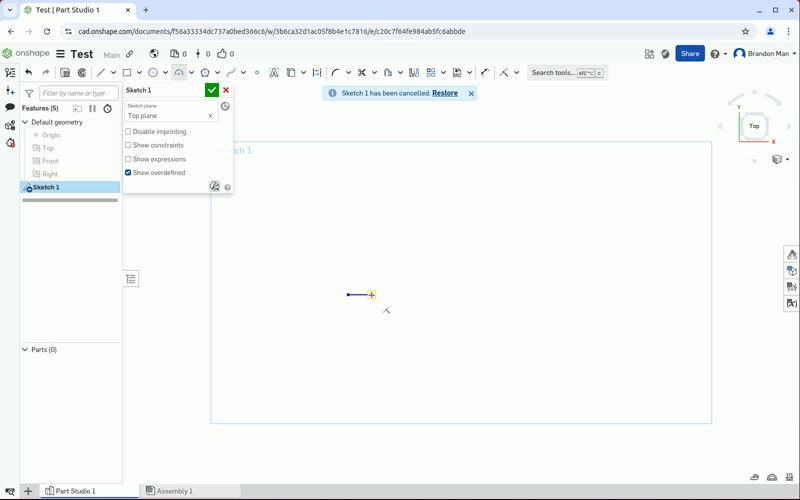
mouse_move(407, 294)
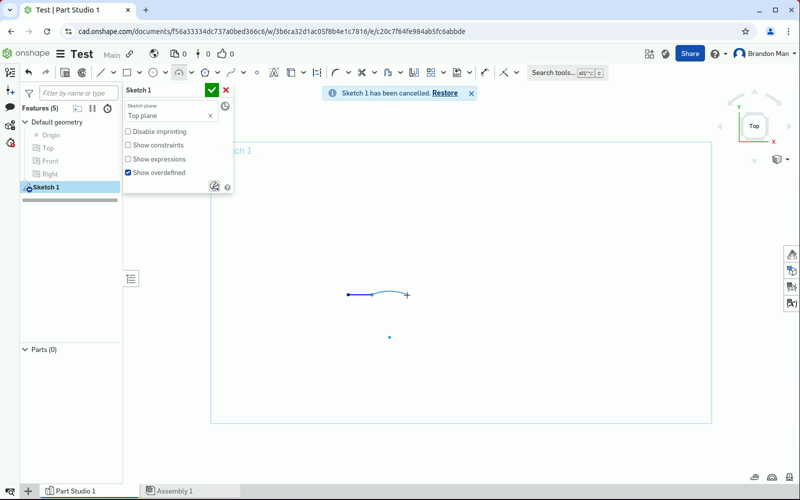
click(407, 294)
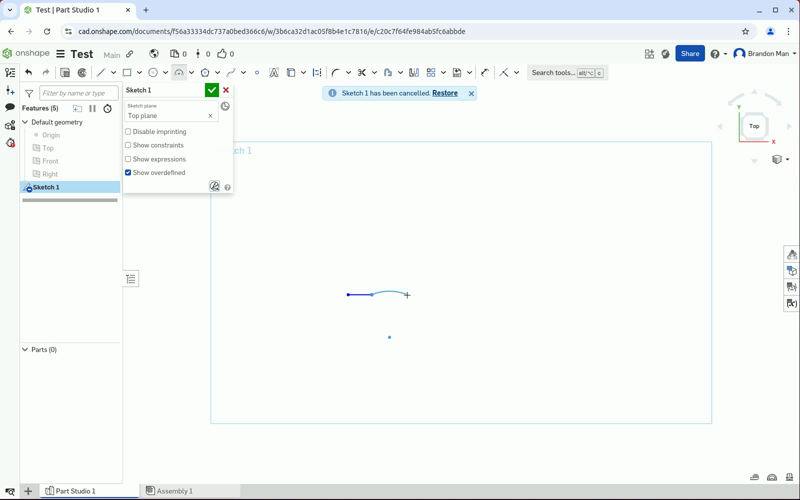
mouse_move(389, 276)
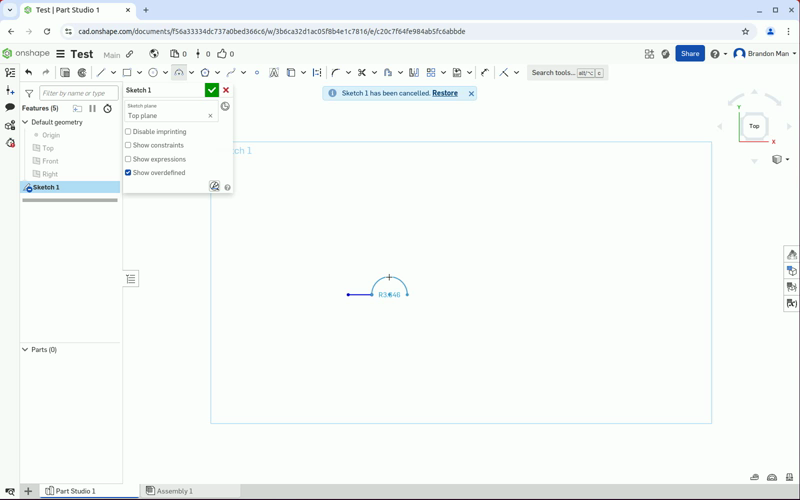
click(389, 276)
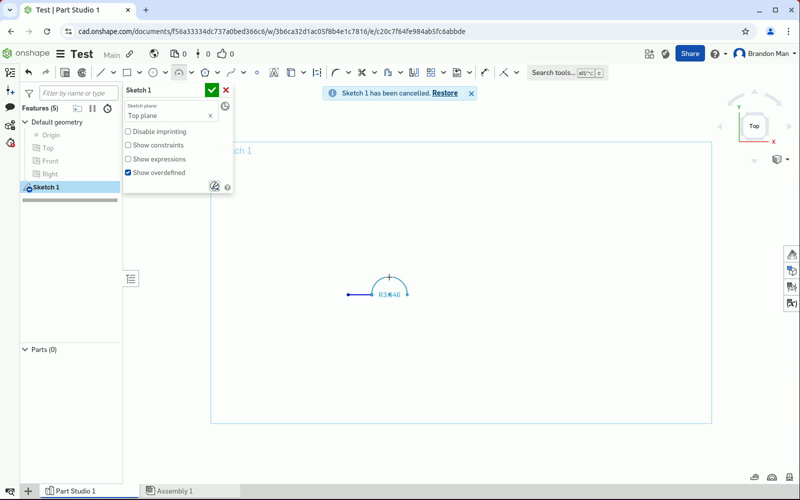
key_up(shift)
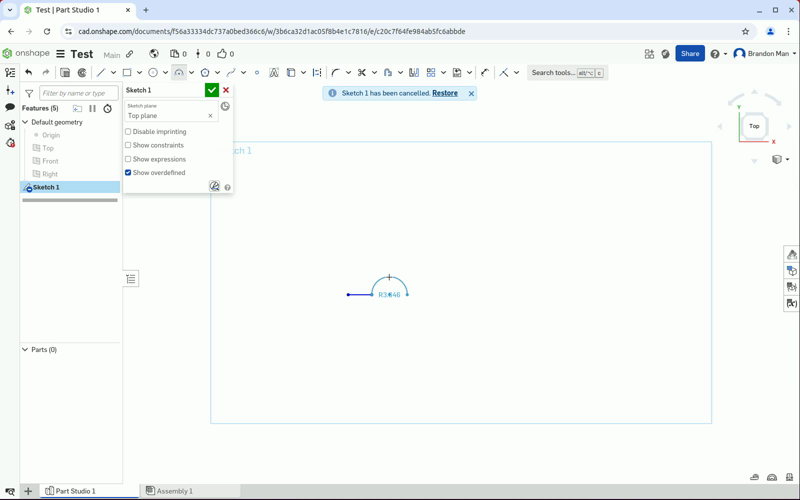
key(esc)
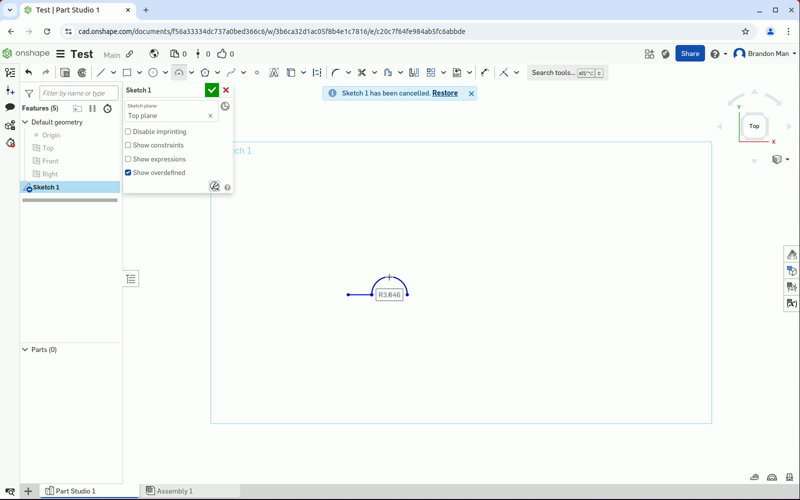
key(l)
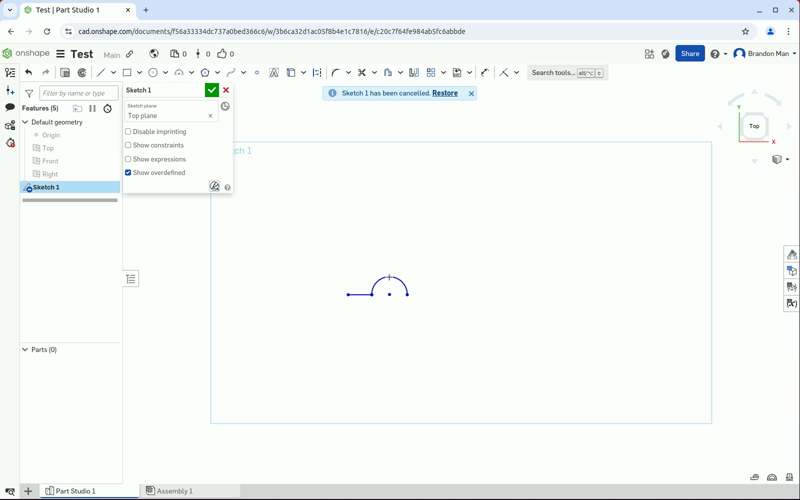
mouse_move(407, 294)
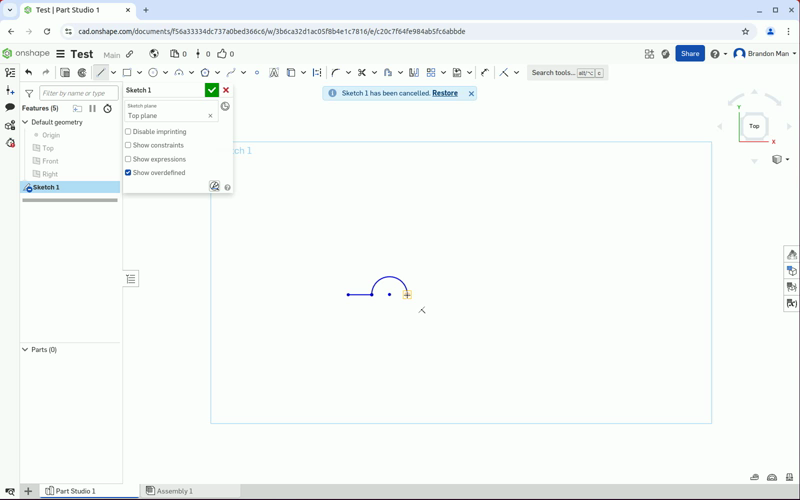
click(407, 294)
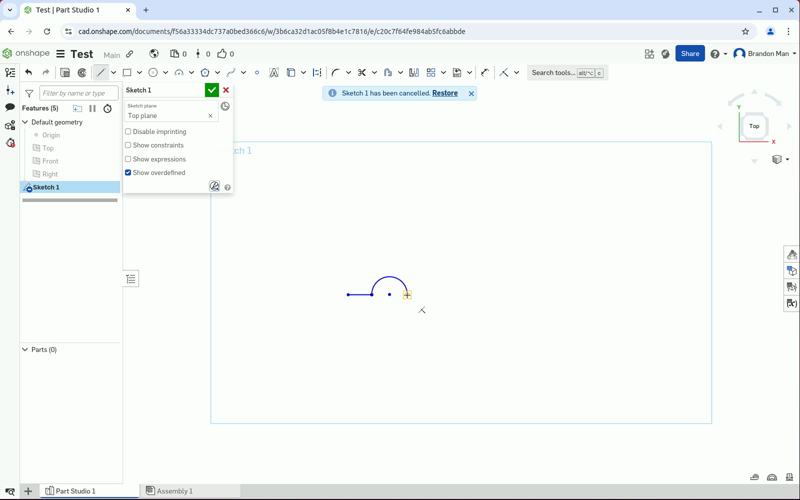
key_down(shift)
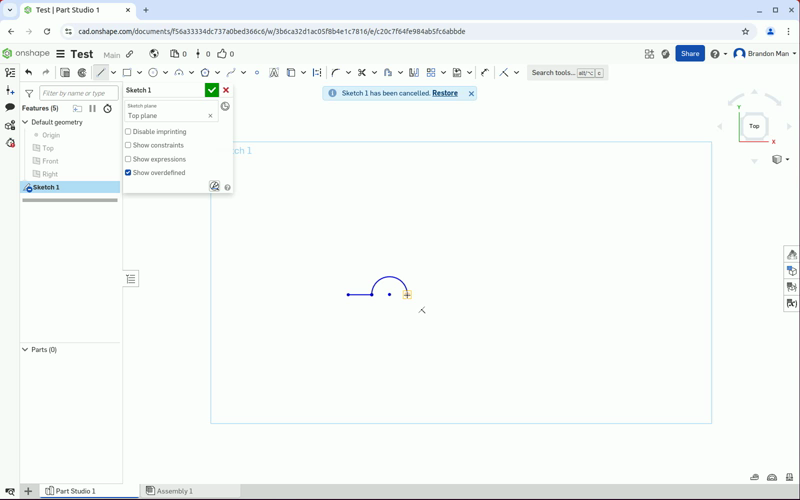
mouse_move(437, 294)
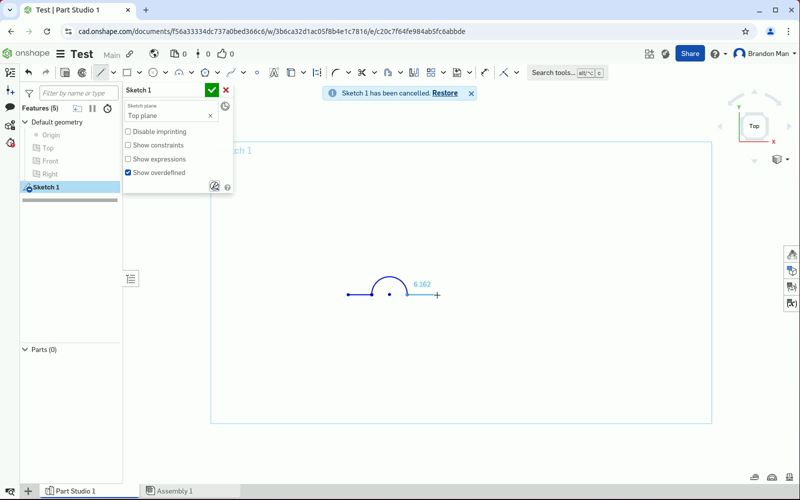
mouse_move(442, 294)
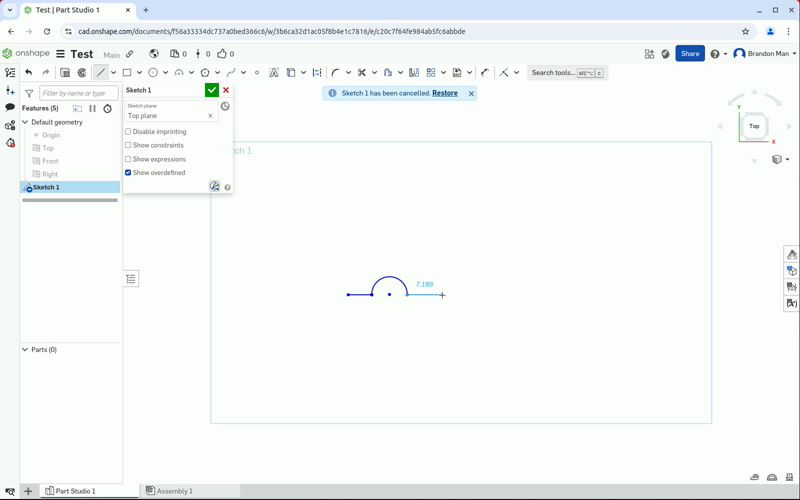
click(442, 294)
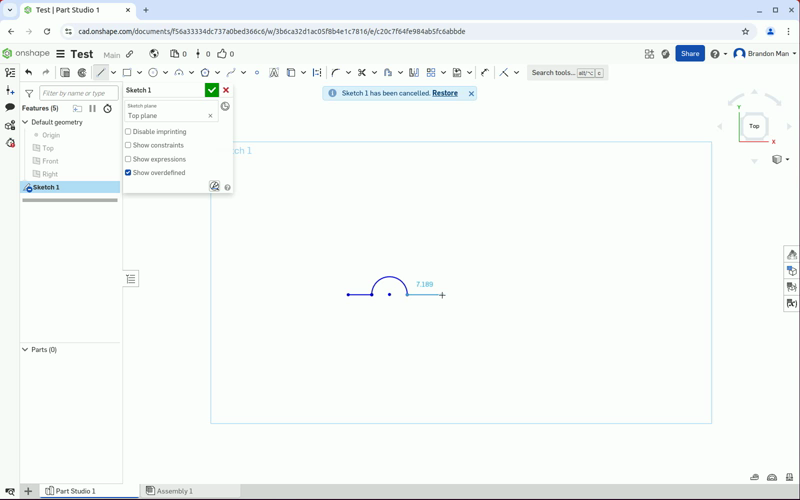
key_up(shift)
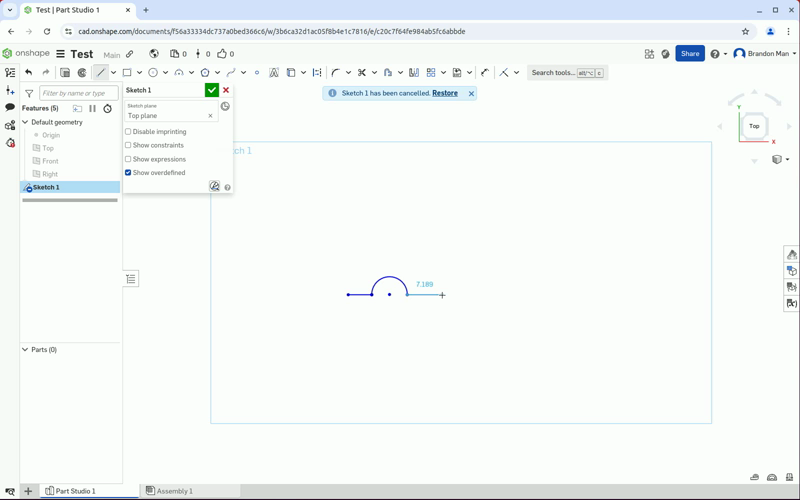
key(esc)
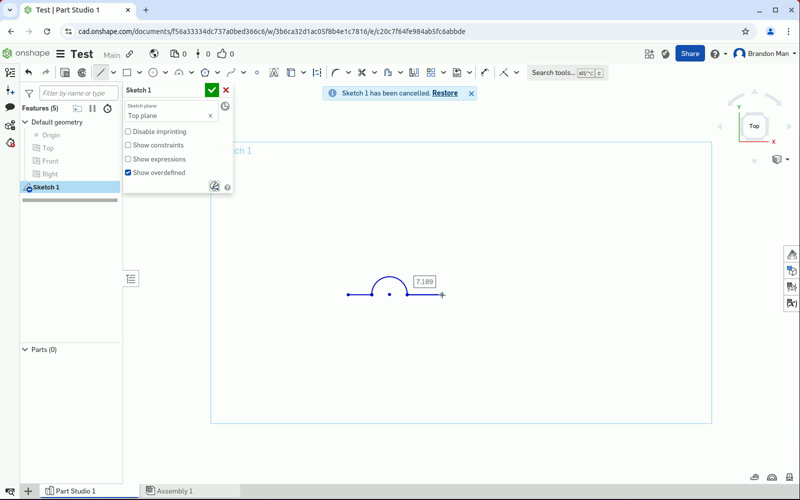
key(a)
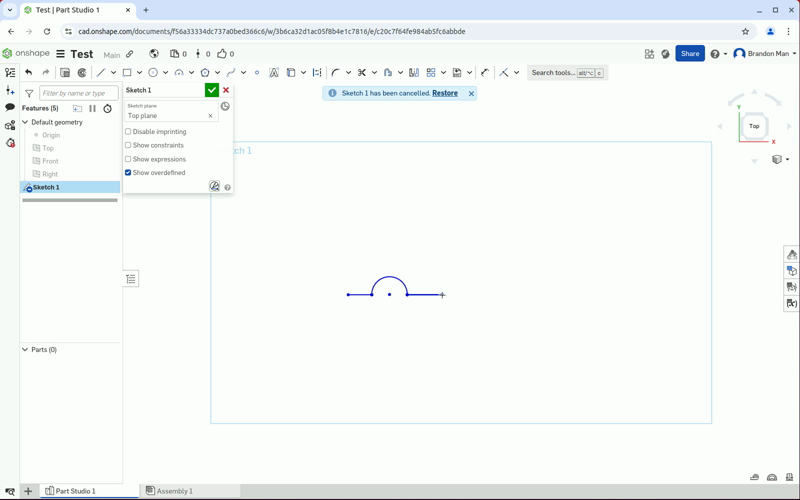
mouse_move(442, 294)
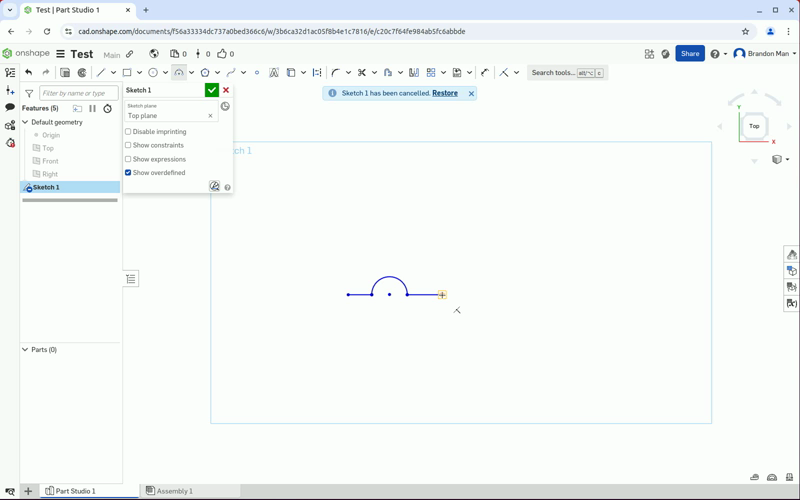
click(442, 294)
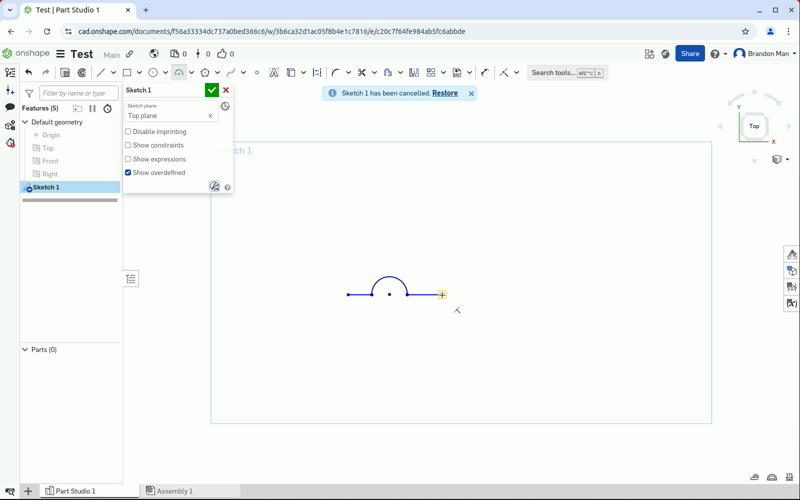
key_down(shift)
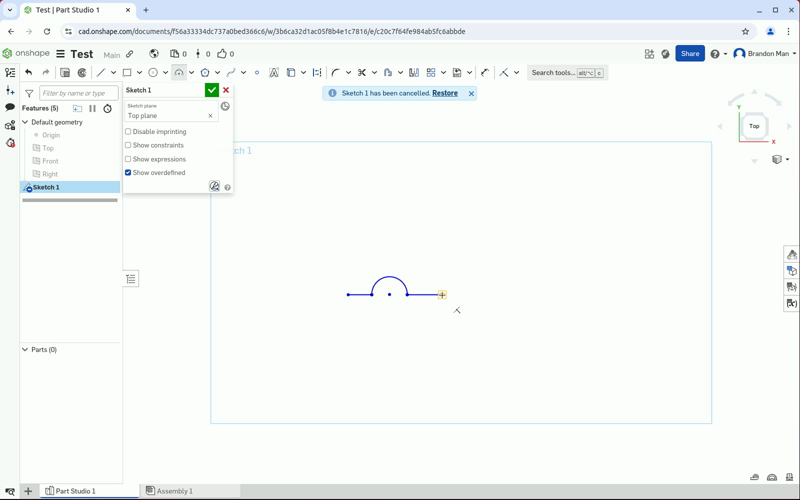
mouse_move(477, 294)
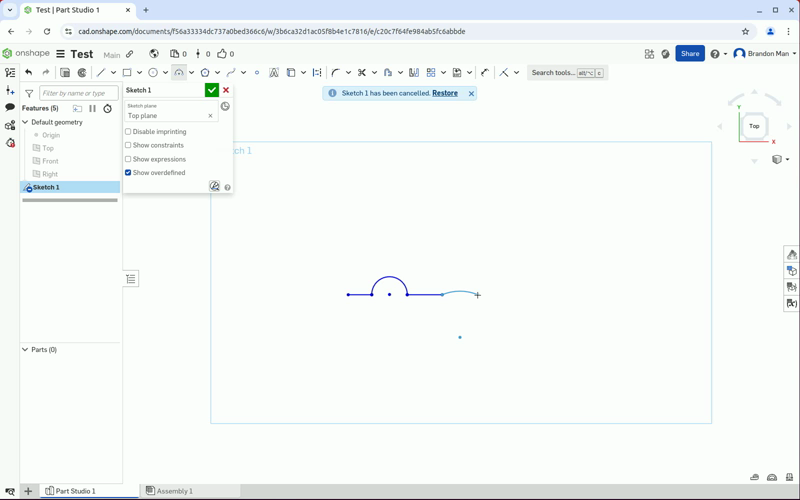
click(477, 294)
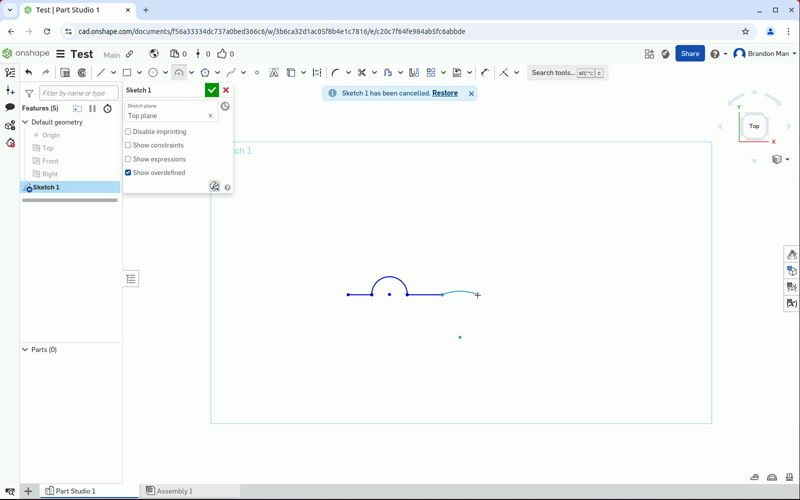
mouse_move(460, 276)
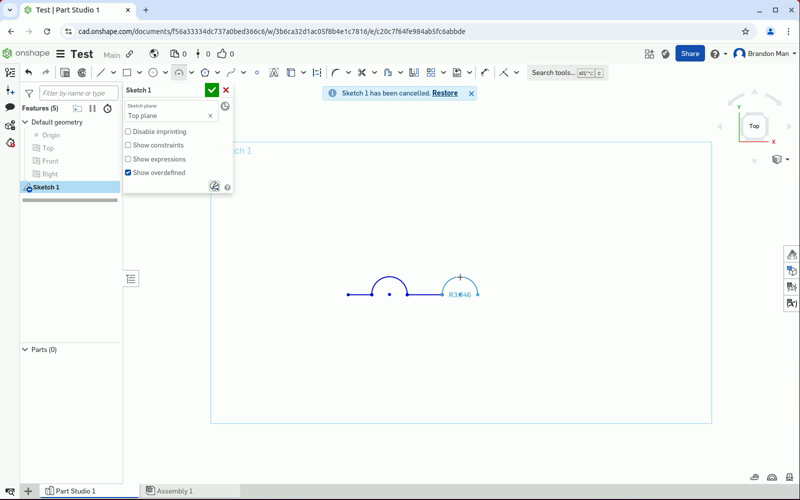
click(460, 276)
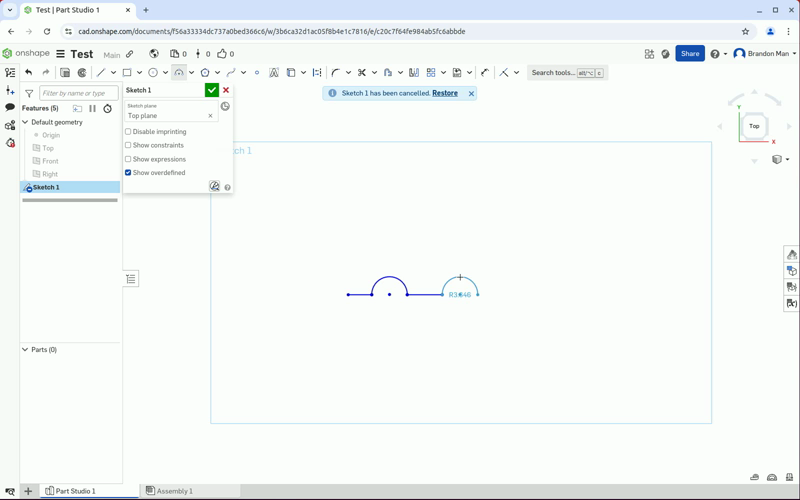
key_up(shift)
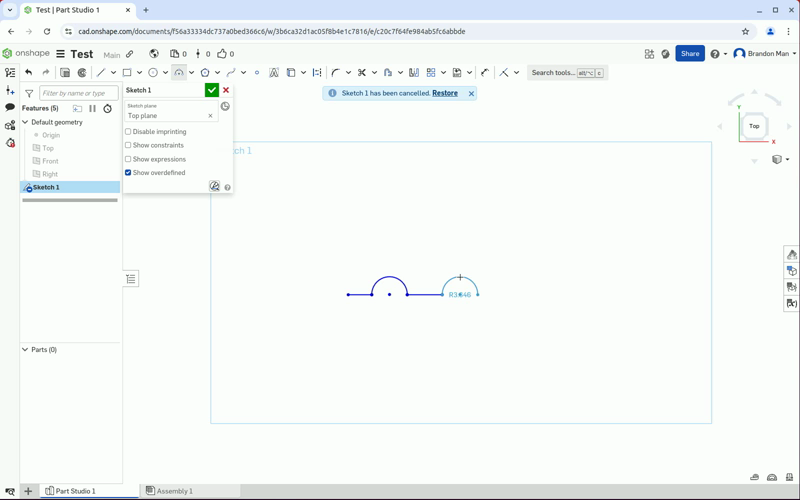
key(esc)
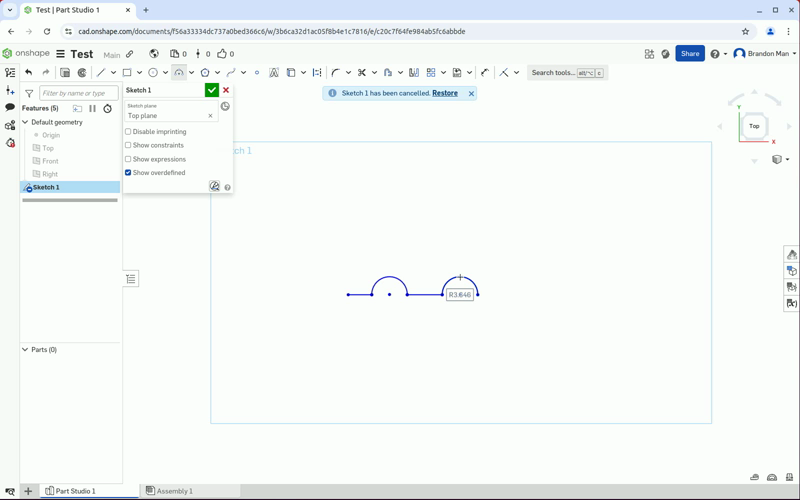
key(l)
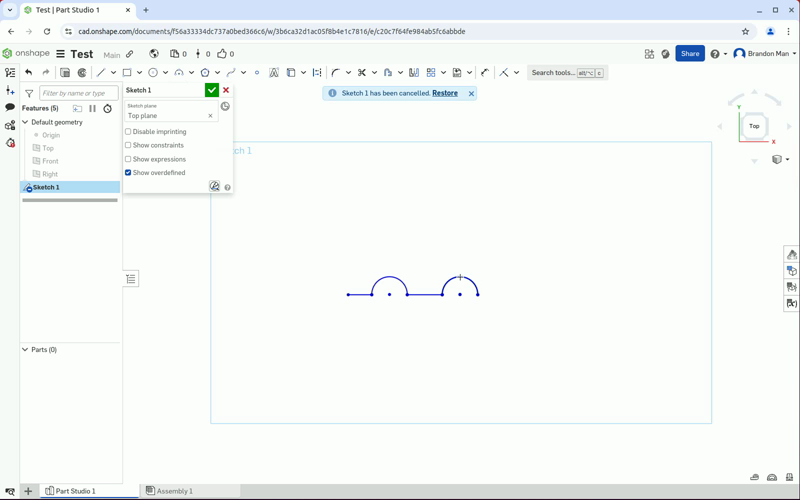
mouse_move(477, 294)
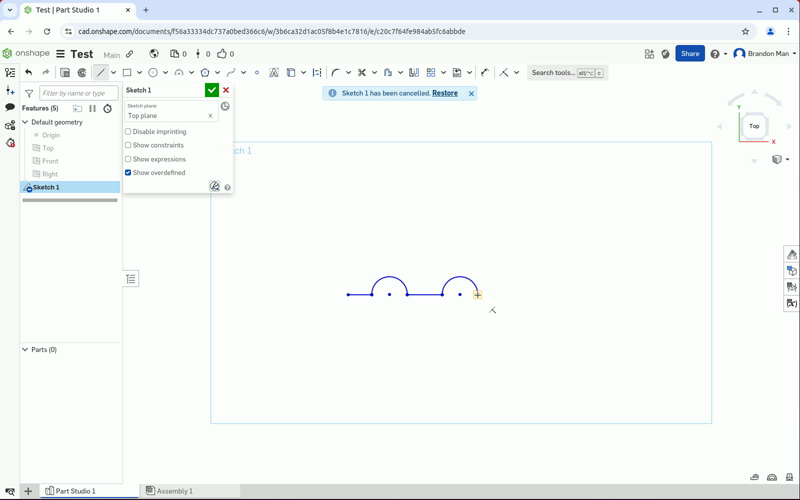
click(477, 294)
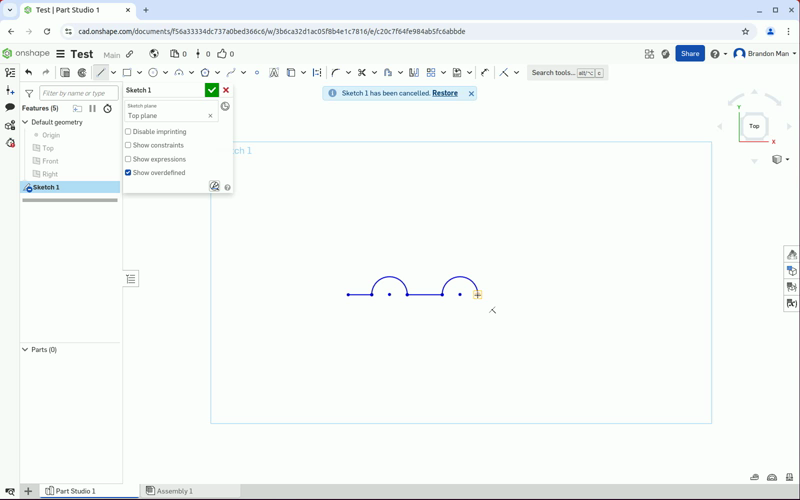
key_down(shift)
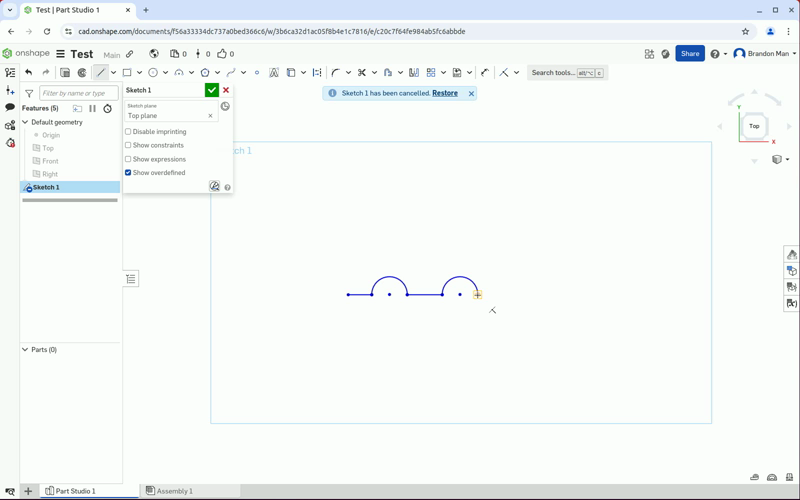
mouse_move(507, 294)
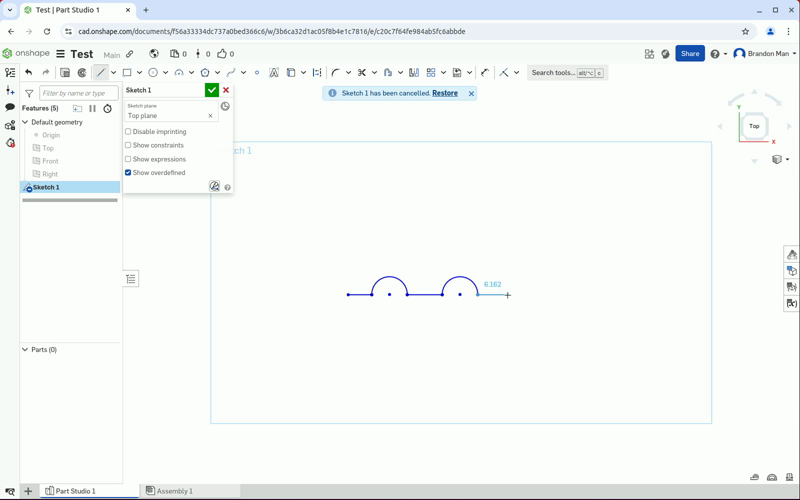
mouse_move(513, 294)
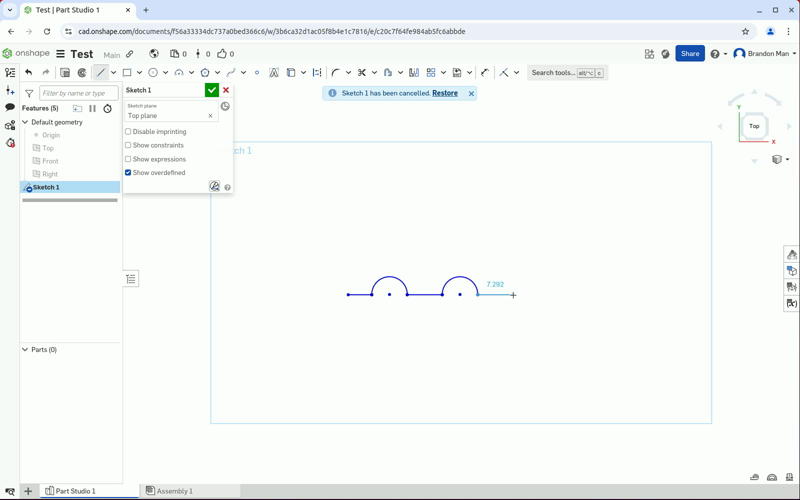
click(513, 294)
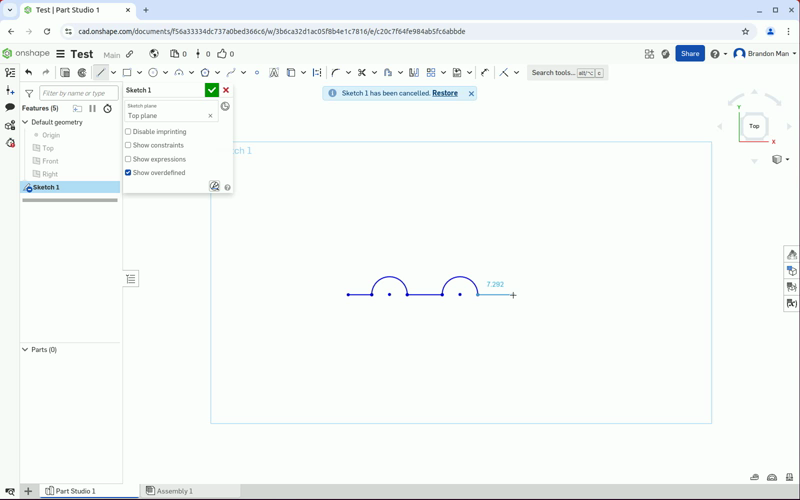
key_up(shift)
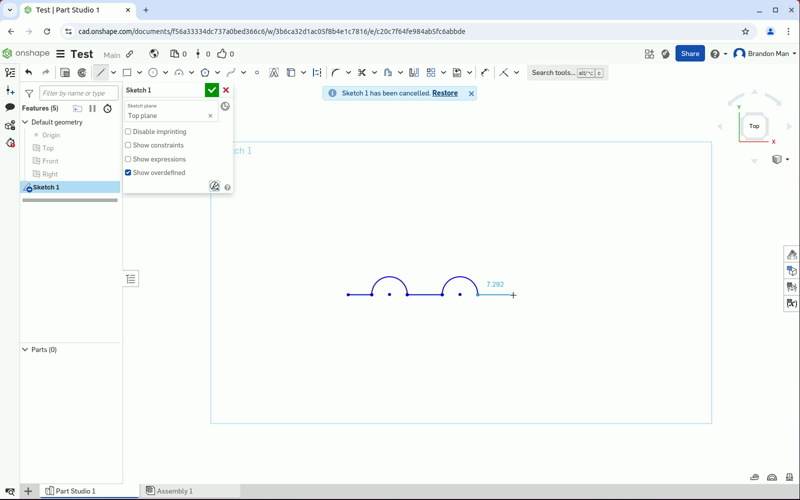
key(esc)
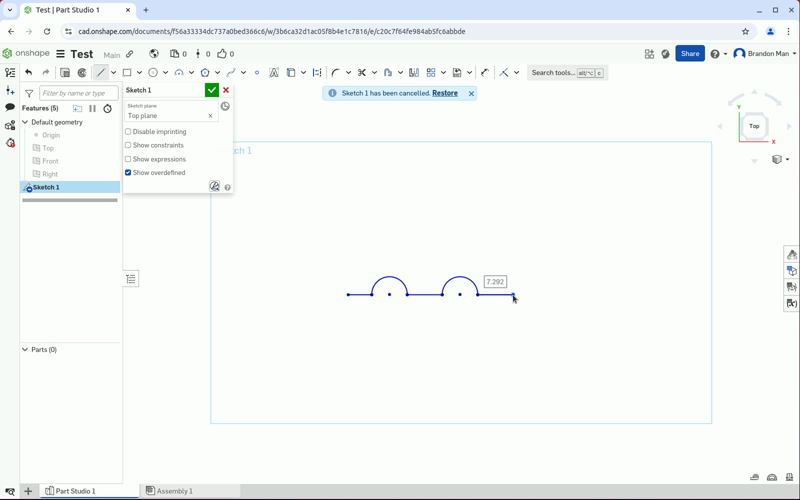
key(a)
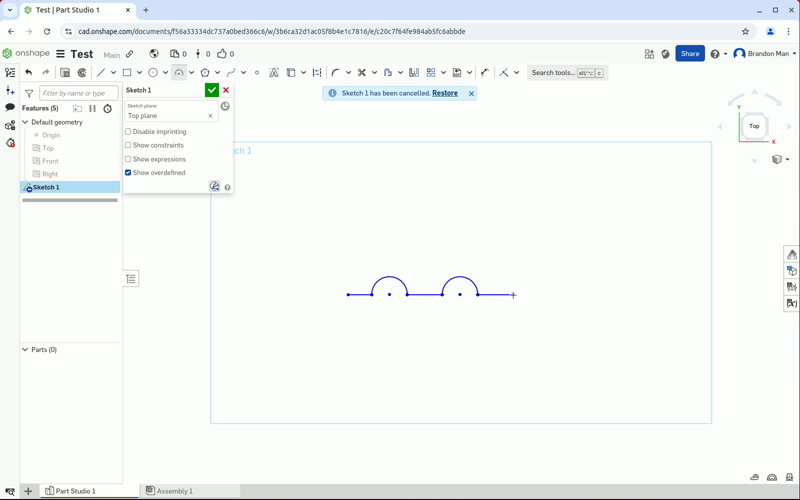
mouse_move(513, 294)
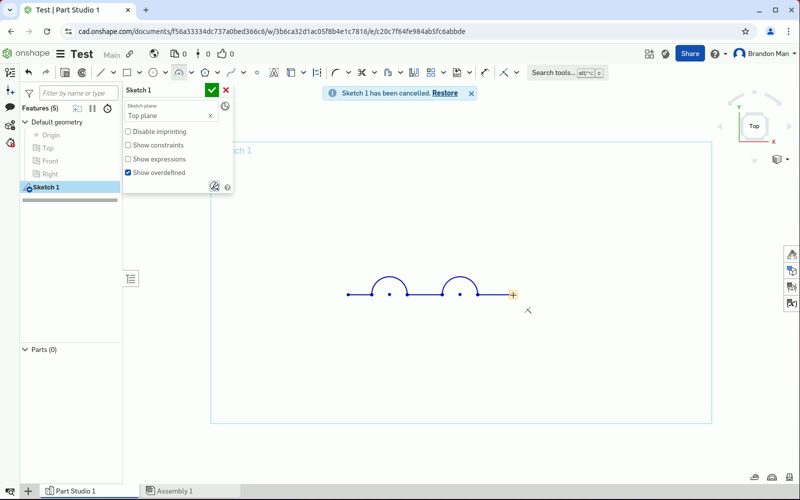
click(513, 294)
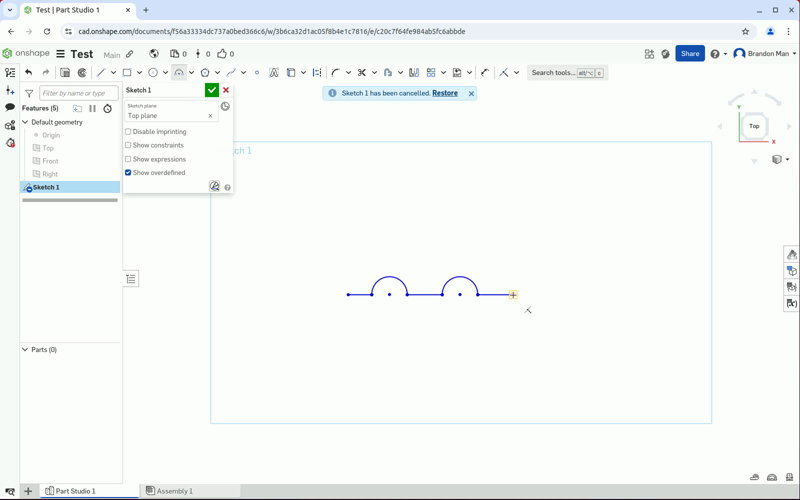
key_down(shift)
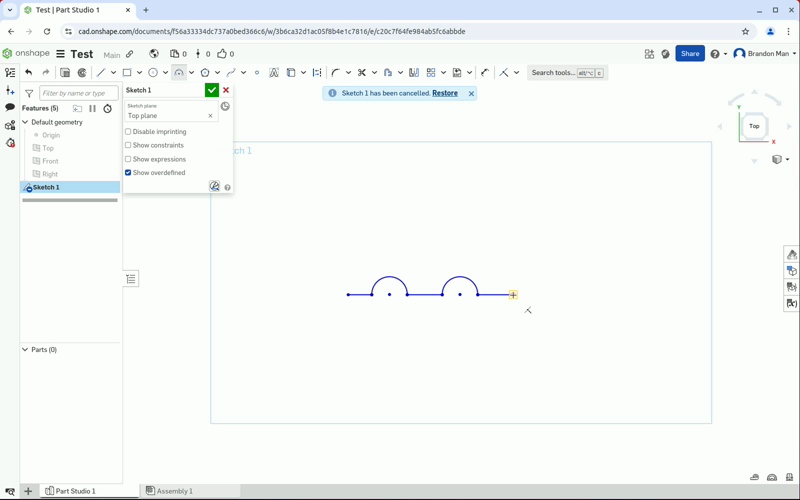
mouse_move(548, 294)
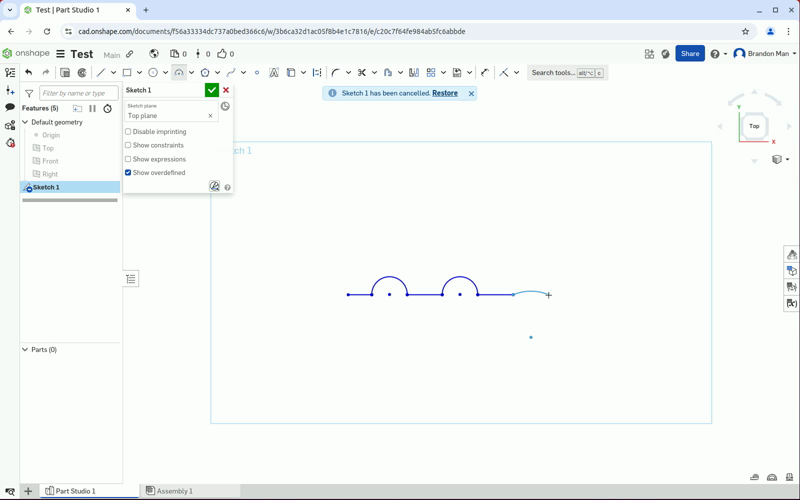
click(548, 294)
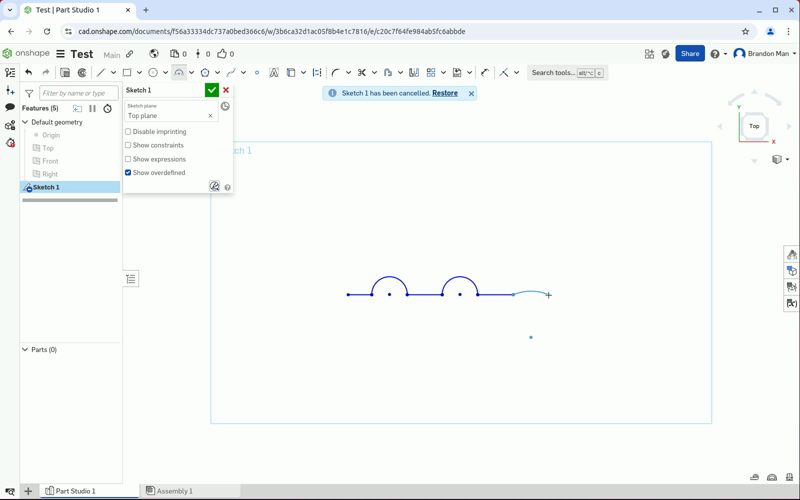
mouse_move(531, 276)
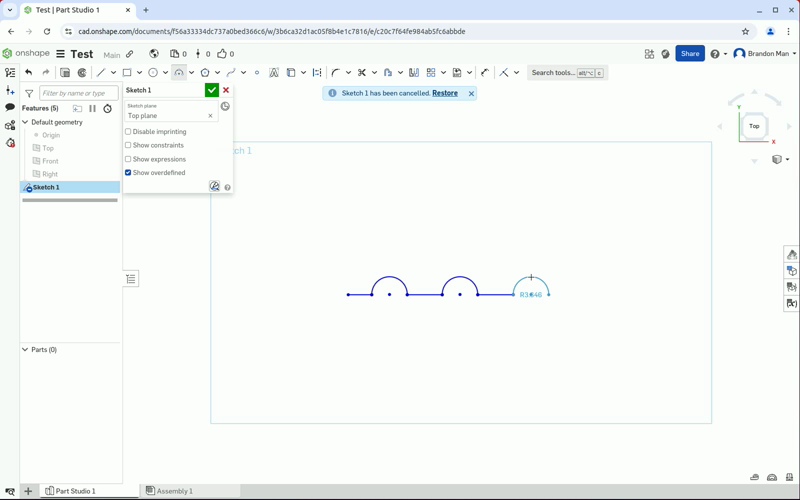
click(531, 276)
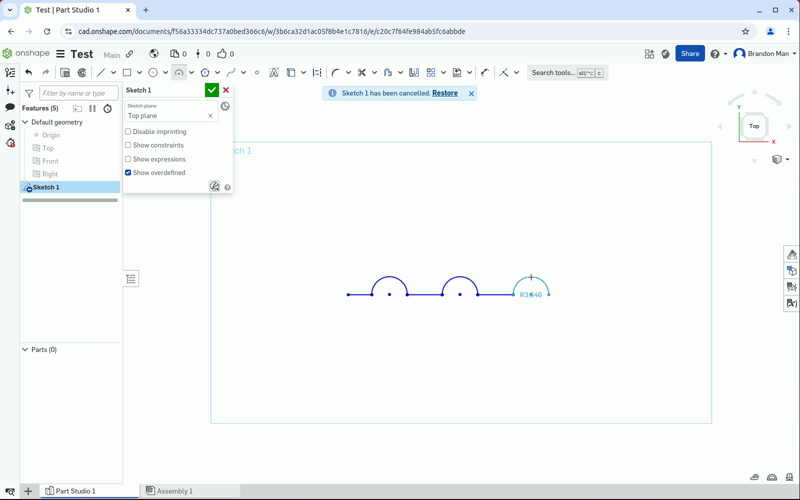
key_up(shift)
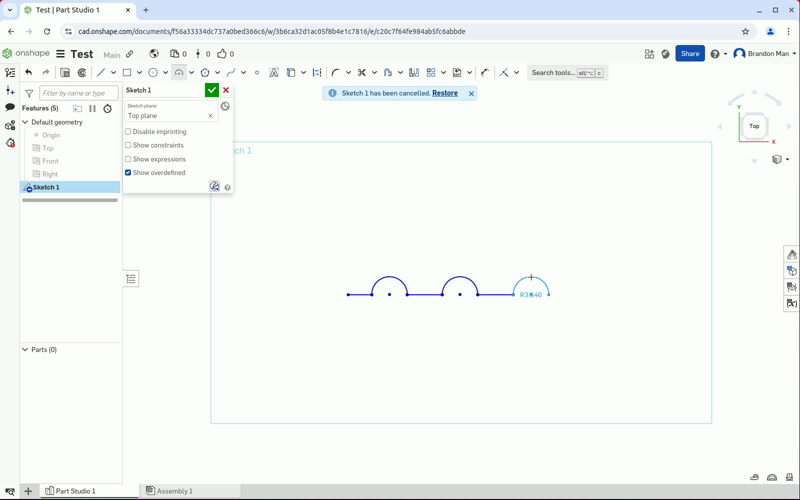
key(esc)
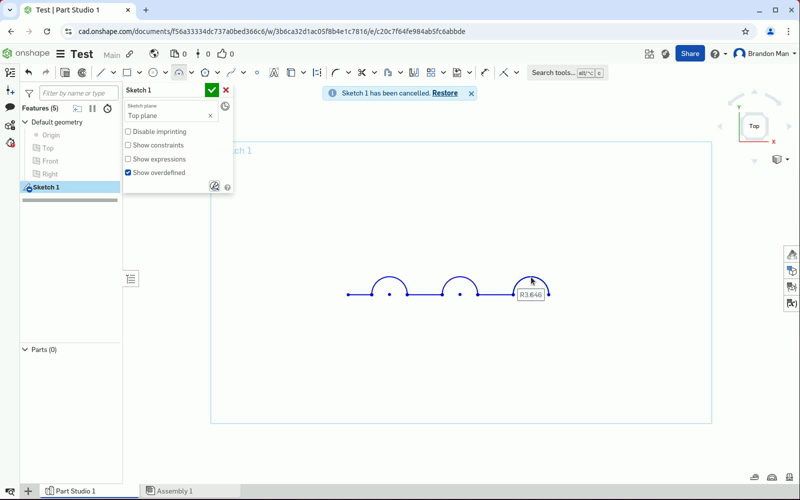
key(l)
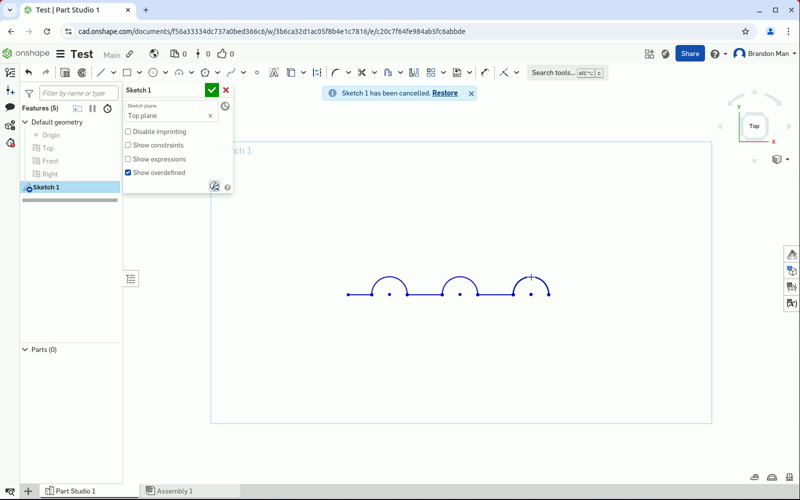
mouse_move(548, 294)
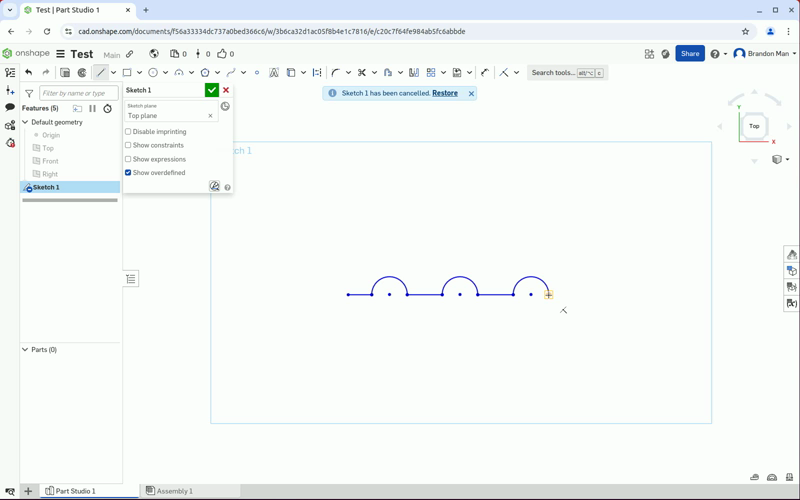
click(548, 294)
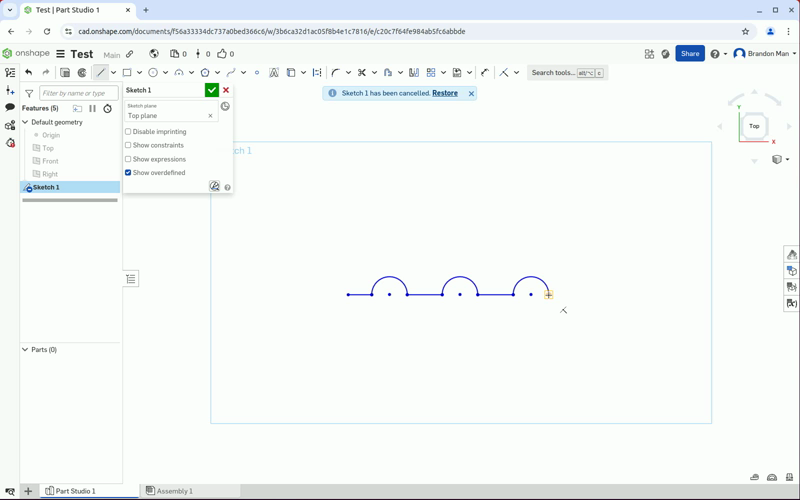
key_down(shift)
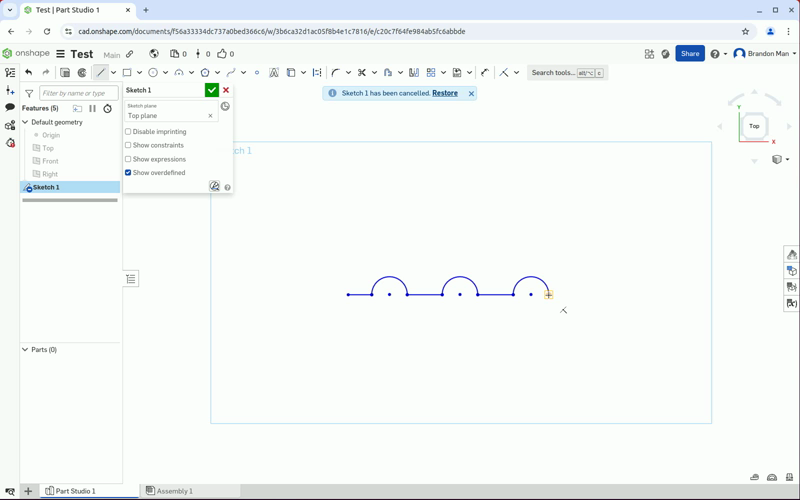
mouse_move(578, 294)
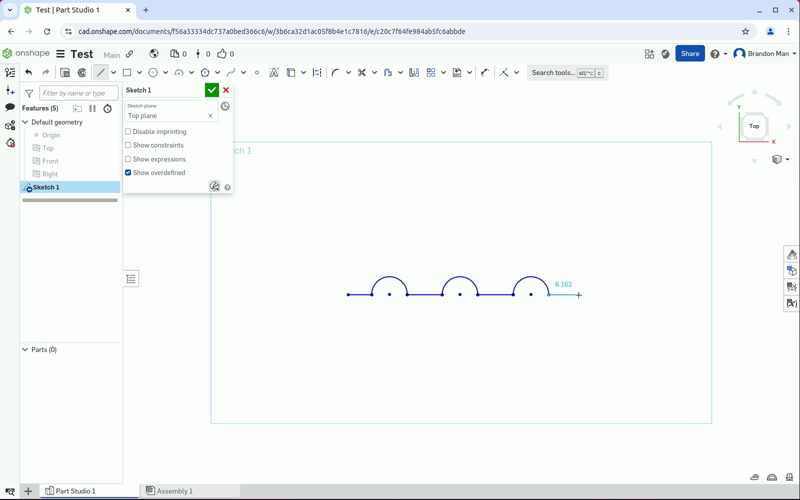
mouse_move(572, 294)
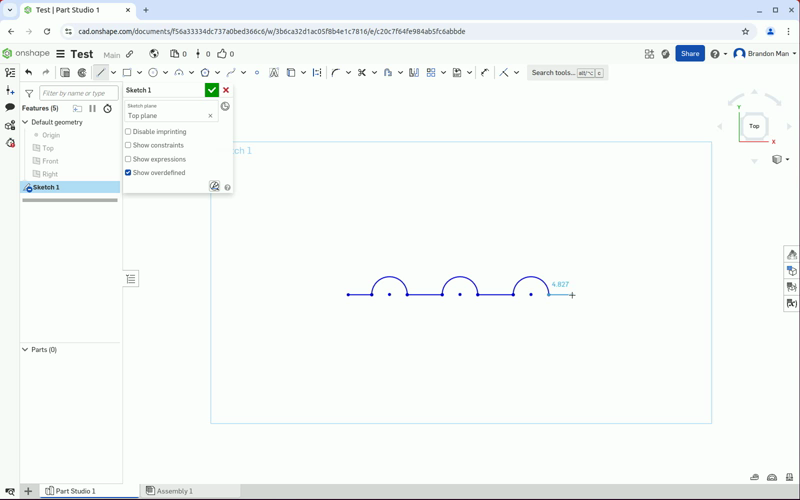
click(572, 294)
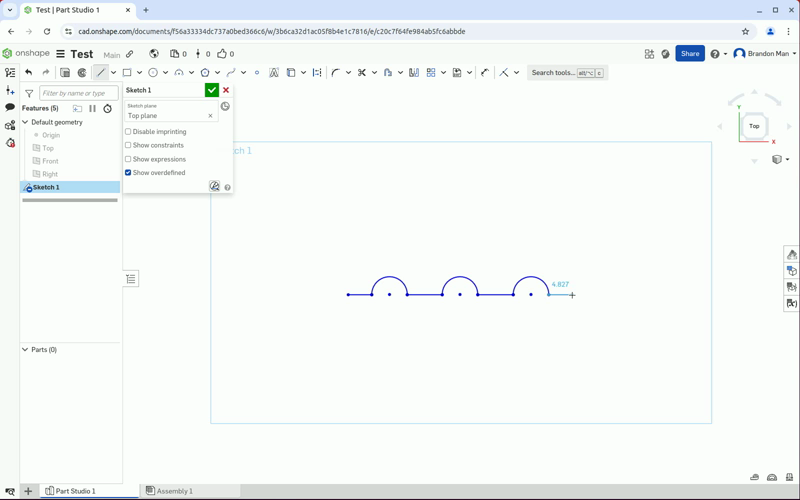
key_up(shift)
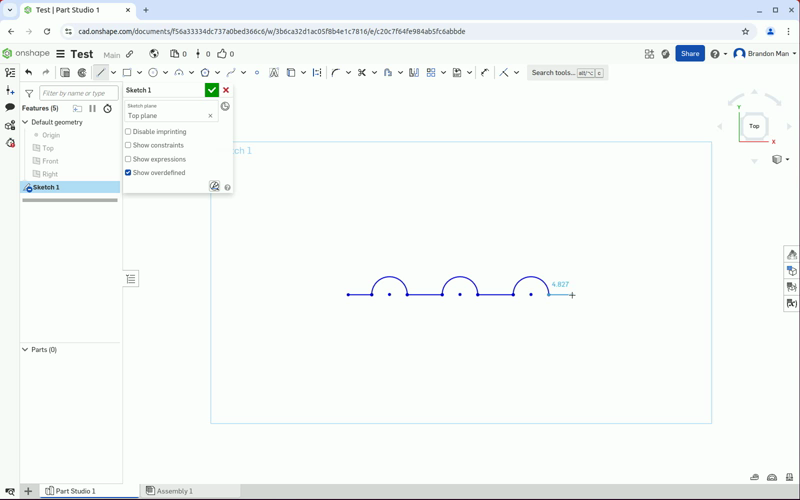
key_down(shift)
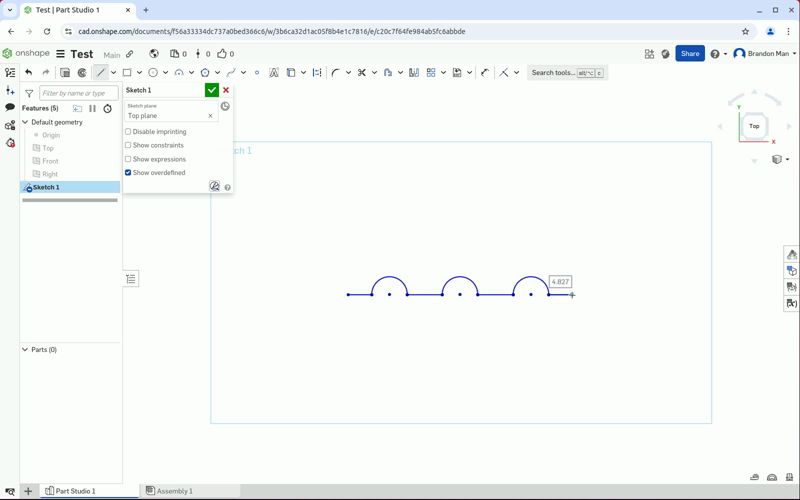
mouse_move(572, 228)
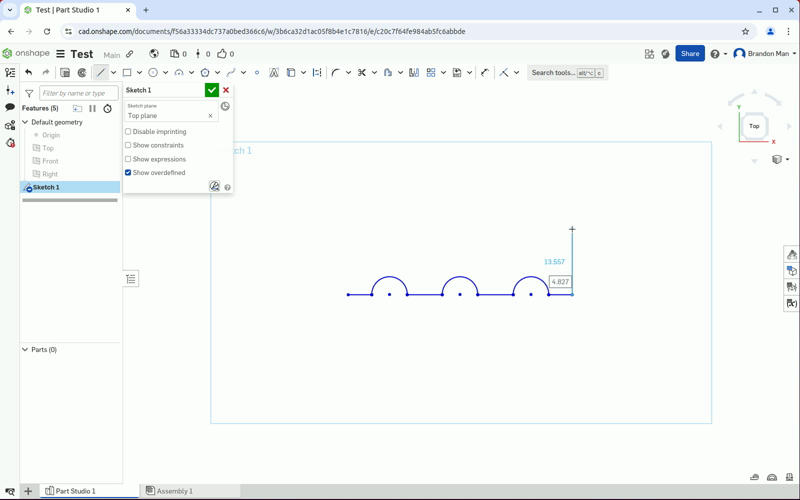
click(572, 228)
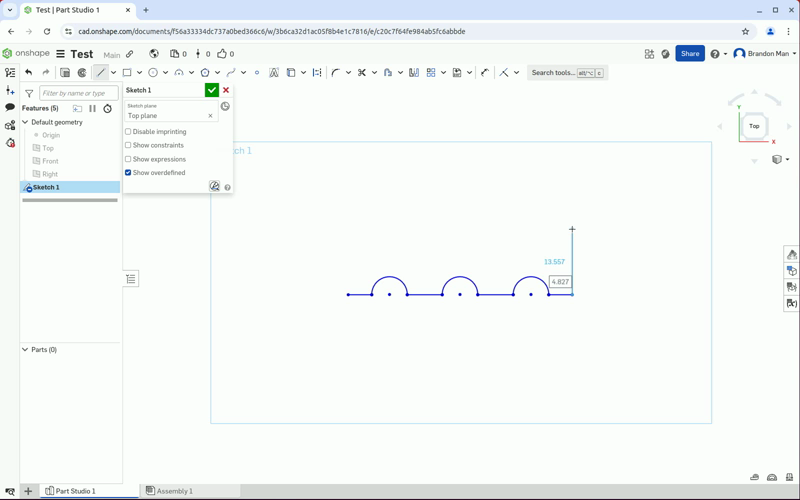
key_up(shift)
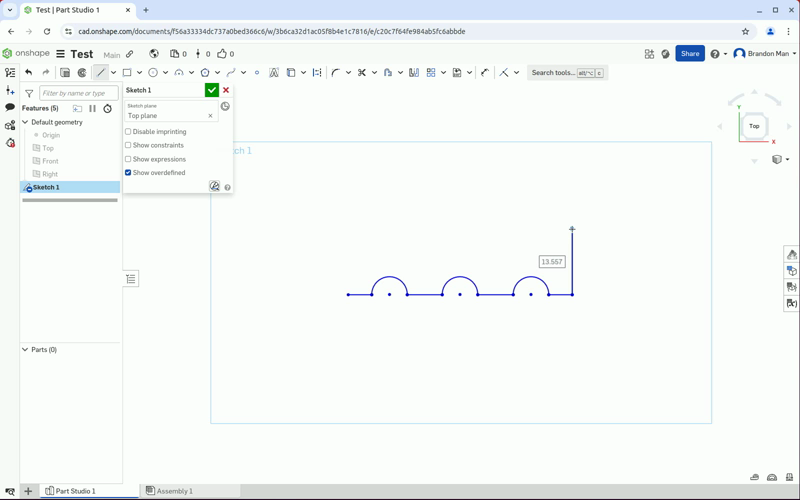
key_down(shift)
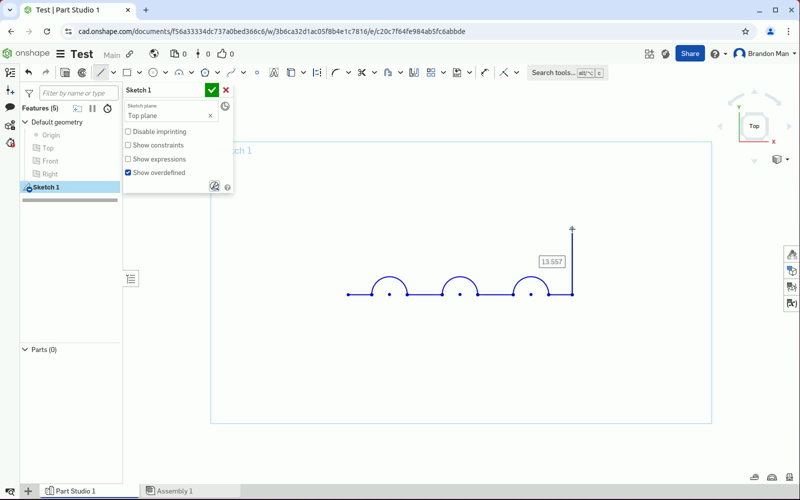
mouse_move(589, 228)
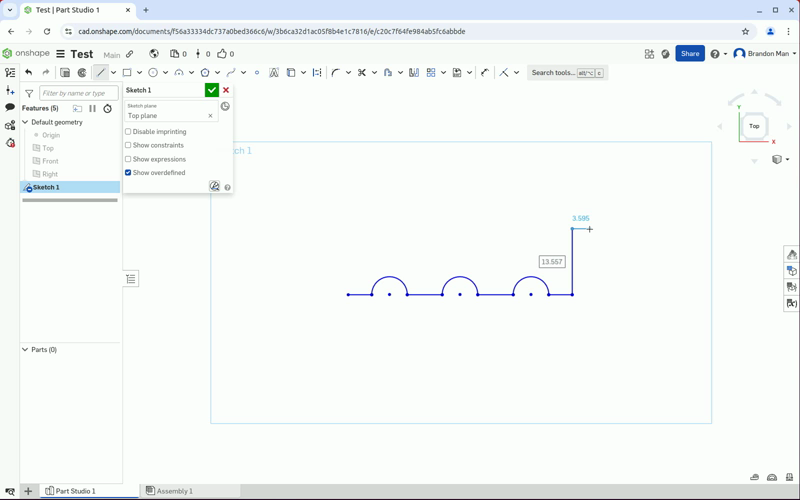
mouse_move(541, 228)
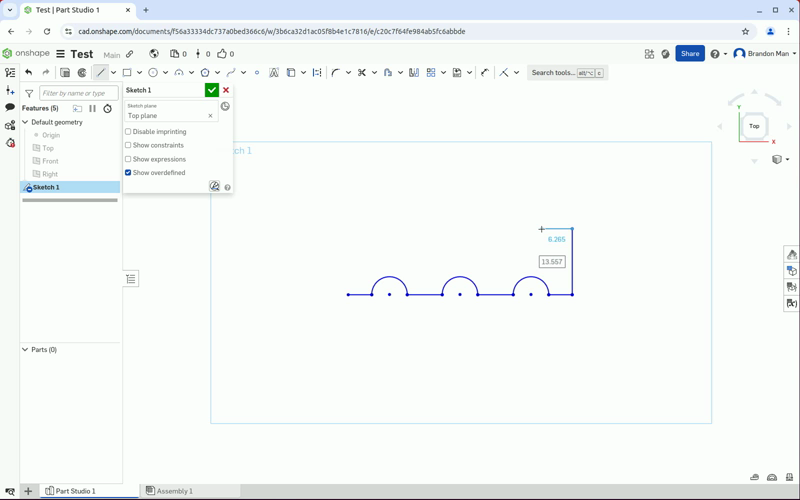
click(541, 228)
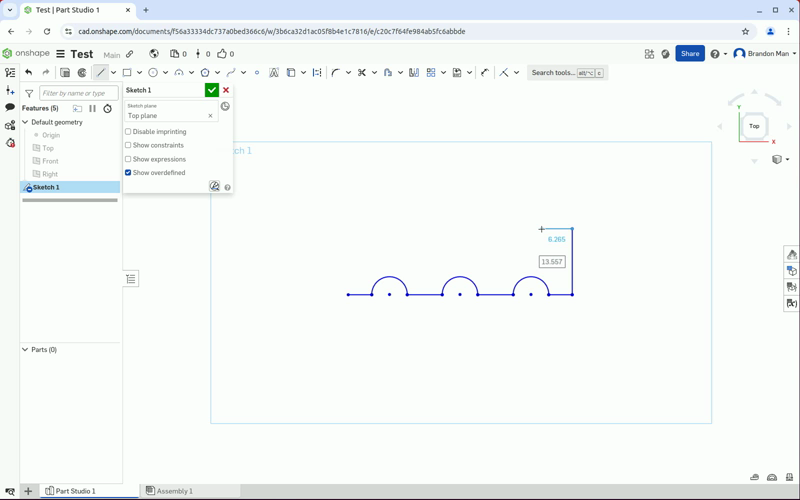
key_up(shift)
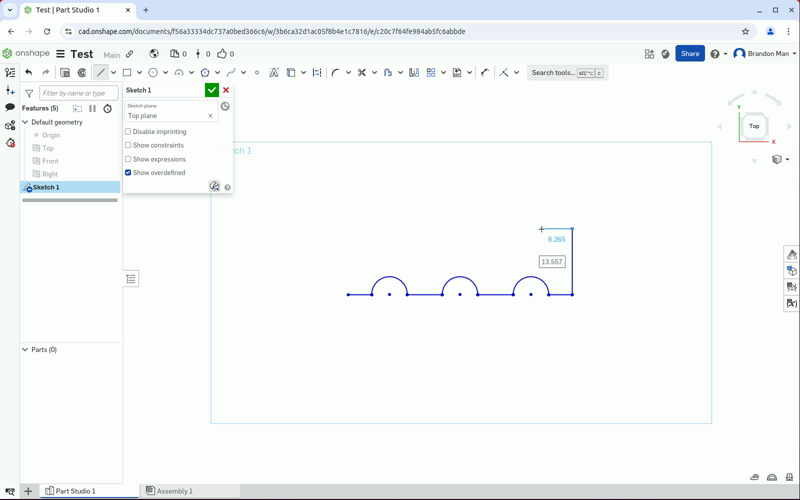
key_down(shift)
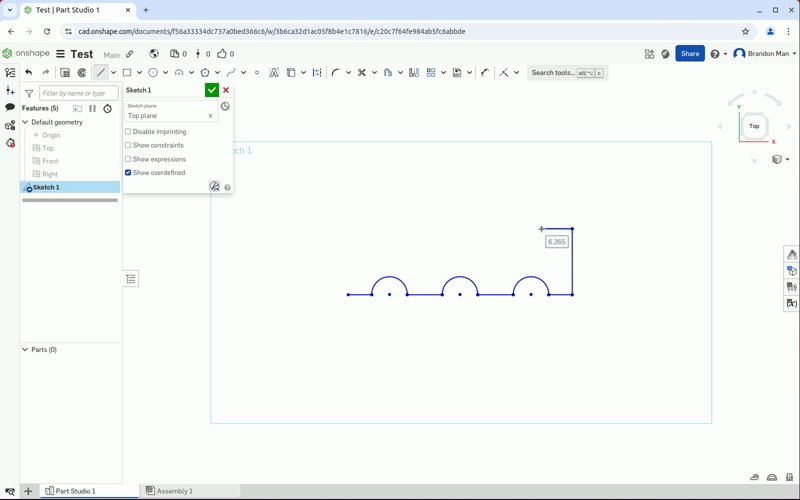
mouse_move(378, 228)
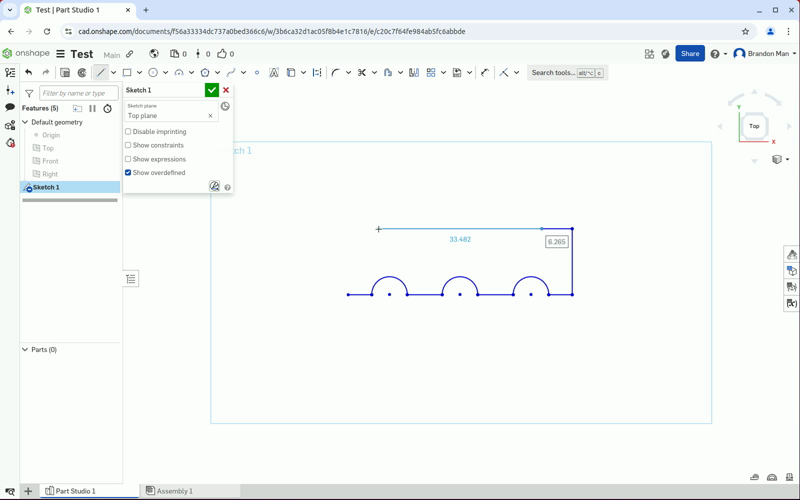
click(378, 228)
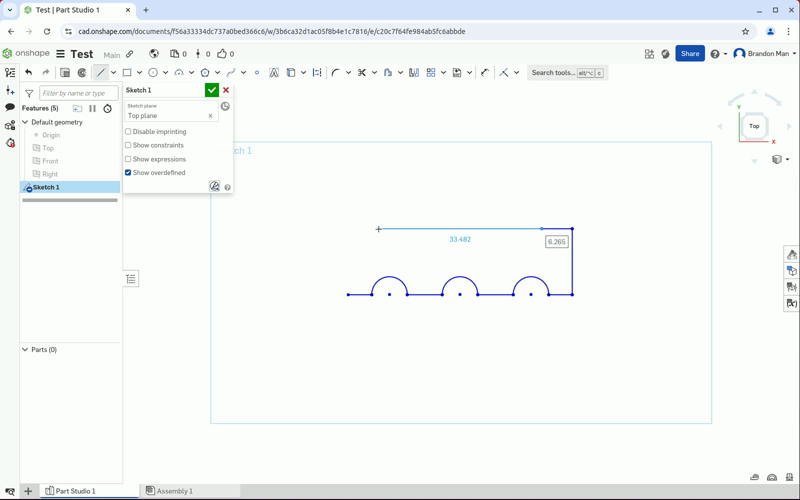
key_up(shift)
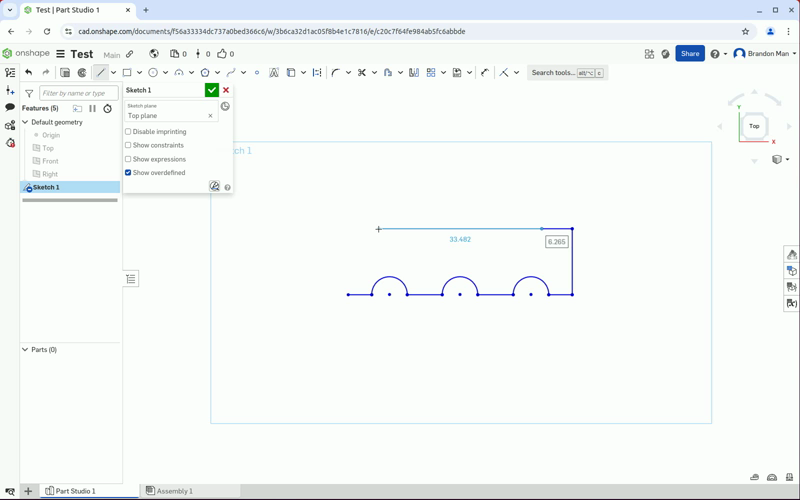
key_down(shift)
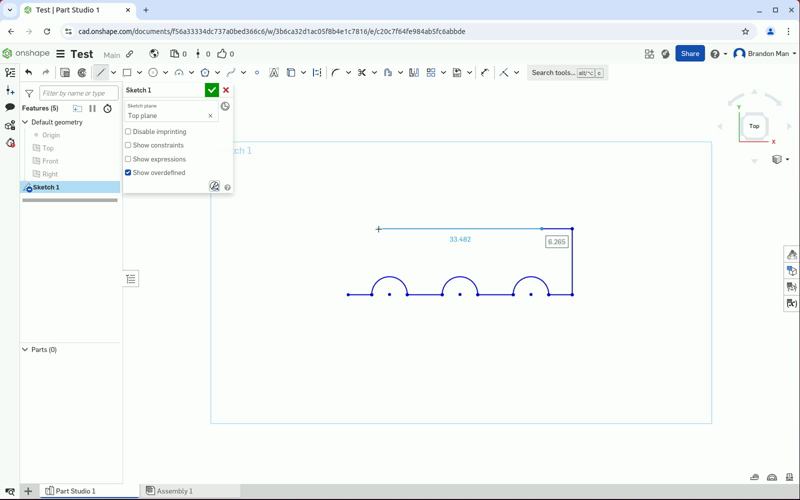
mouse_move(408, 228)
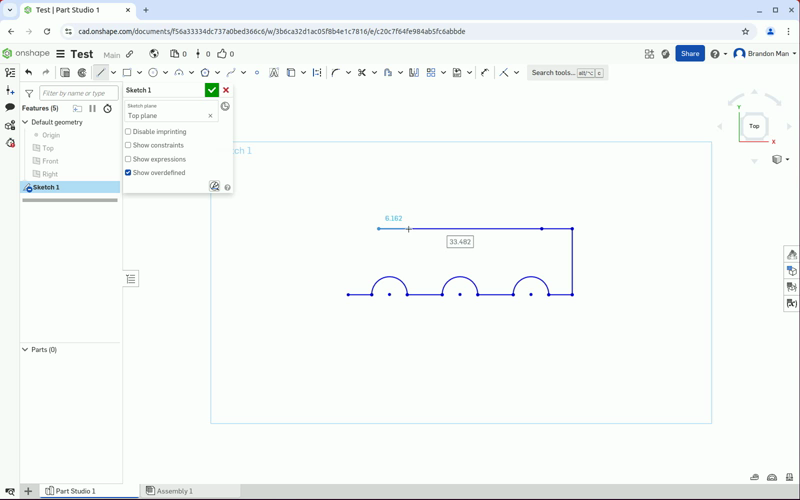
mouse_move(348, 228)
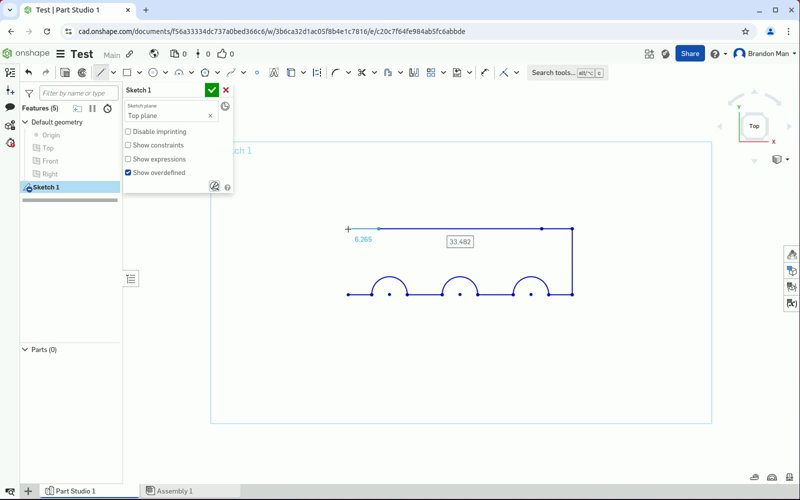
click(348, 228)
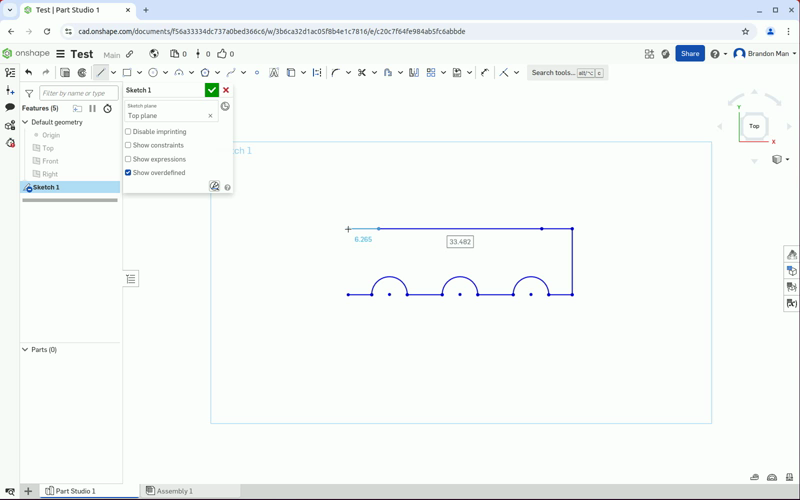
key_up(shift)
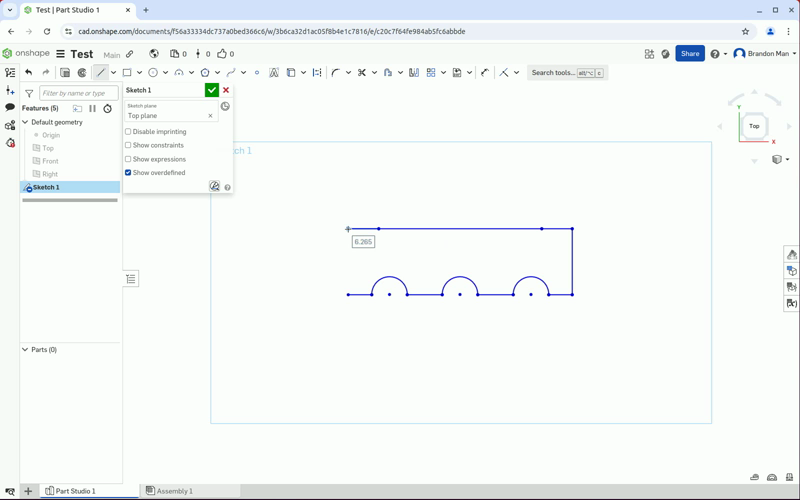
key_down(shift)
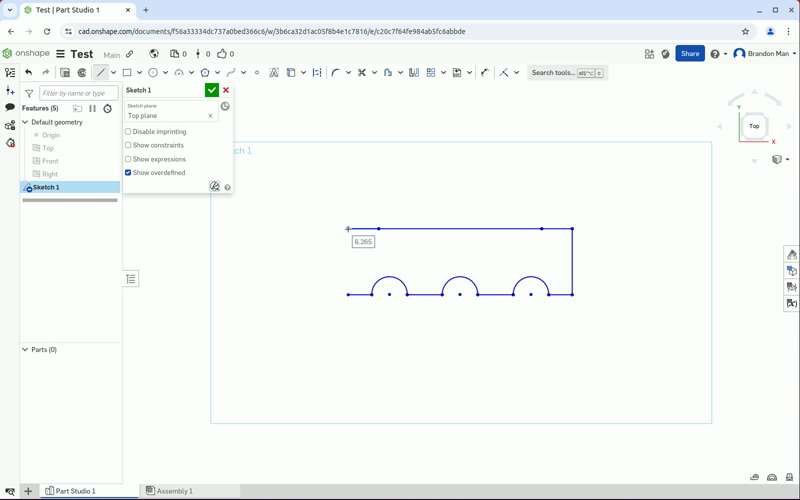
mouse_move(348, 294)
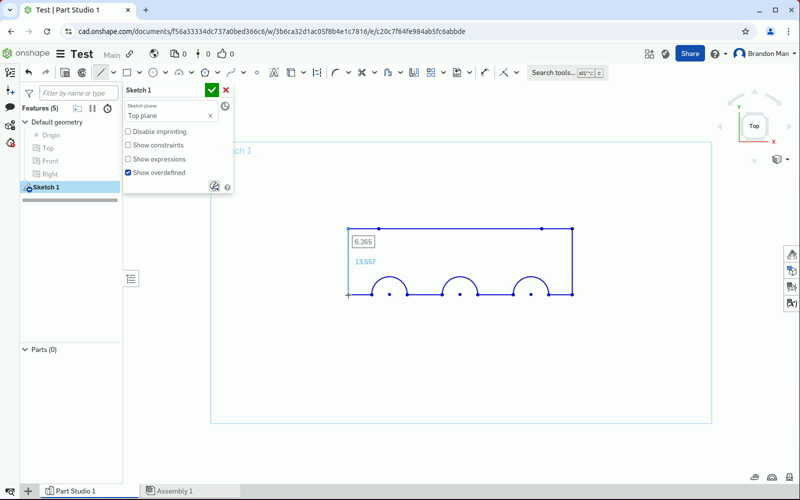
key_up(shift)
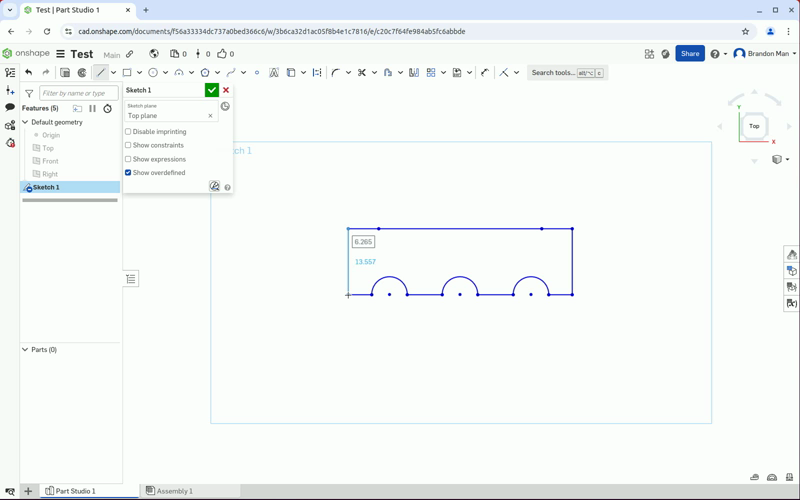
click(348, 294)
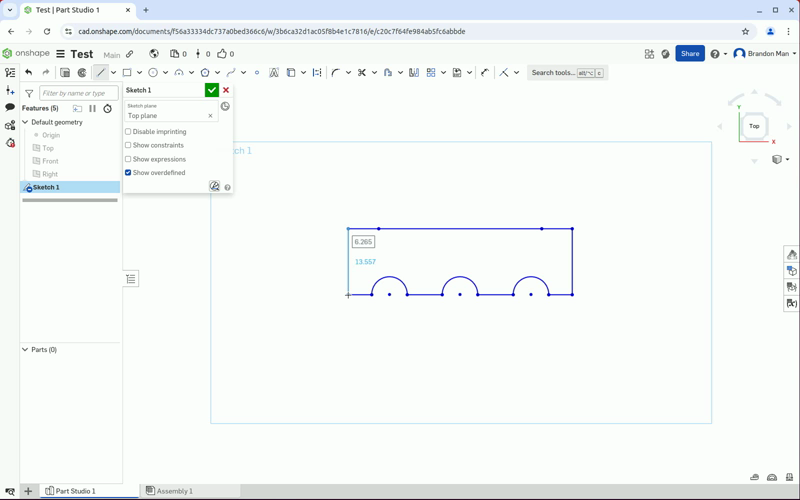
key(esc)
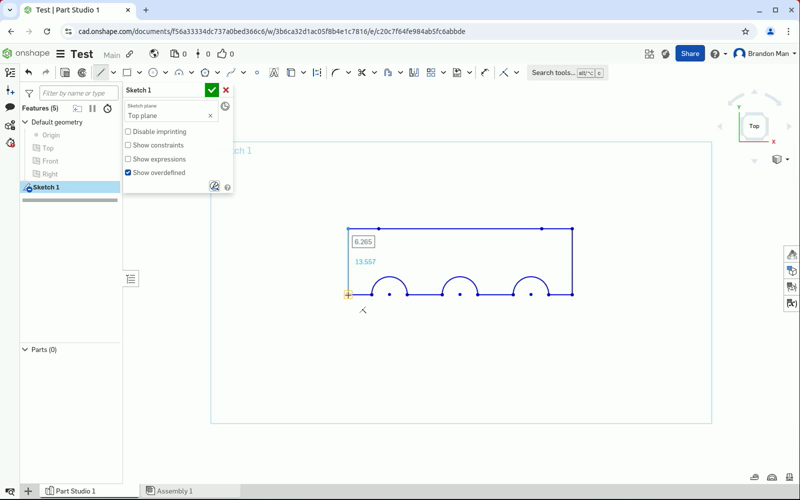
key(c)
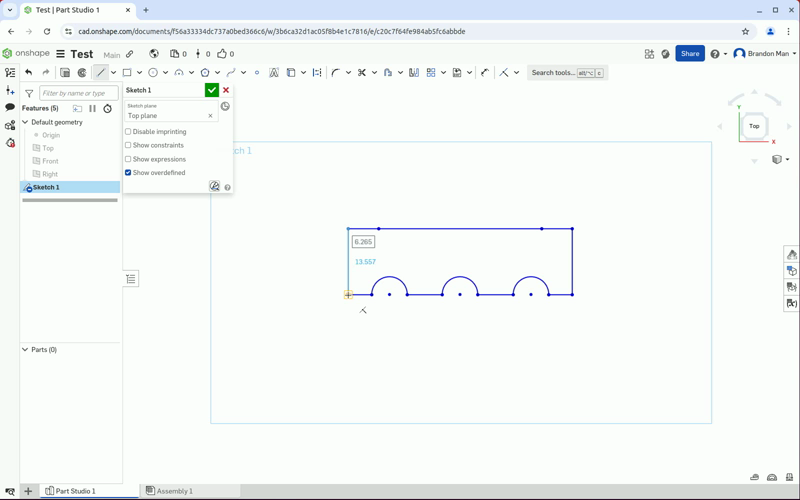
key_down(shift)
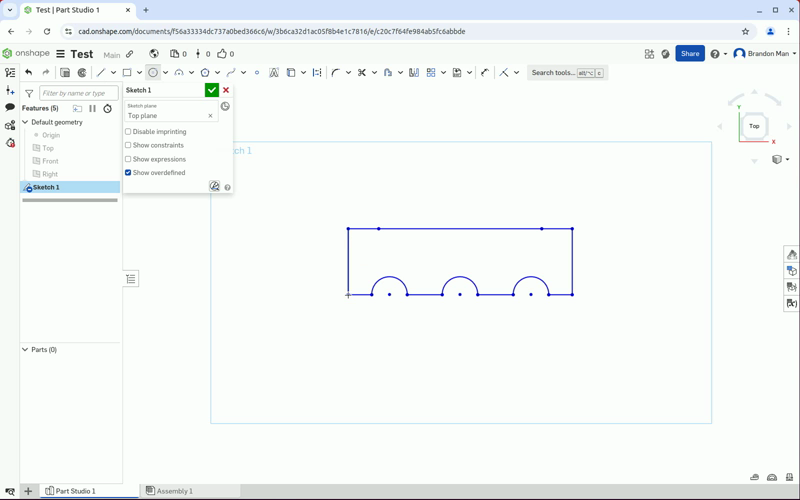
mouse_move(461, 252)
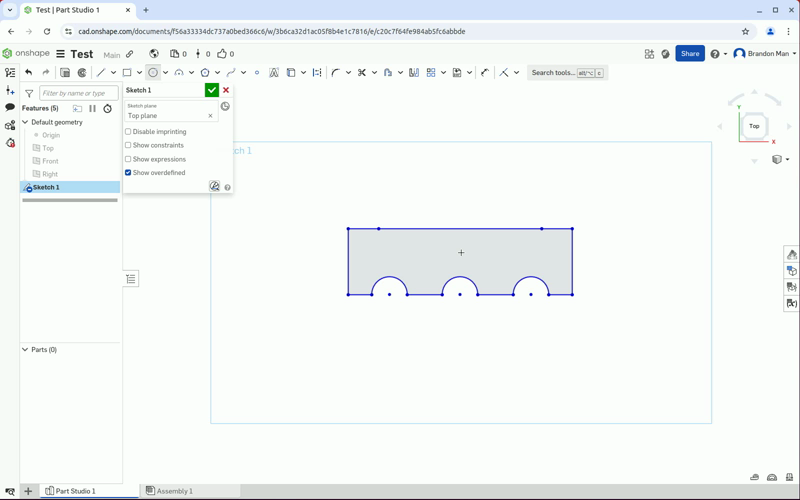
click(461, 252)
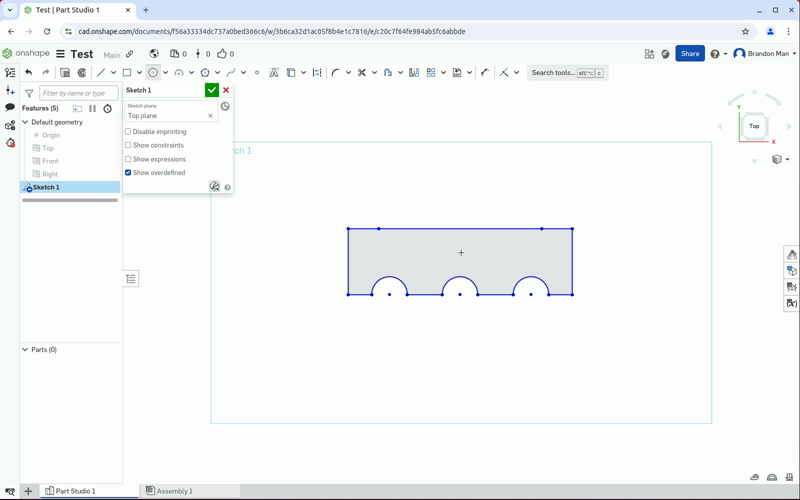
key_up(shift)
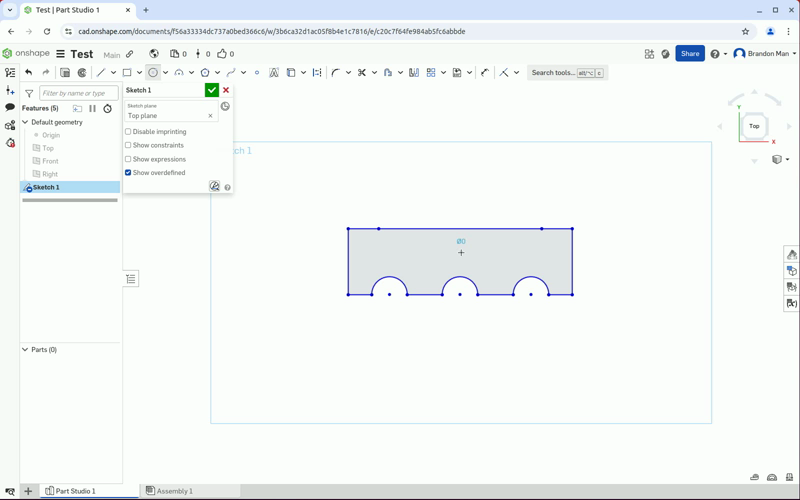
mouse_move(473, 252)
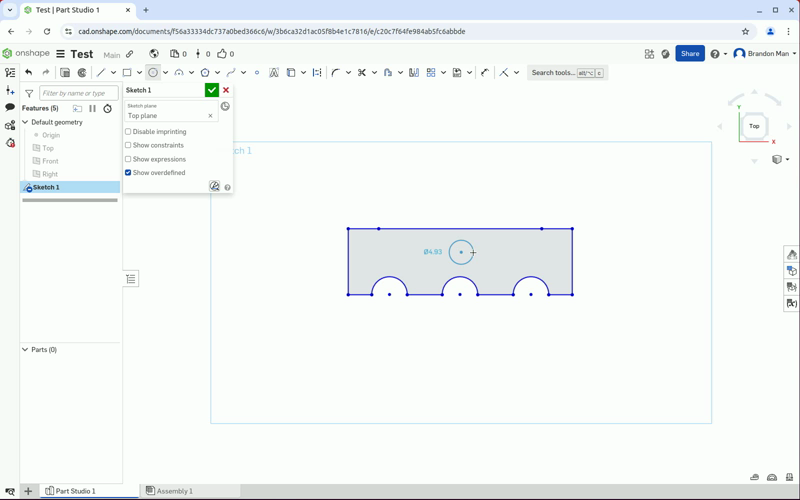
click(473, 252)
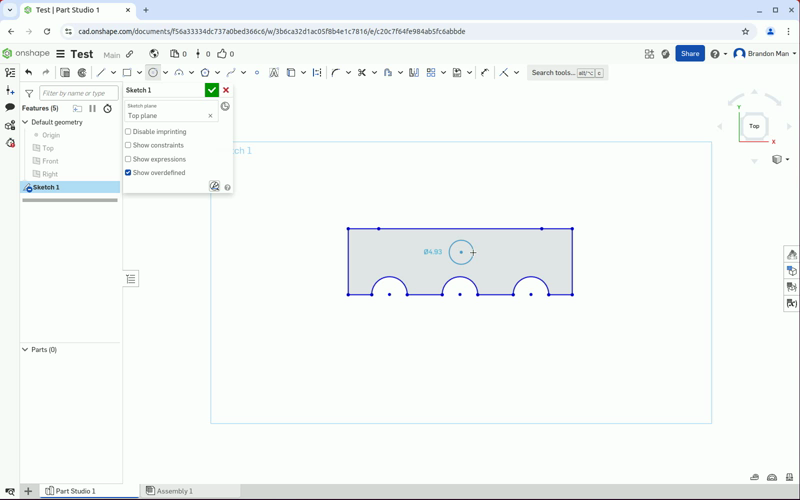
key(esc)
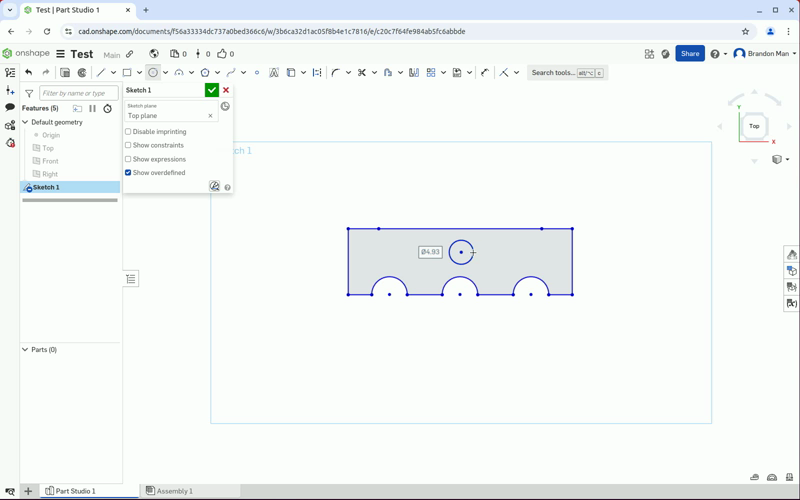
mouse_move(395, 266)
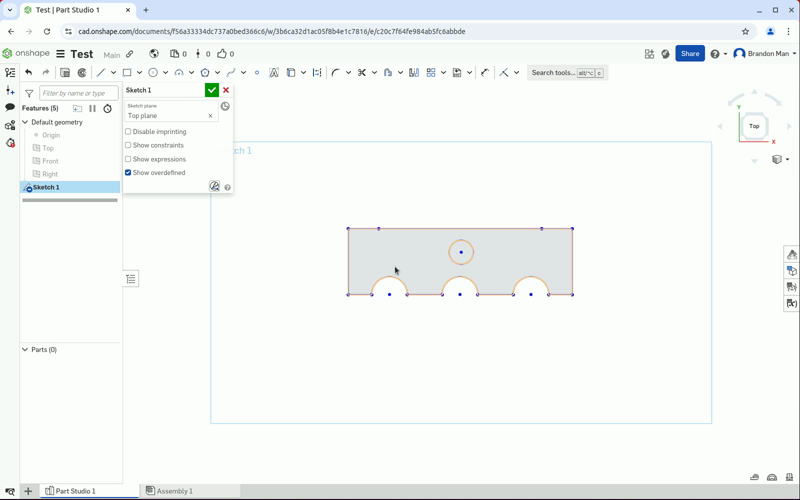
click(395, 266)
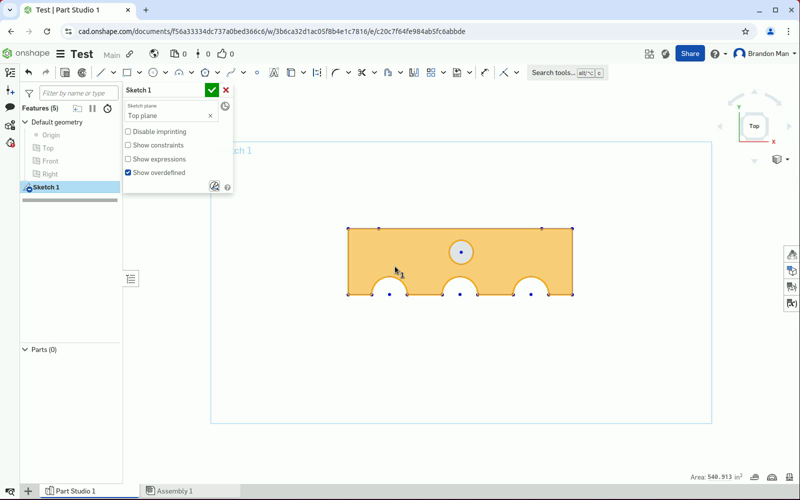
mouse_move(73, 352)
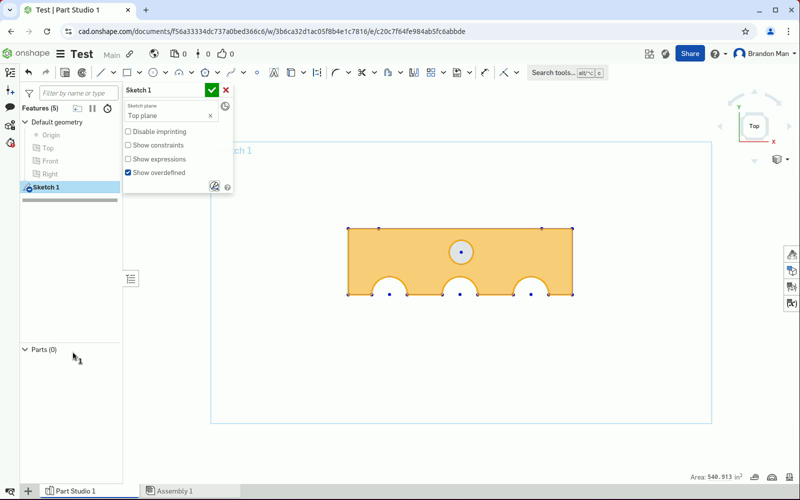
key(shift+y)
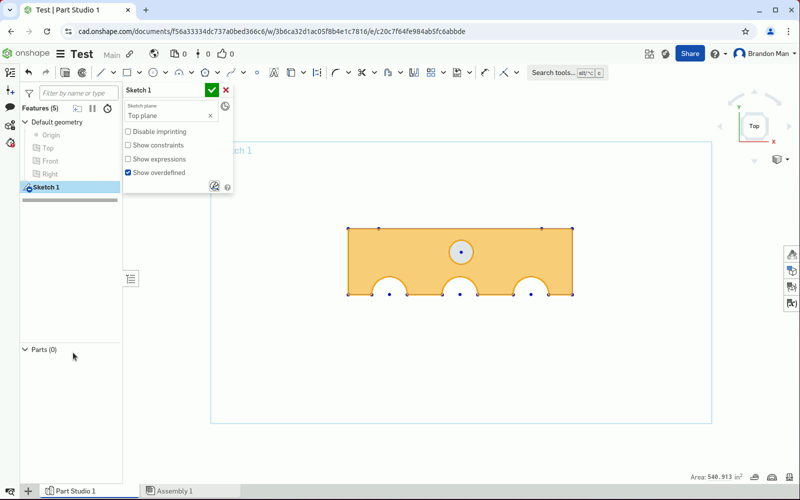
key(shift+e)
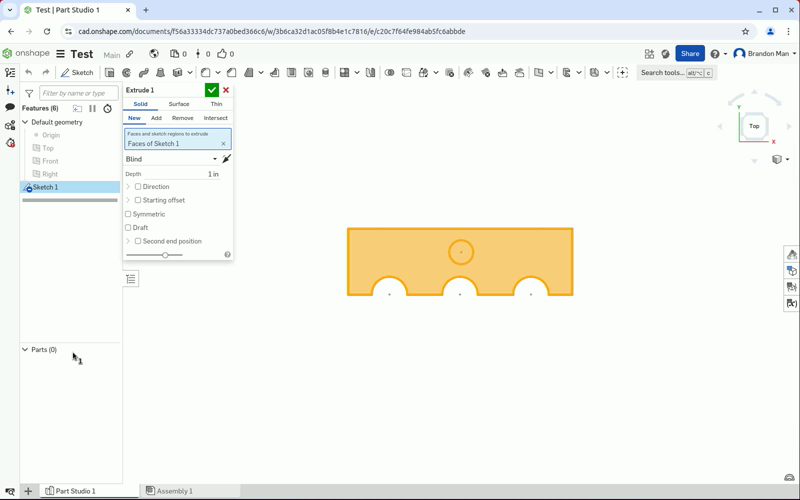
mouse_move(143, 106)
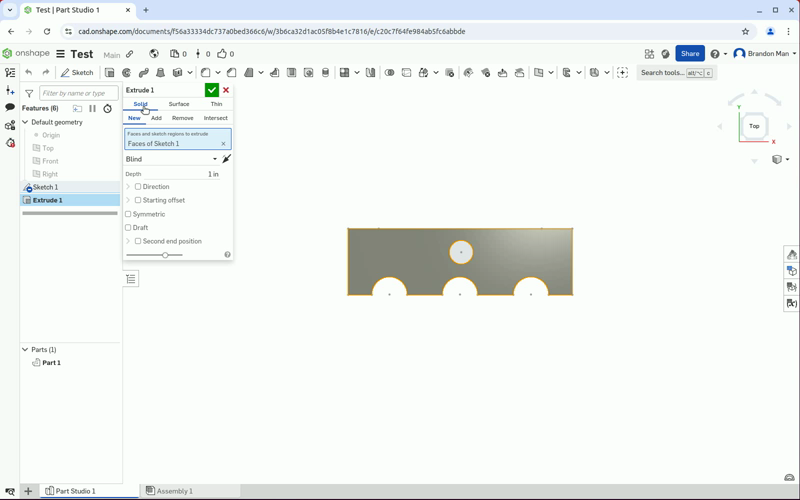
click(143, 106)
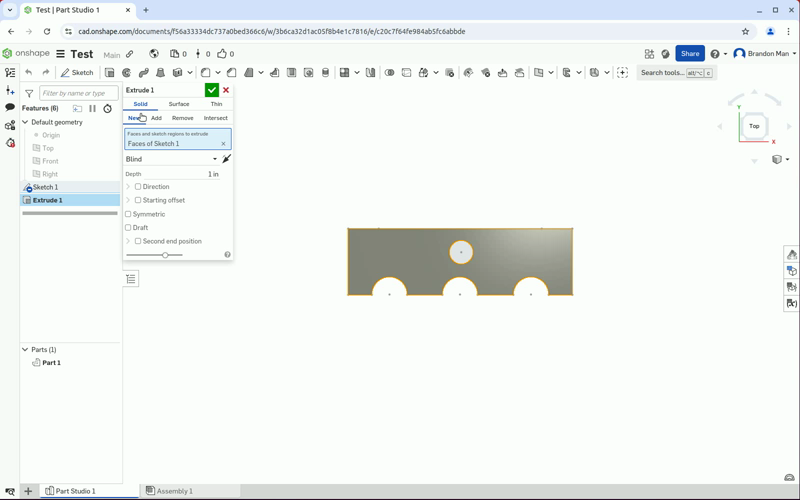
mouse_move(137, 120)
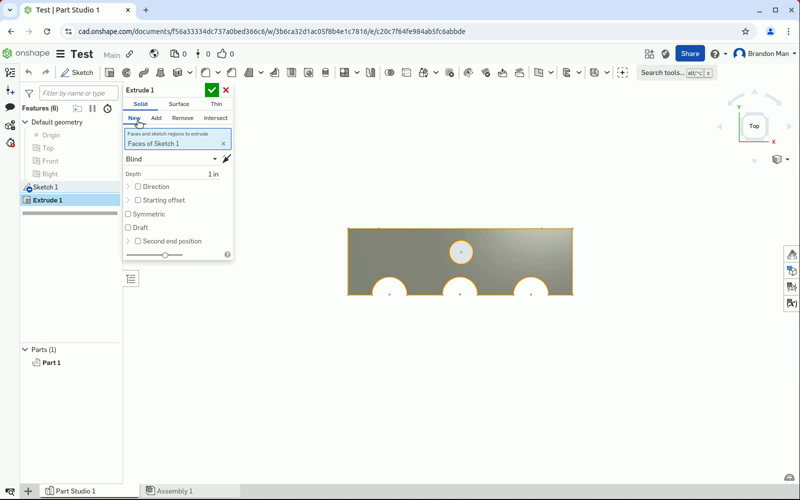
click(137, 120)
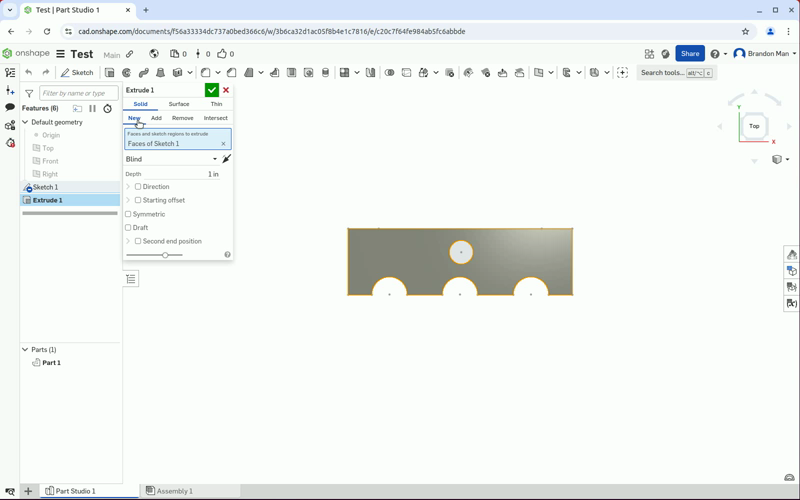
key(tab, 4)
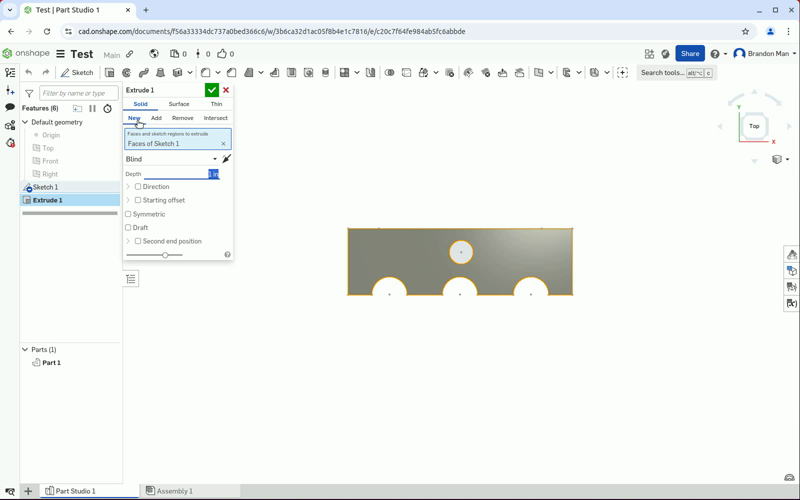
text(7.703)
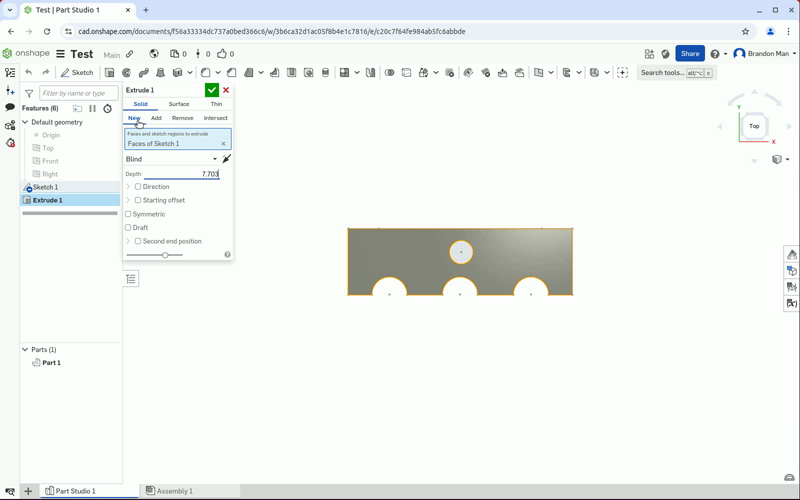
key(enter)
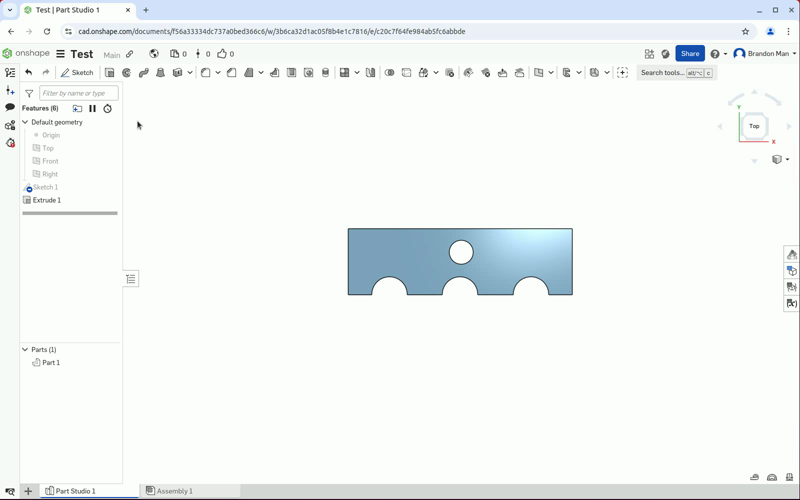
key(shift+h)
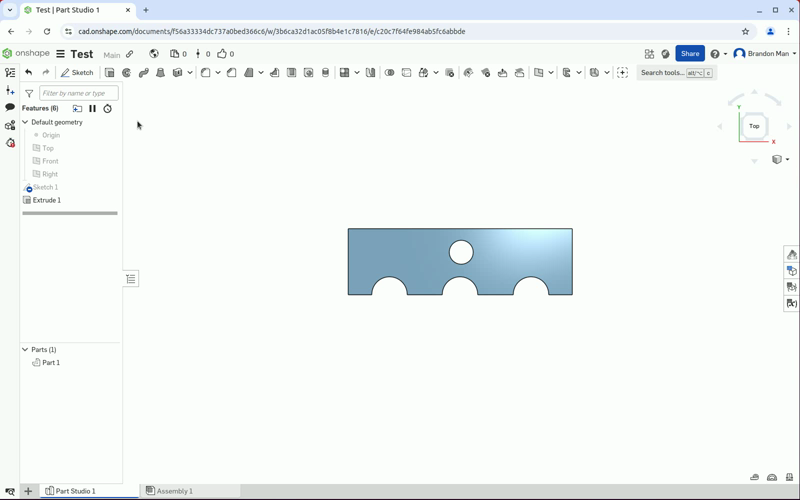
key(shift+h)
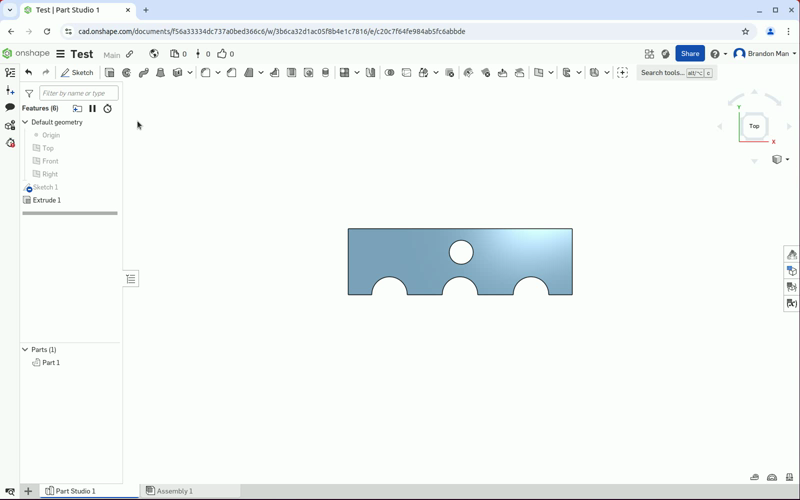
mouse_move(73, 189)
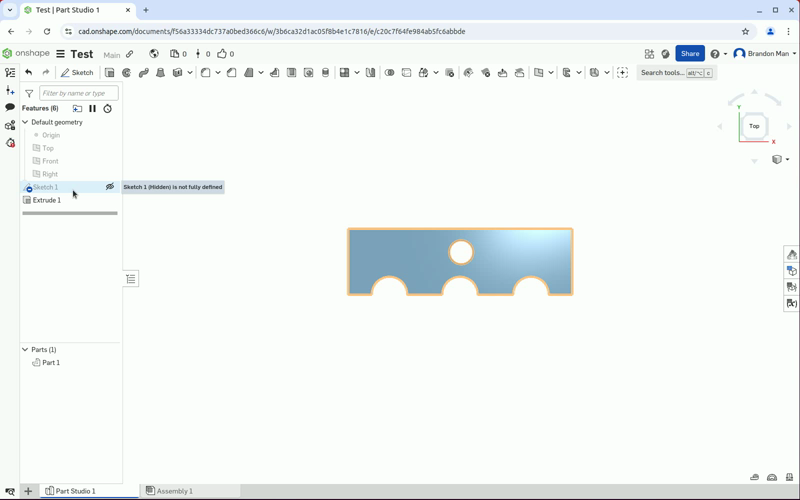
click(73, 189)
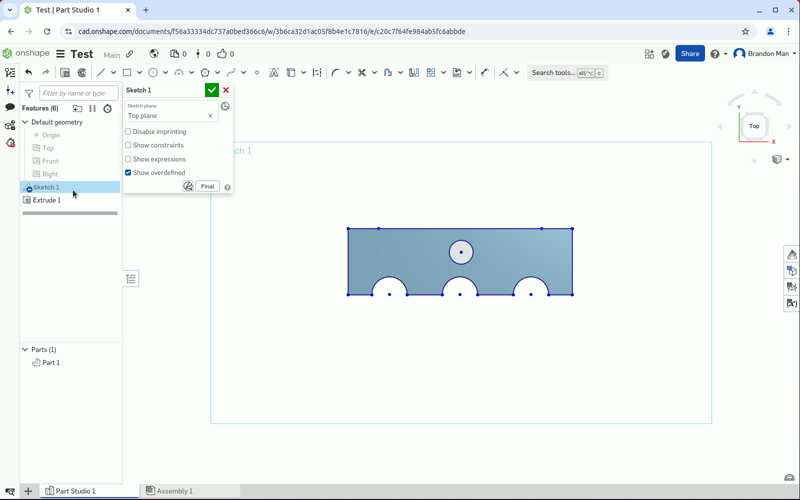
mouse_move(229, 92)
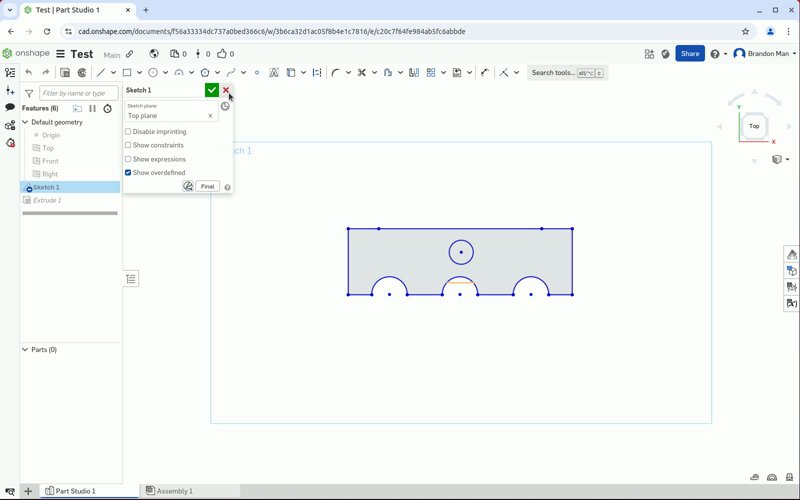
click(229, 92)
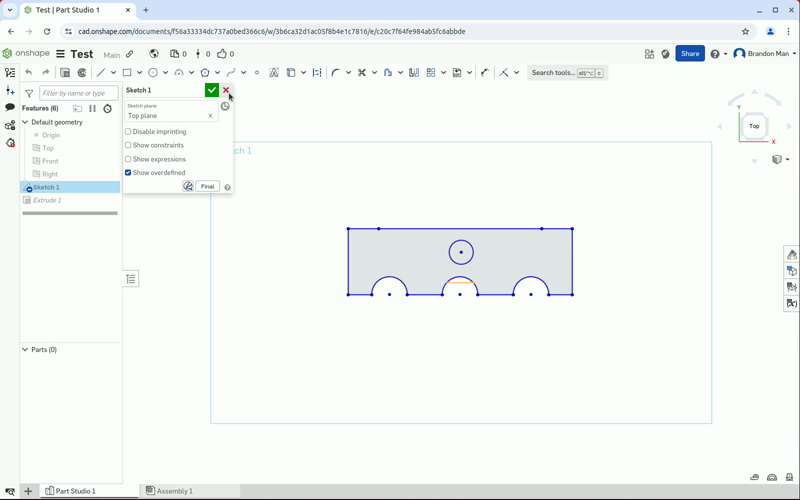
key(shift+s)
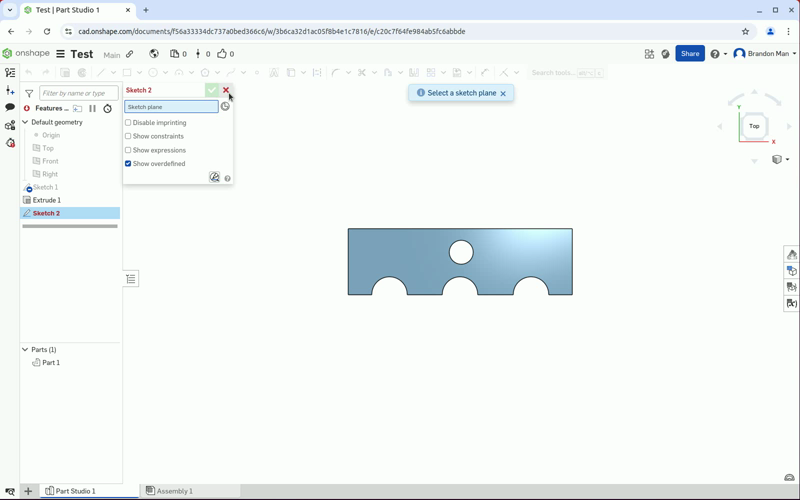
mouse_move(73, 150)
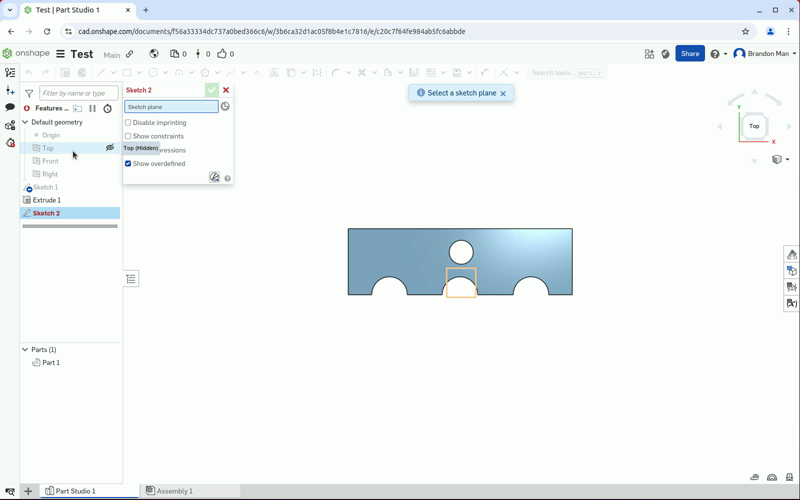
click(73, 150)
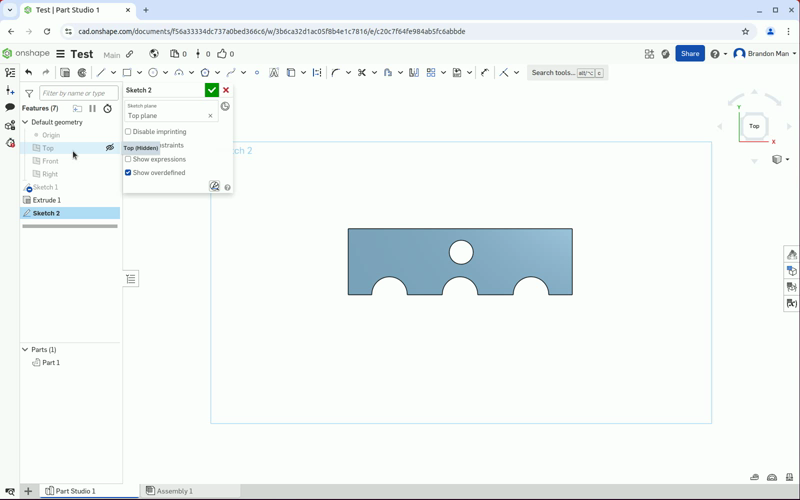
mouse_move(73, 352)
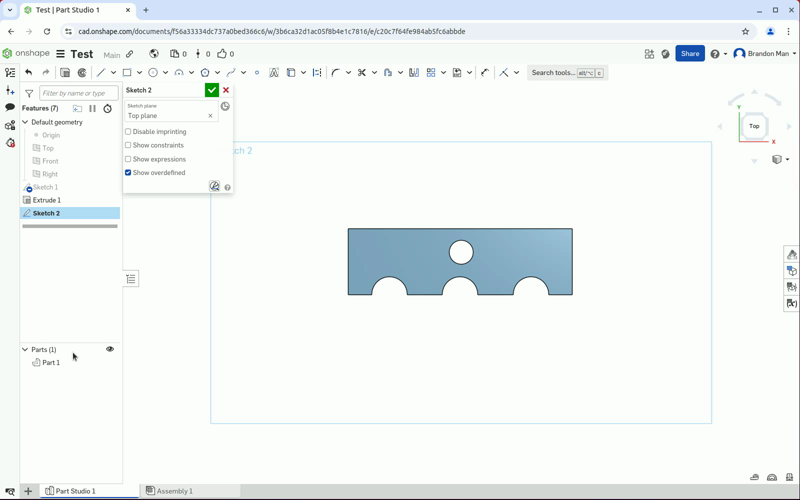
key(y)
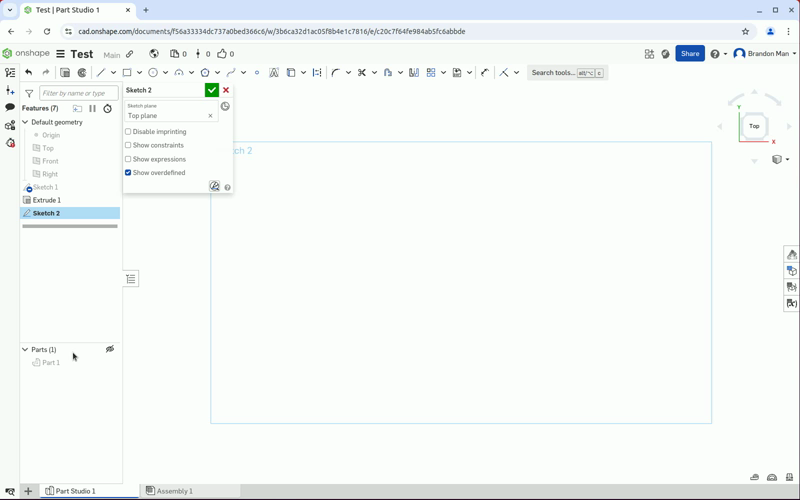
key(l)
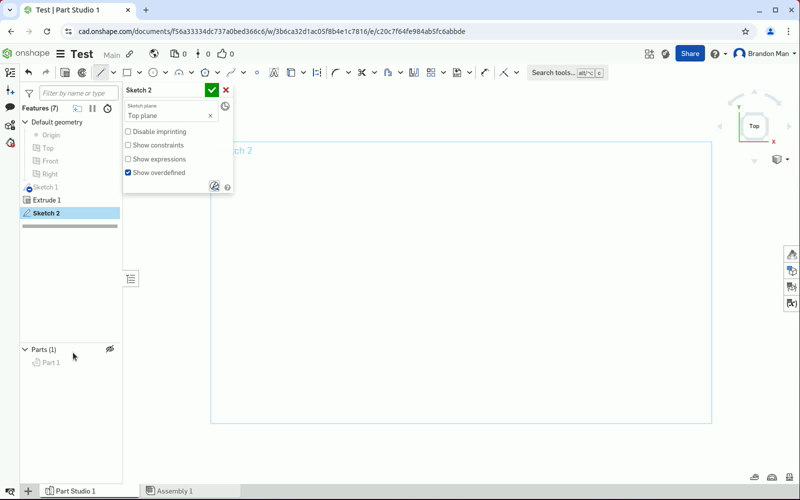
key_down(shift)
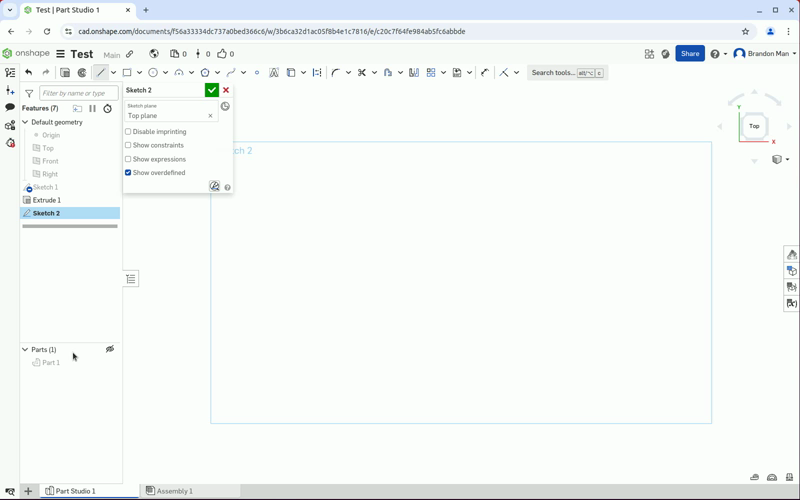
mouse_move(348, 339)
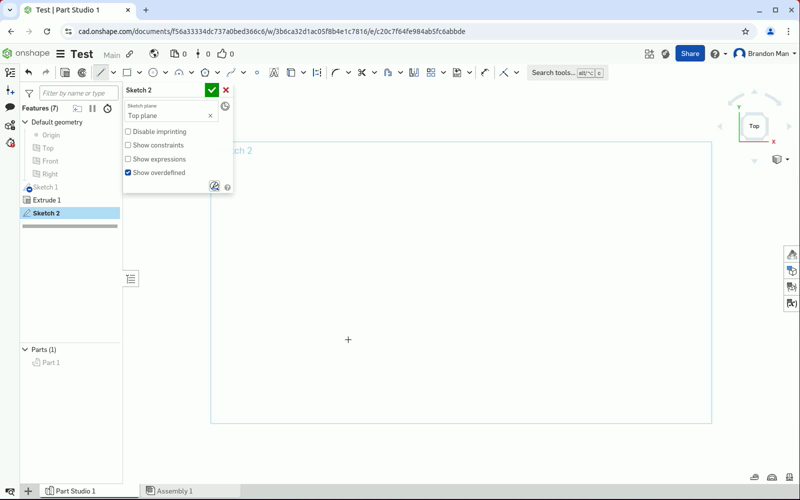
click(348, 339)
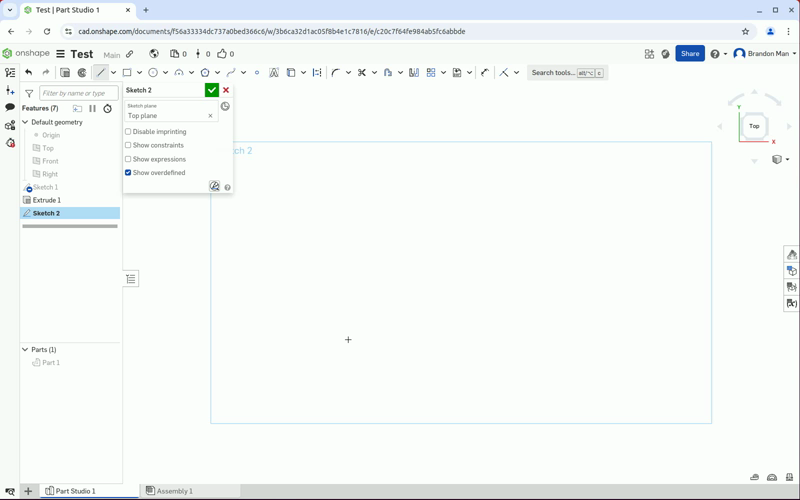
key_up(shift)
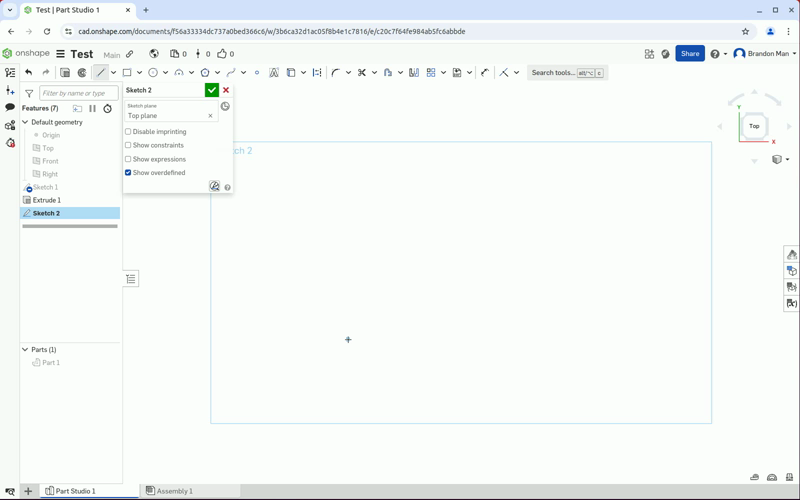
key_down(shift)
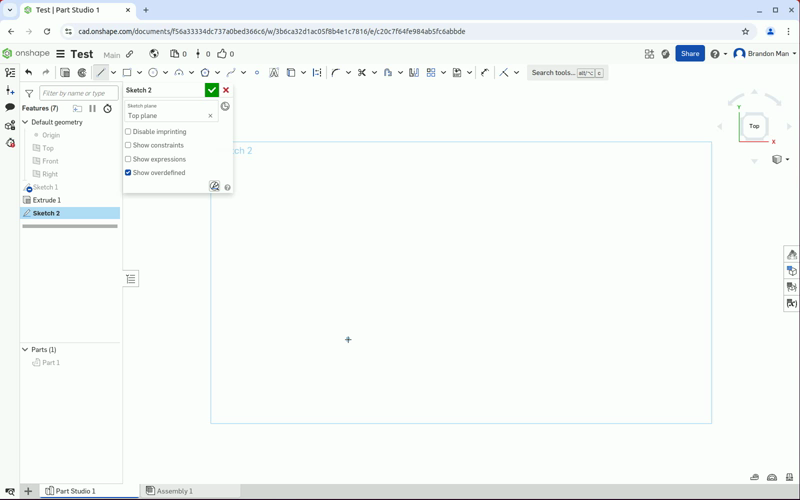
mouse_move(572, 339)
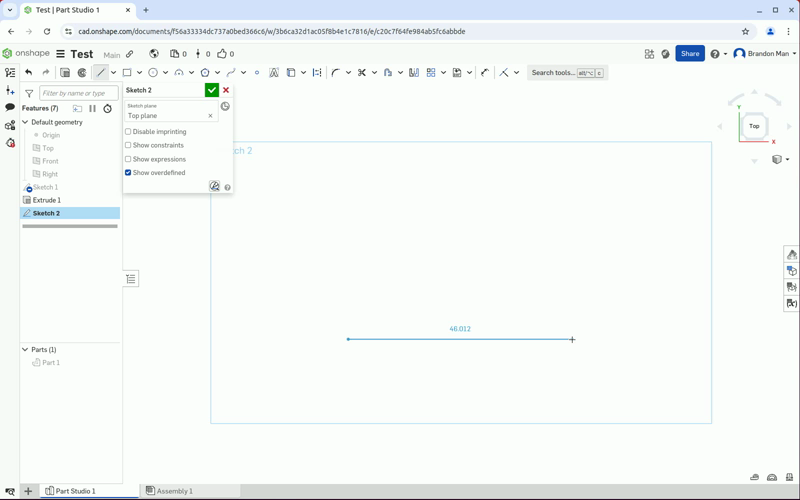
click(572, 339)
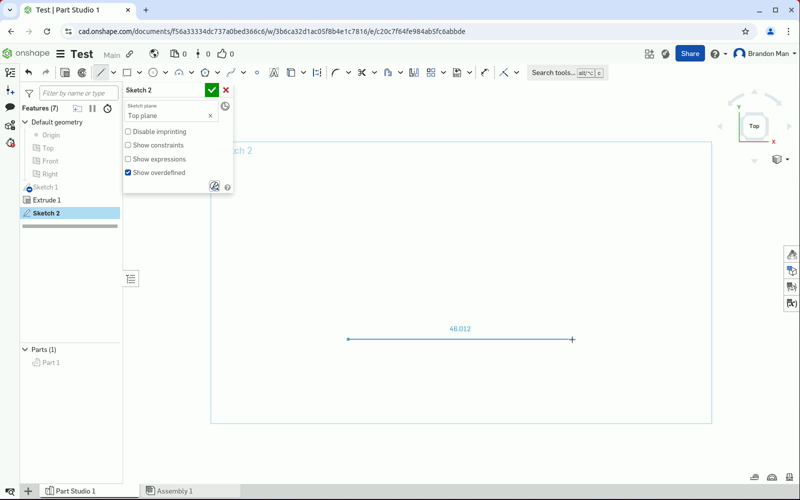
key_up(shift)
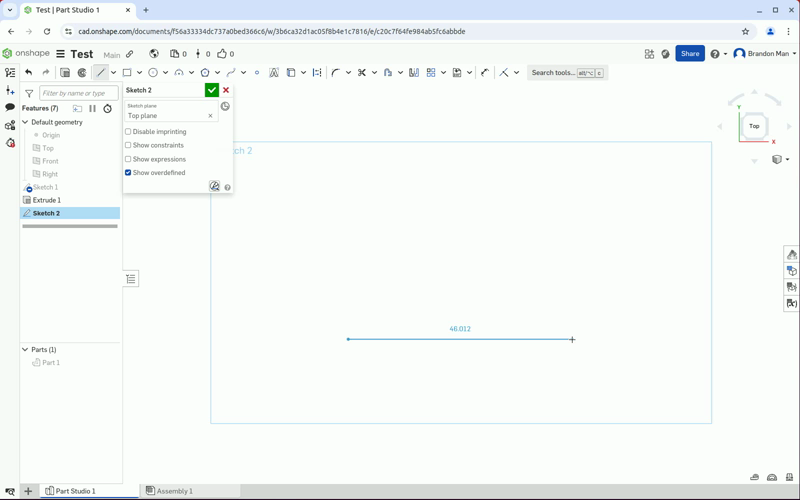
key_down(shift)
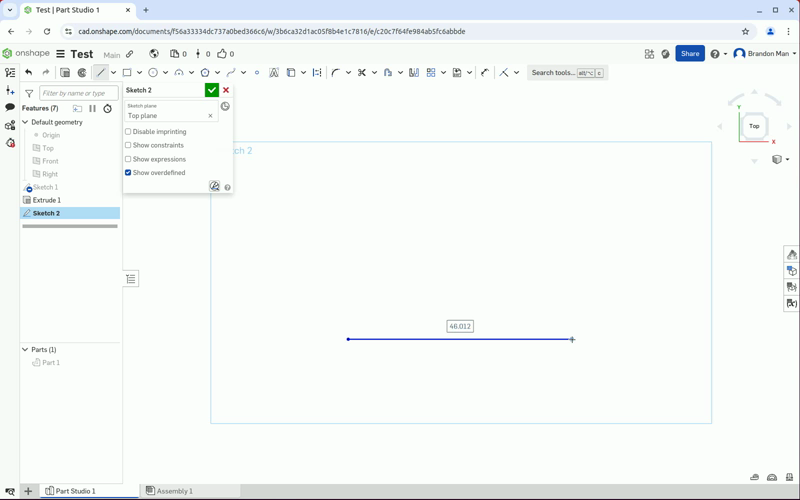
mouse_move(589, 339)
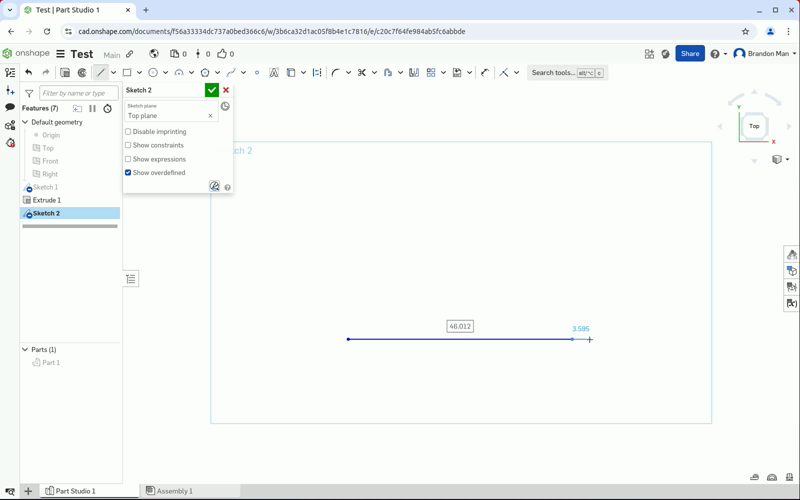
mouse_move(572, 294)
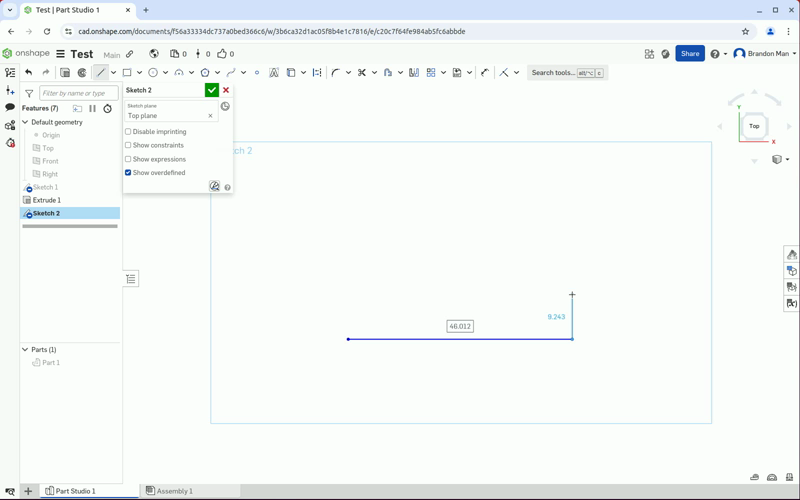
click(572, 294)
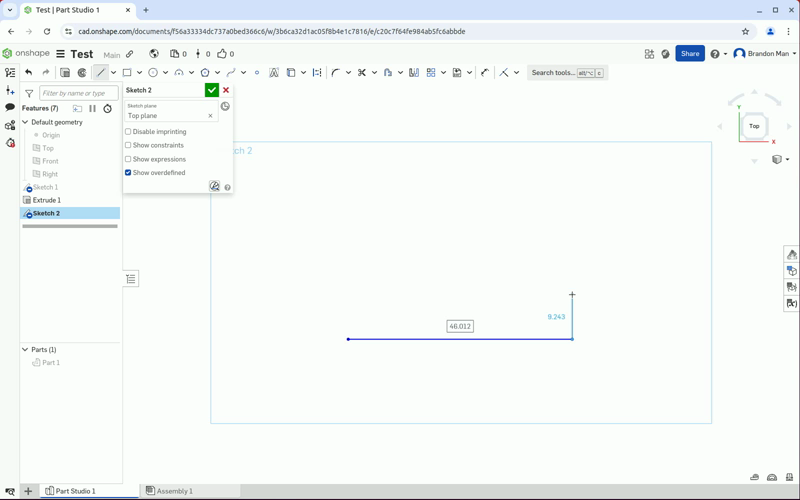
key_up(shift)
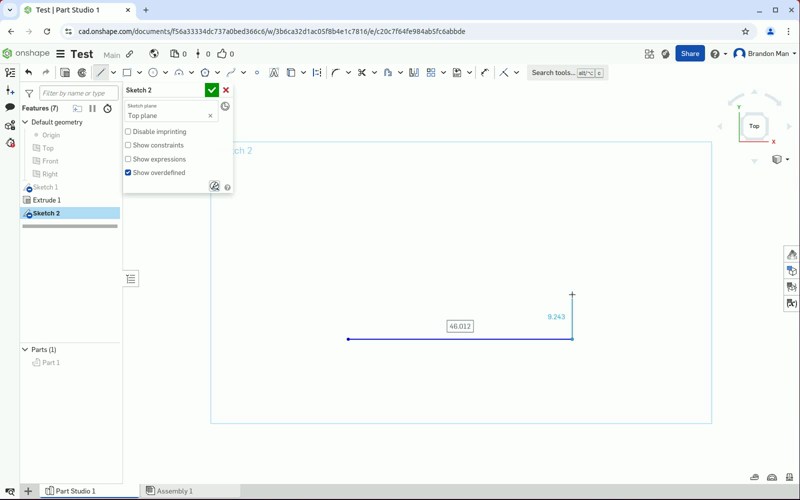
key_down(shift)
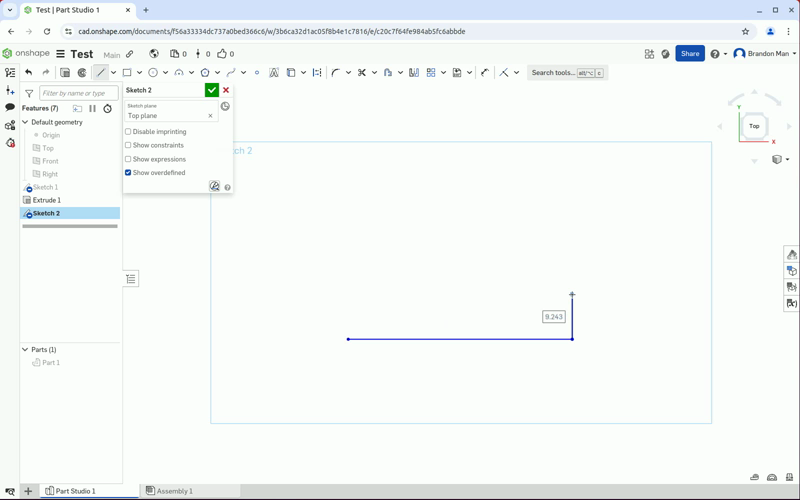
mouse_move(589, 294)
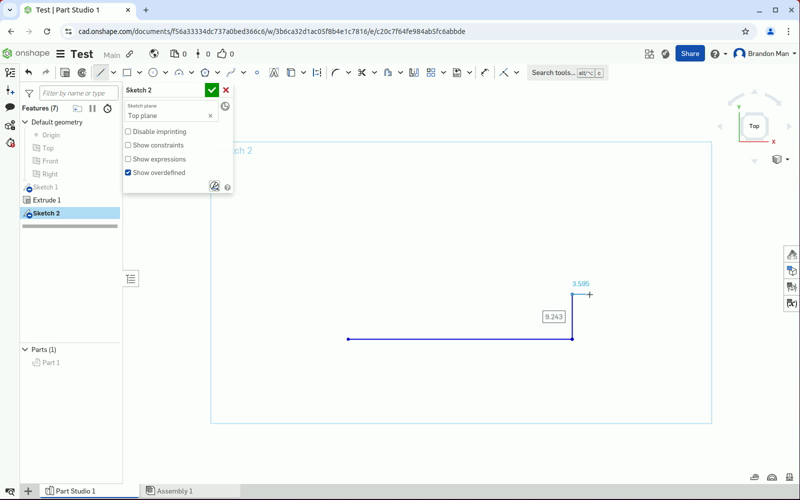
mouse_move(548, 294)
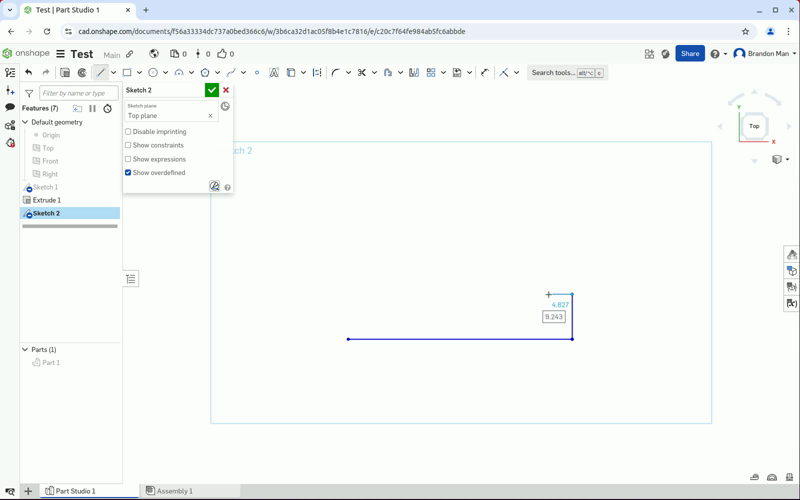
click(548, 294)
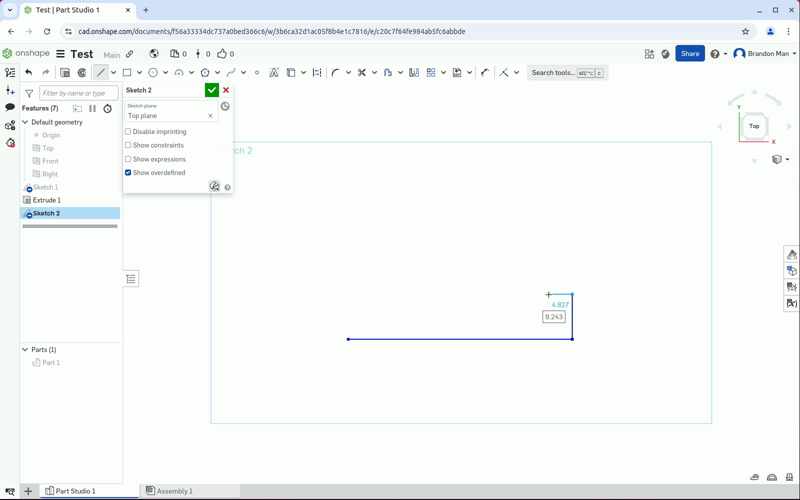
key_up(shift)
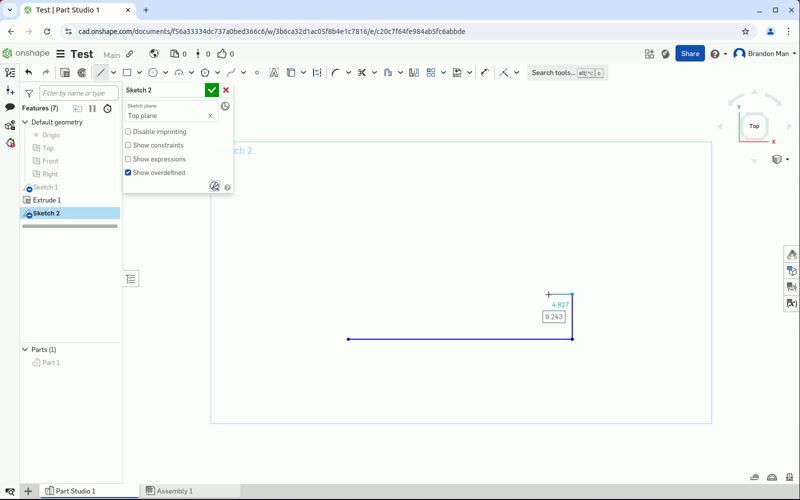
key(esc)
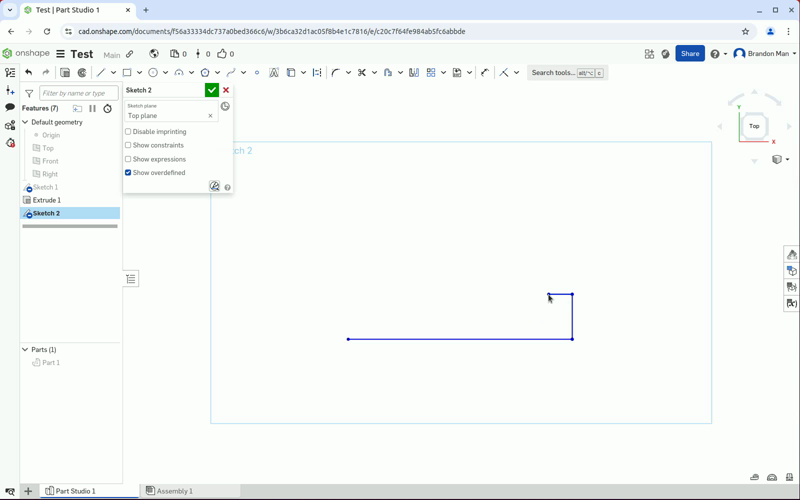
key(a)
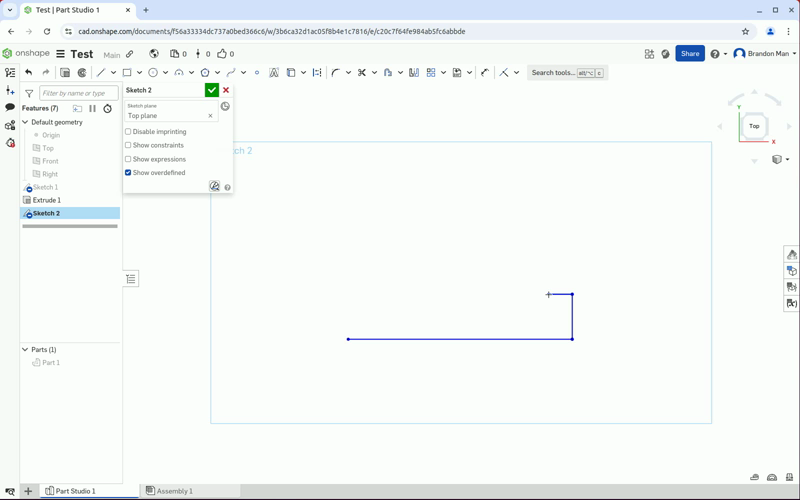
mouse_move(548, 294)
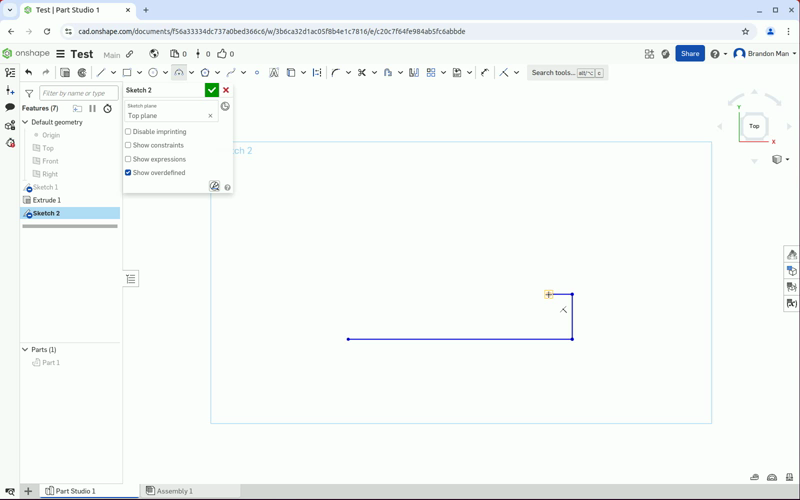
click(548, 294)
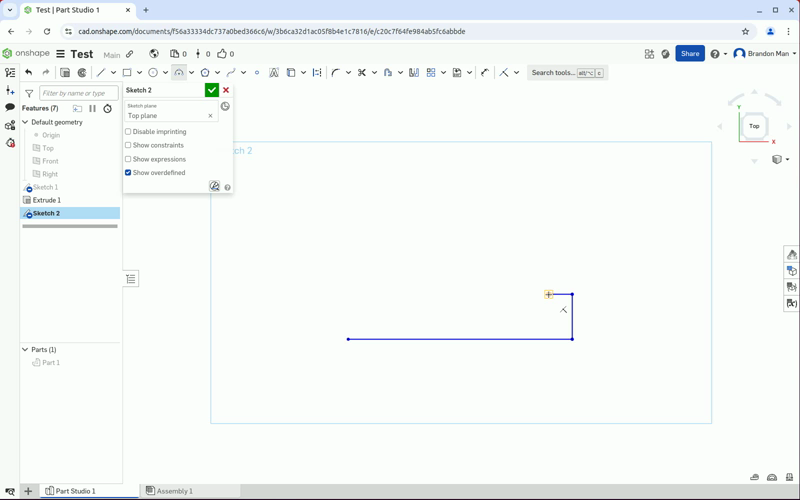
key_down(shift)
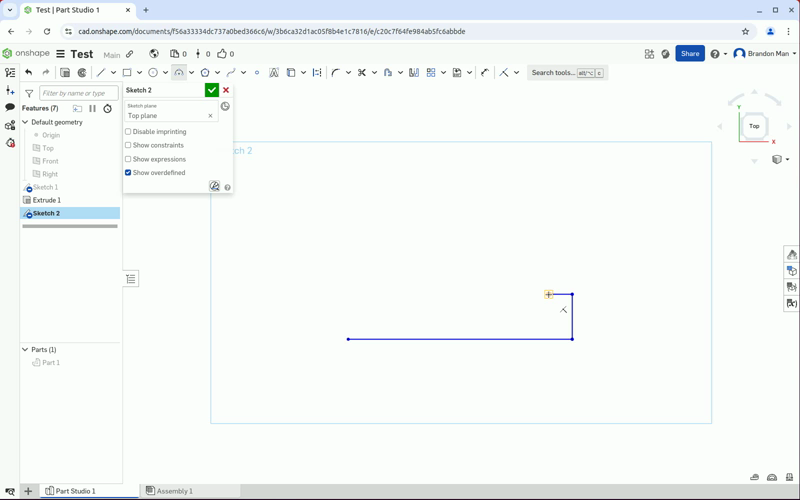
mouse_move(513, 294)
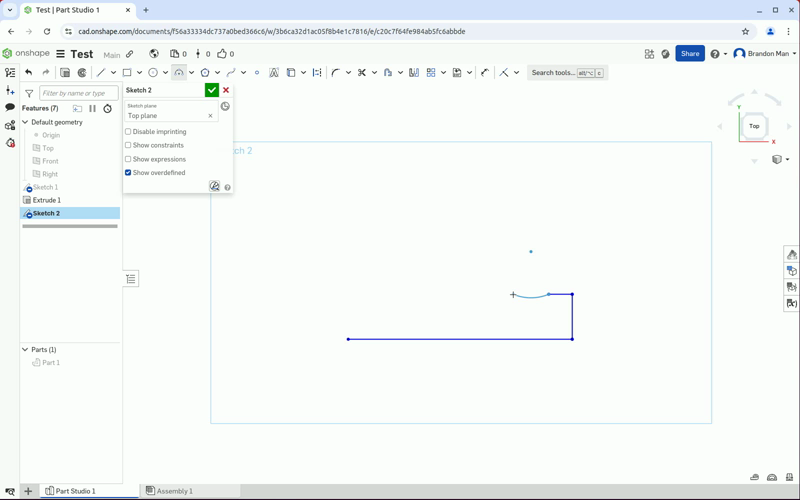
click(513, 294)
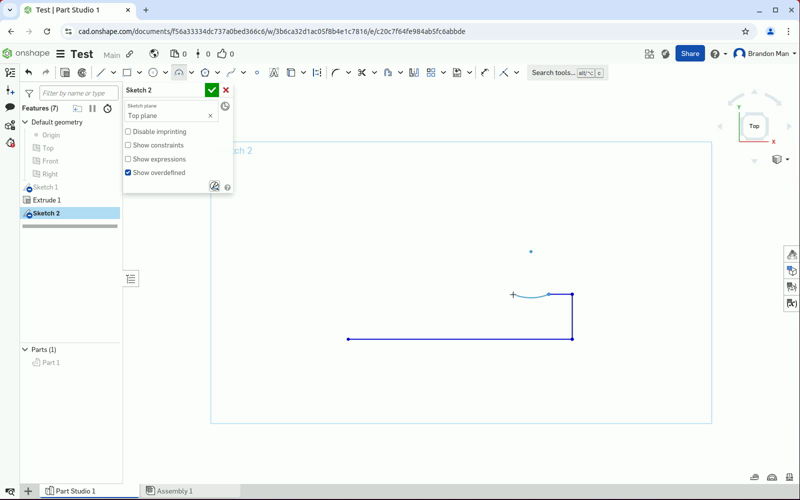
mouse_move(531, 312)
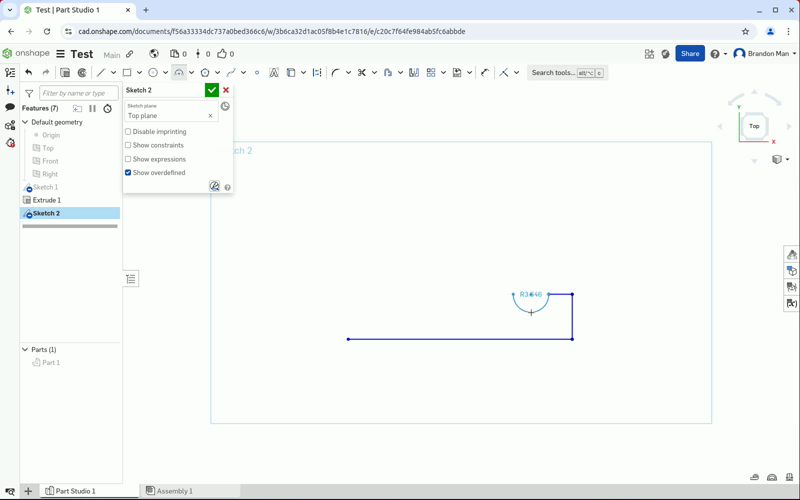
click(531, 312)
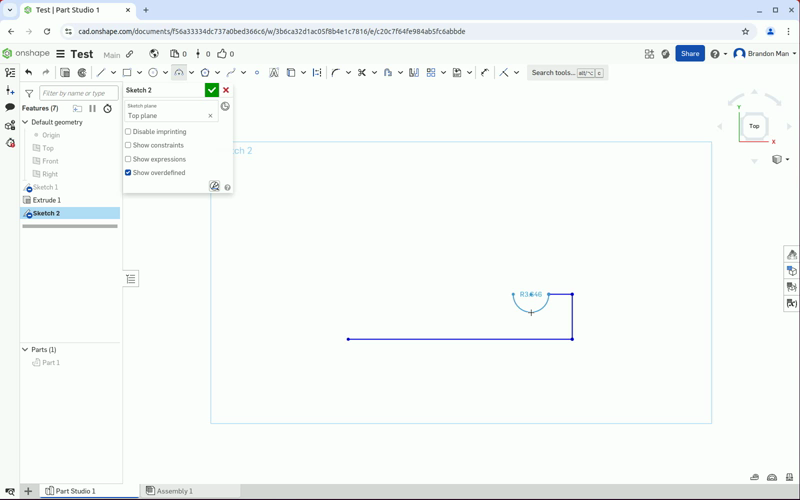
key_up(shift)
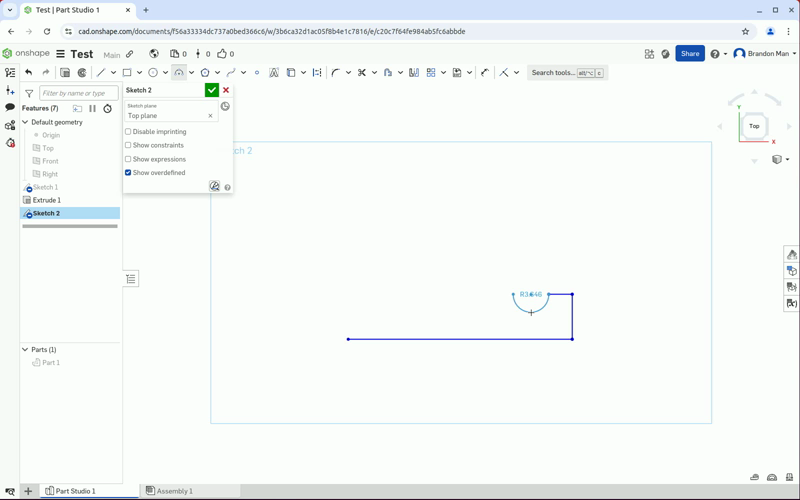
key(esc)
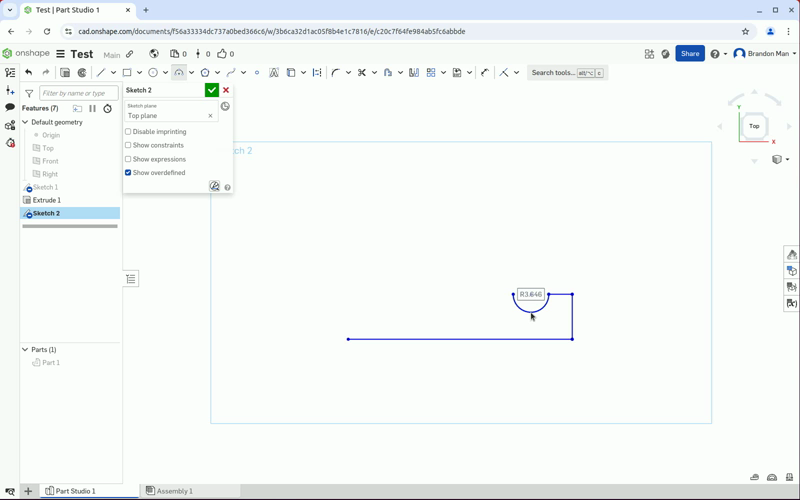
key(l)
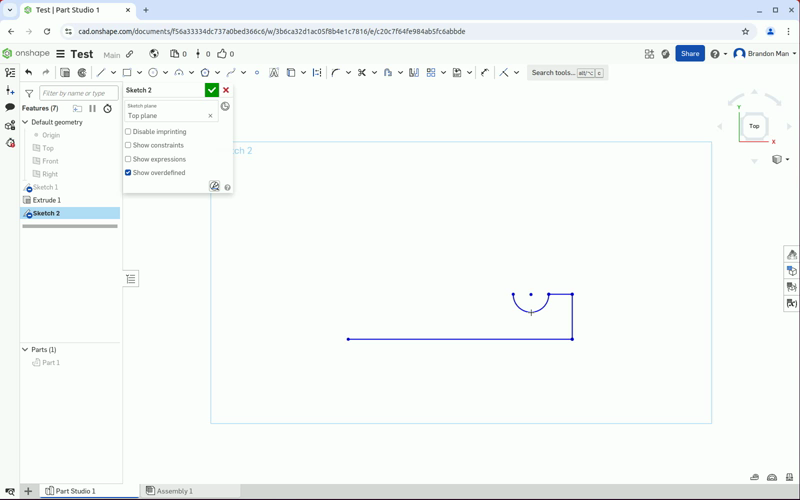
mouse_move(513, 294)
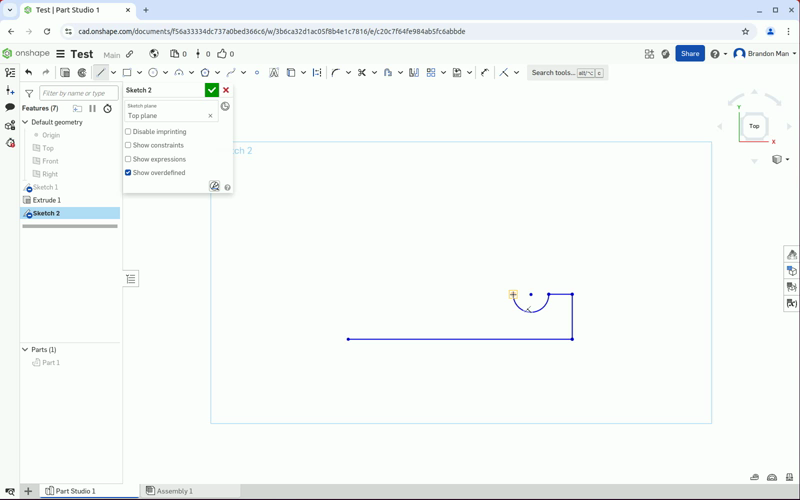
click(513, 294)
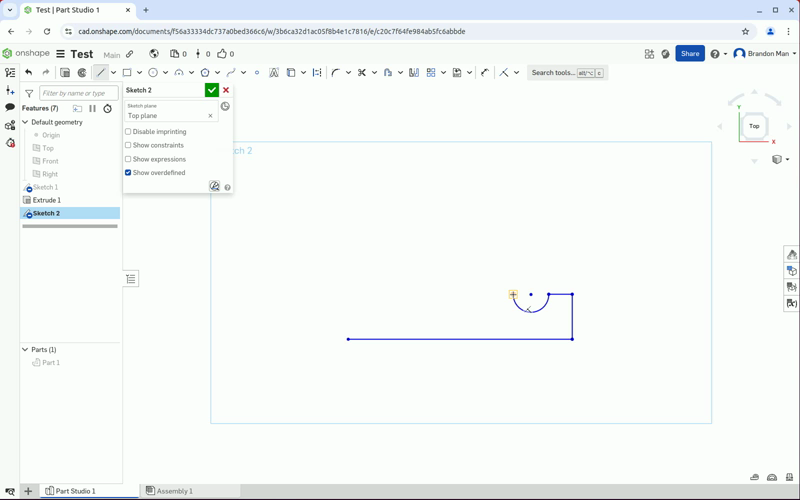
key_down(shift)
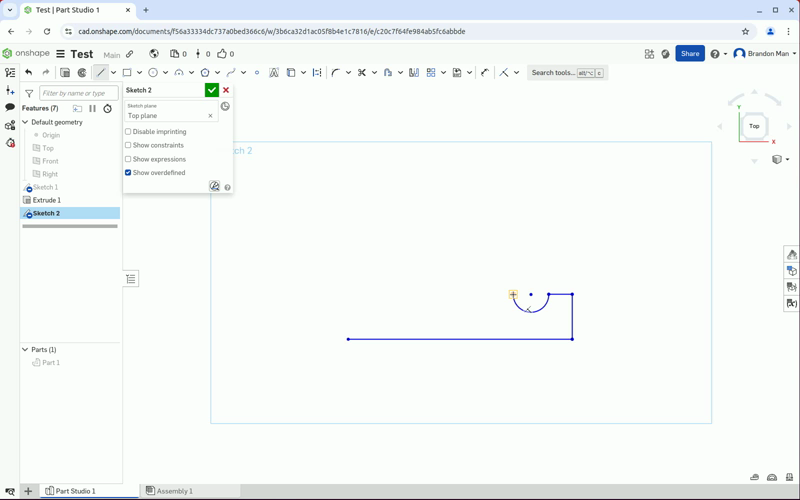
mouse_move(543, 294)
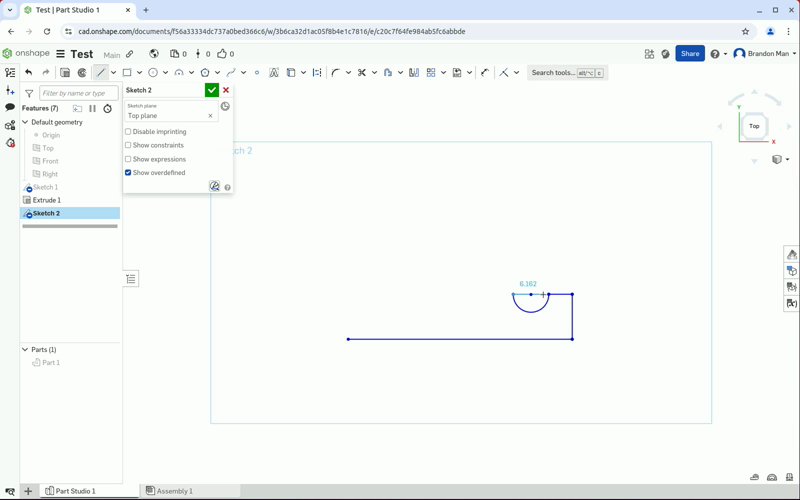
mouse_move(477, 294)
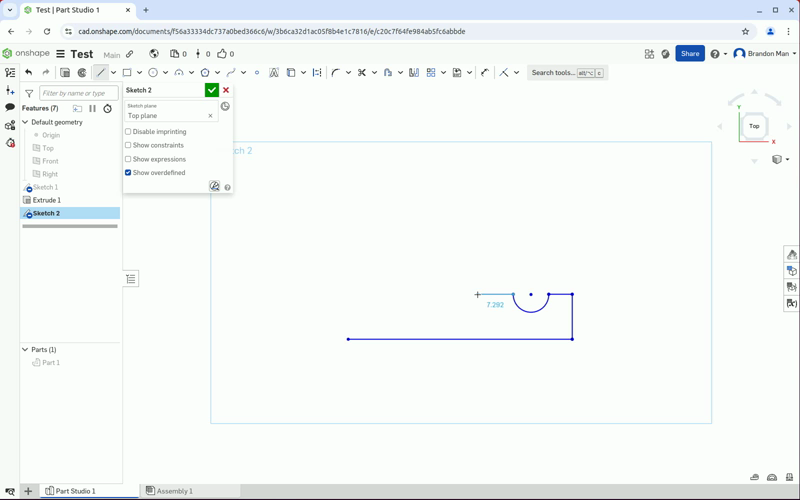
click(477, 294)
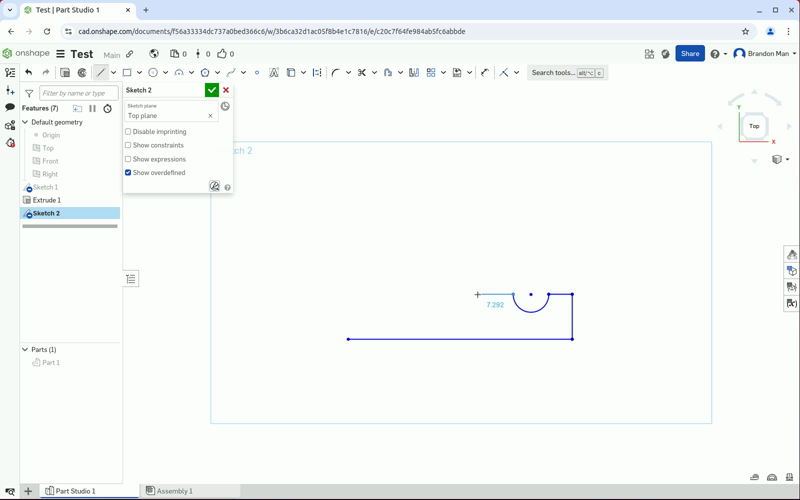
key_up(shift)
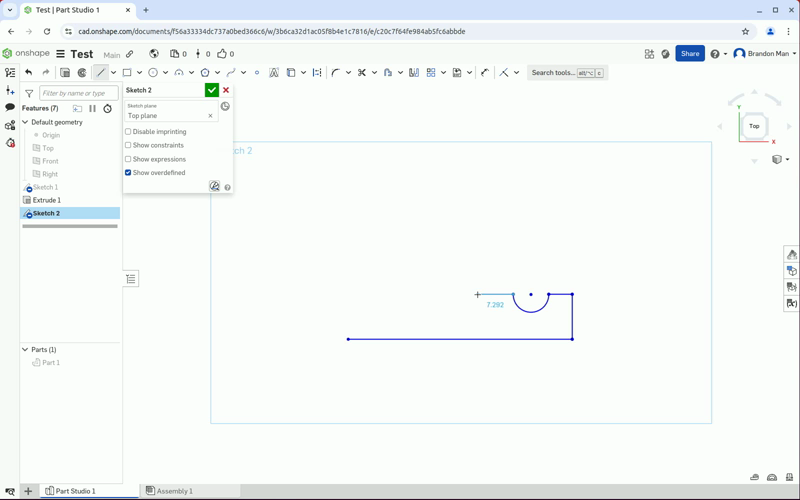
key(esc)
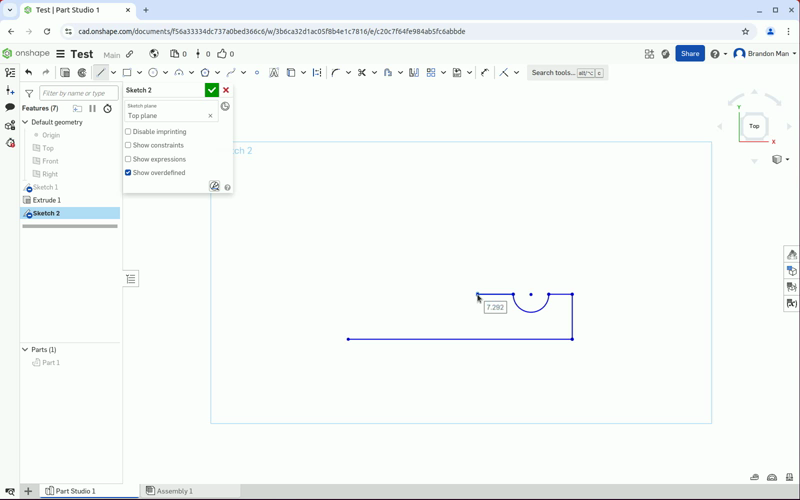
key(a)
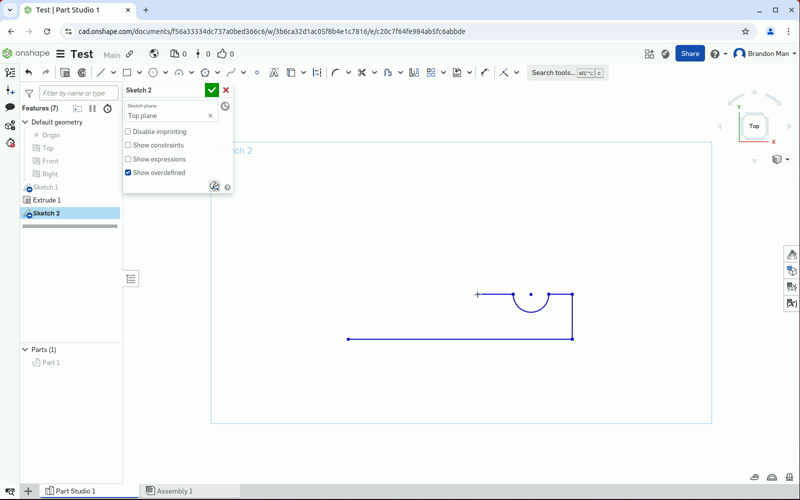
mouse_move(477, 294)
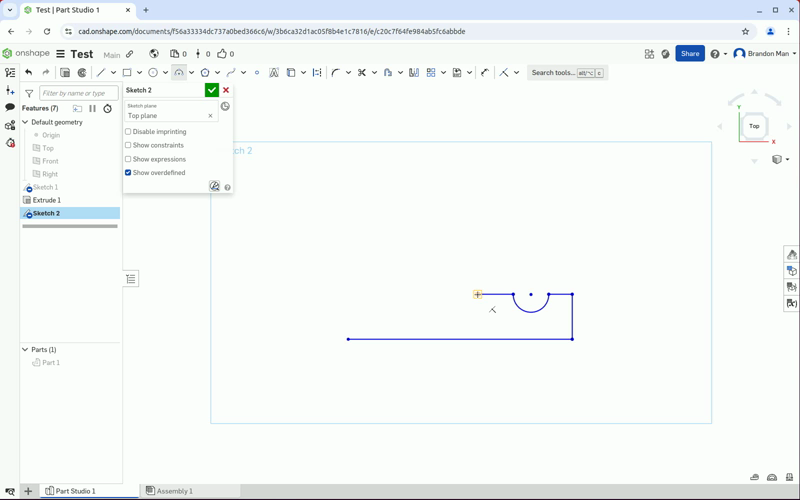
click(477, 294)
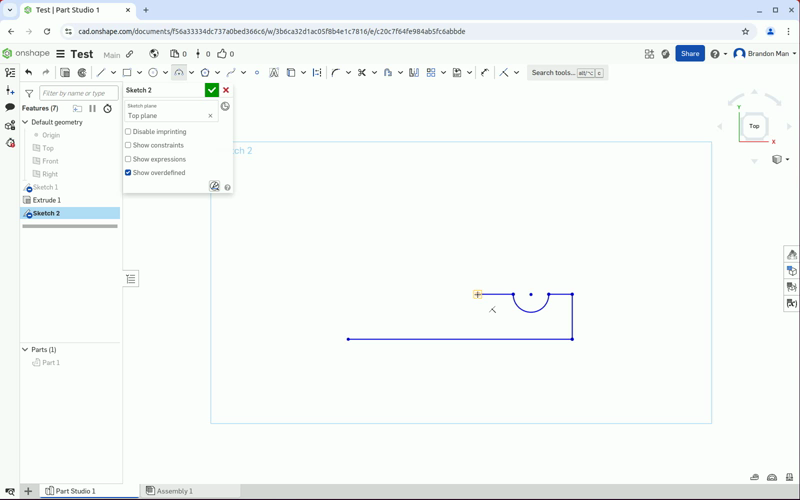
key_down(shift)
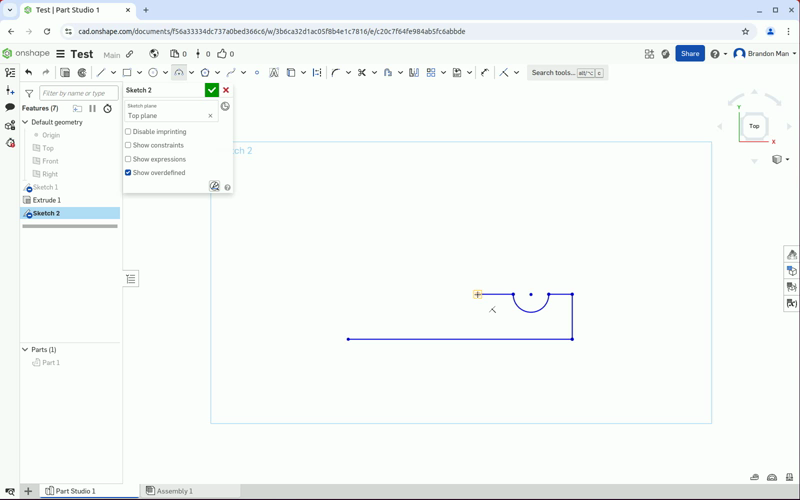
mouse_move(442, 294)
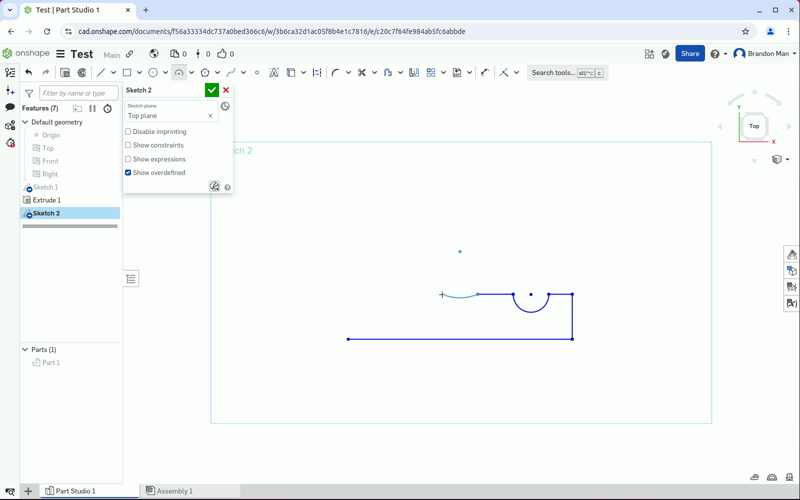
click(442, 294)
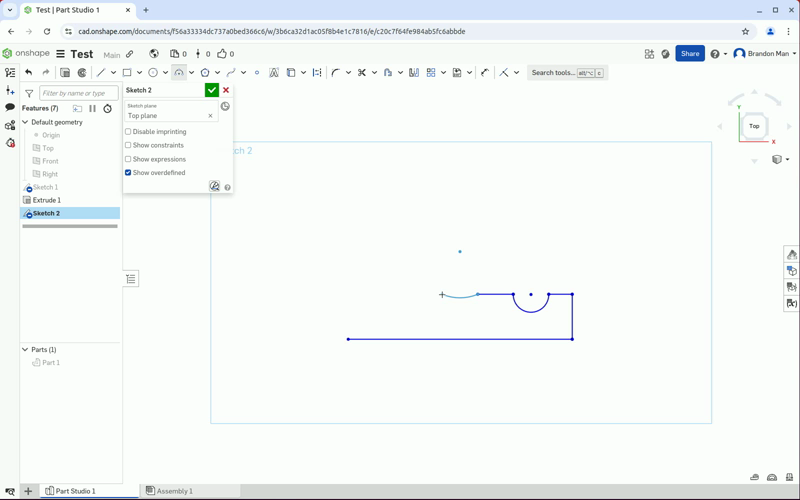
mouse_move(460, 312)
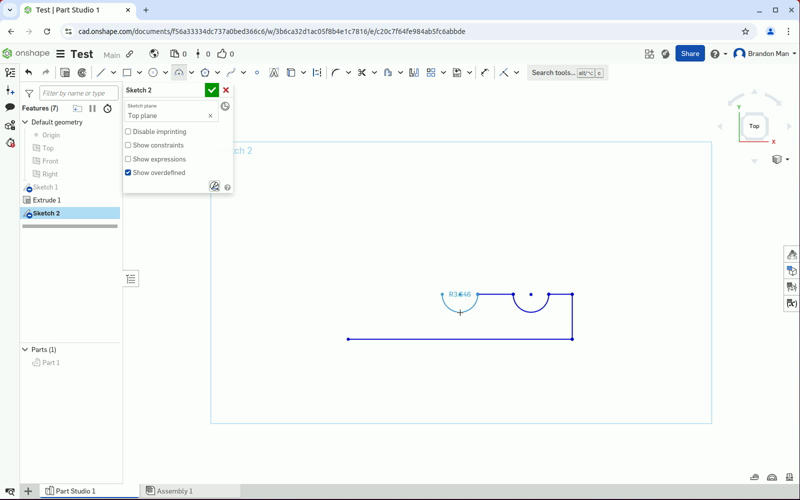
click(460, 312)
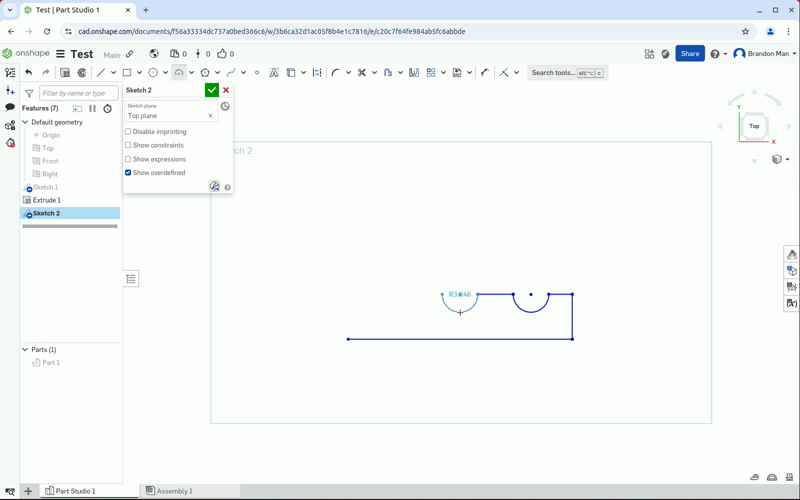
key_up(shift)
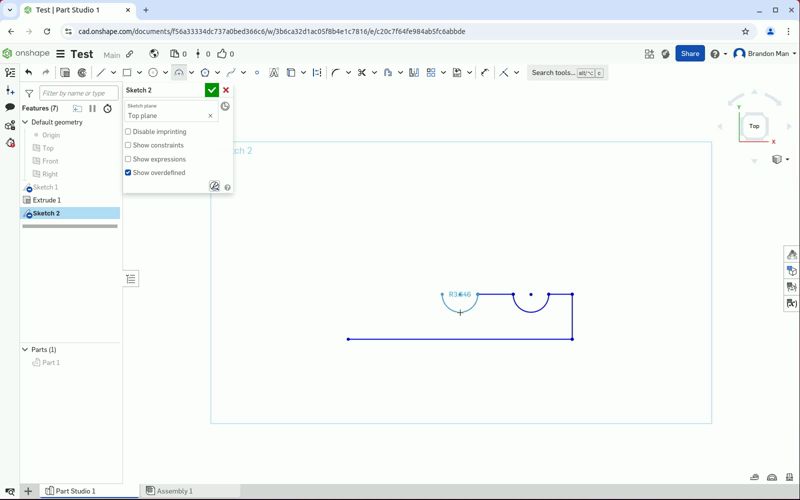
key(esc)
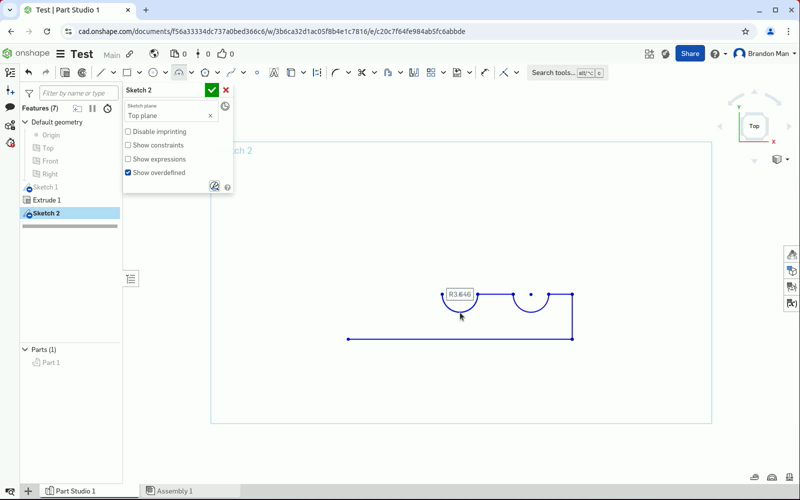
key(l)
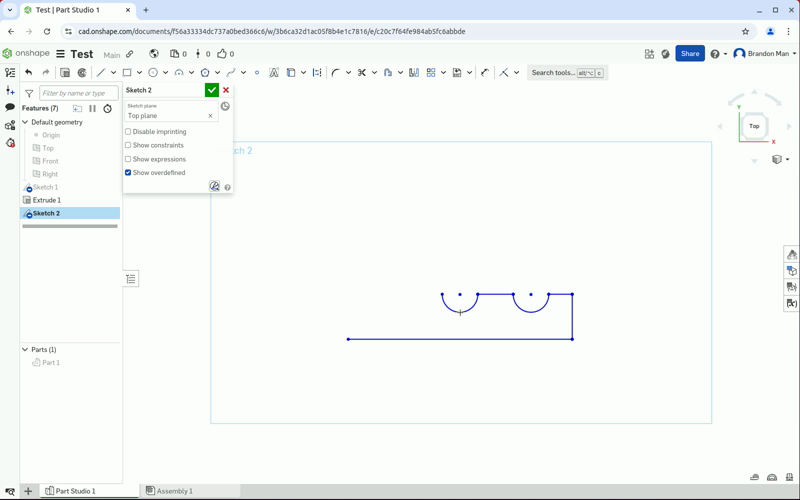
mouse_move(442, 294)
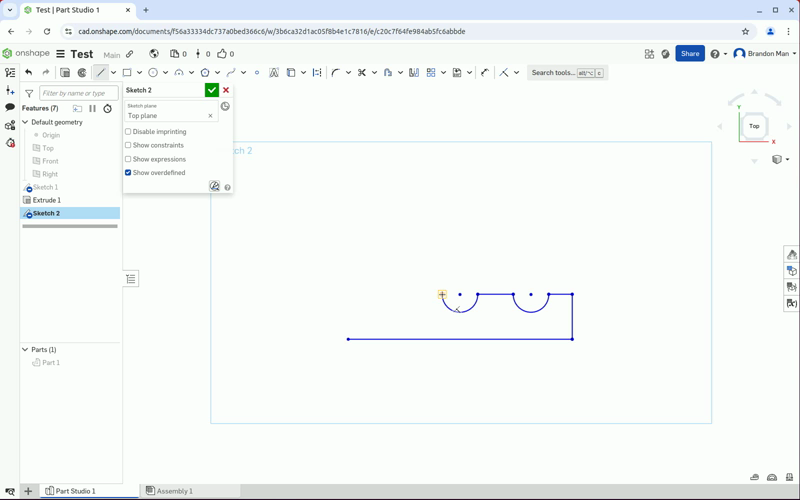
click(442, 294)
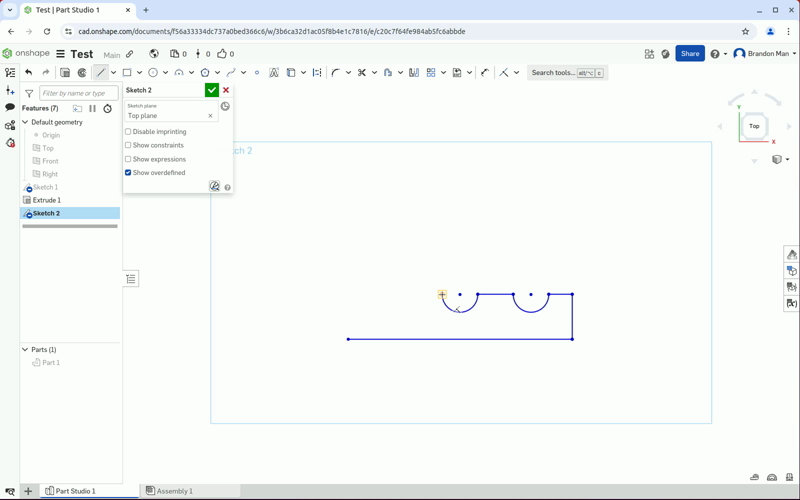
key_down(shift)
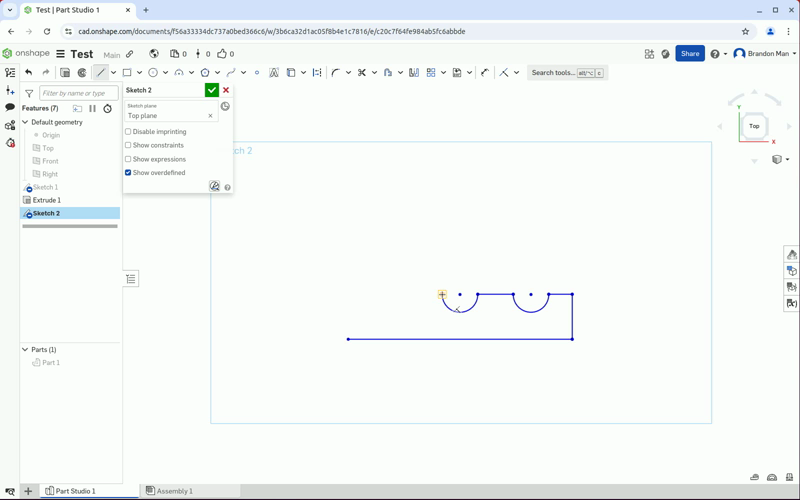
mouse_move(472, 294)
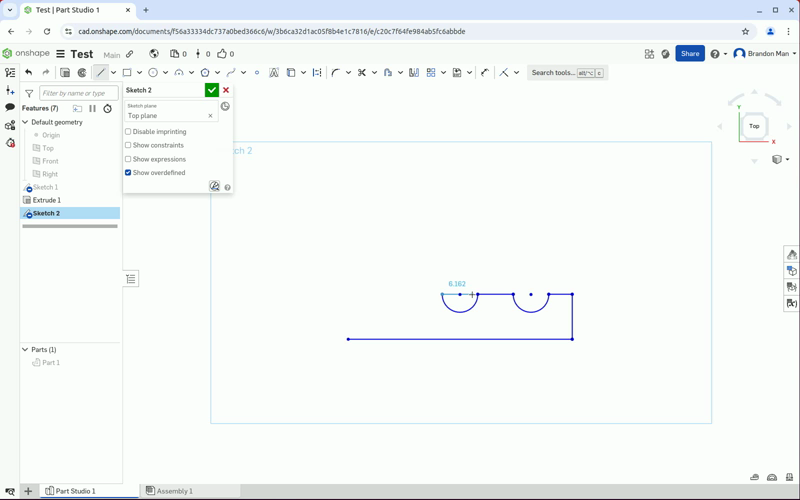
mouse_move(407, 294)
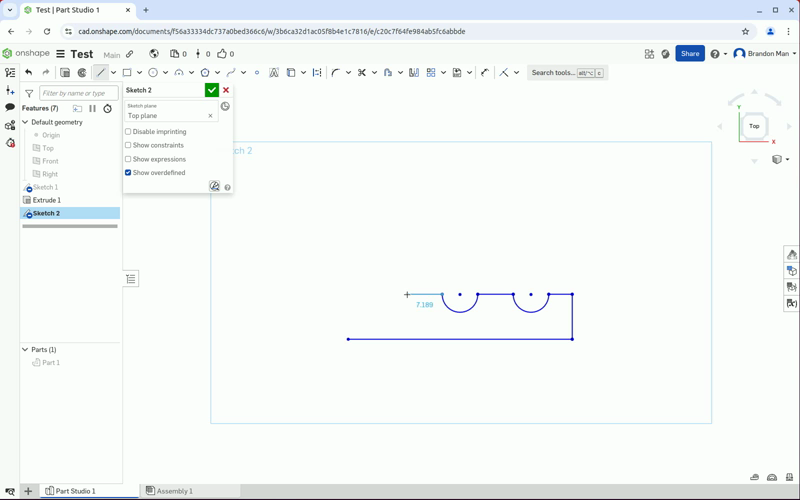
click(407, 294)
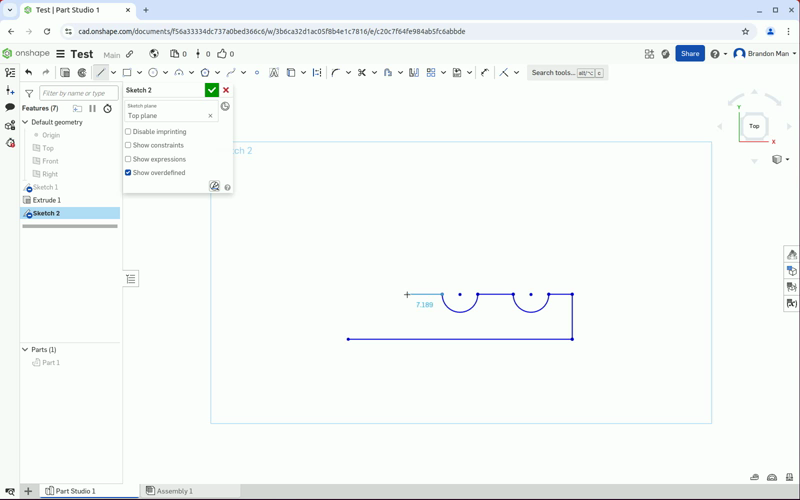
key_up(shift)
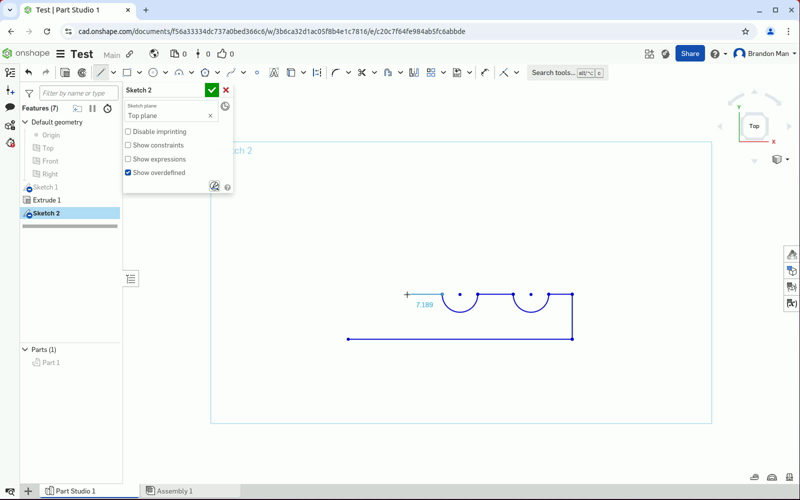
key(esc)
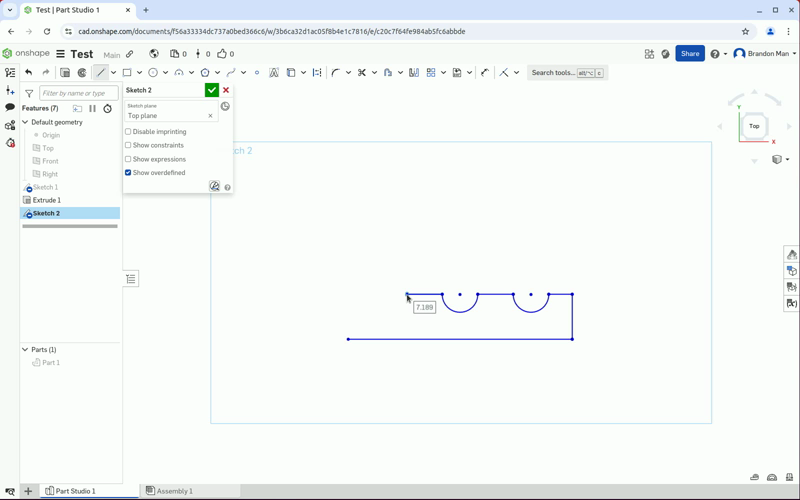
key(a)
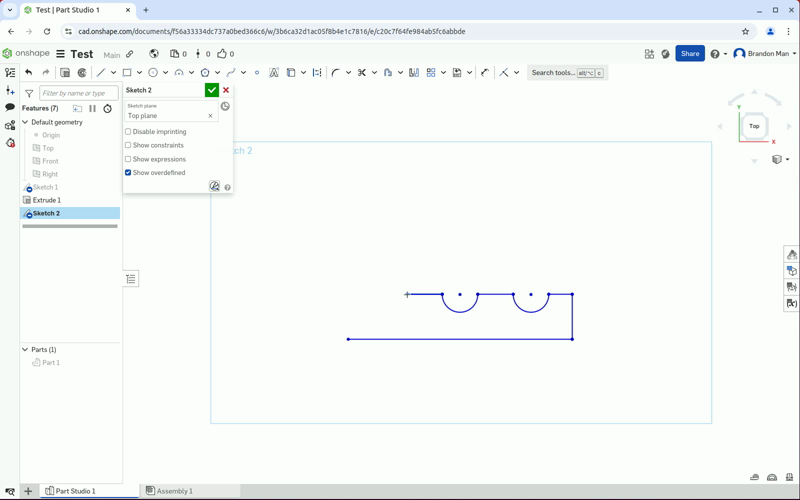
mouse_move(407, 294)
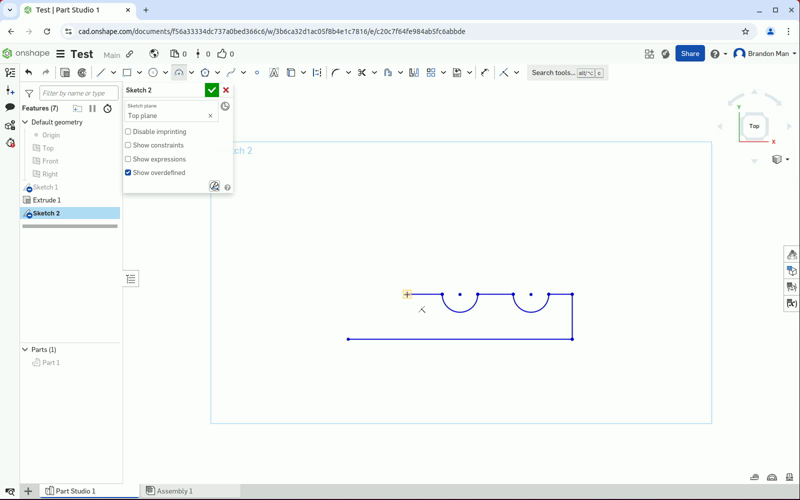
click(407, 294)
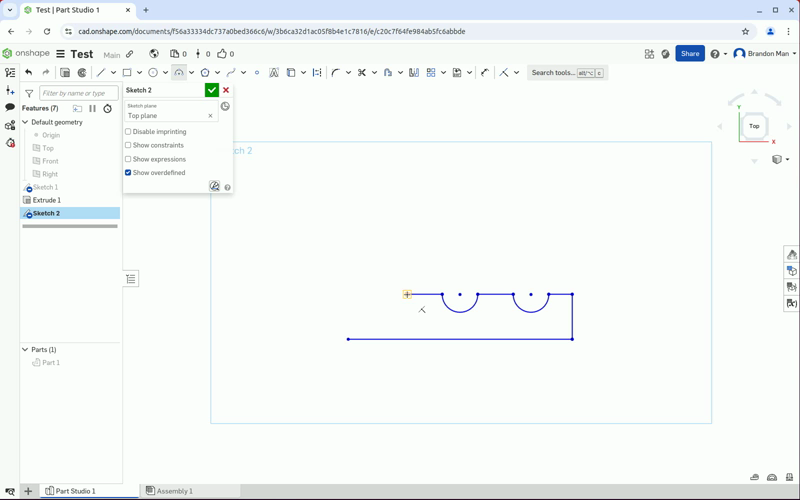
key_down(shift)
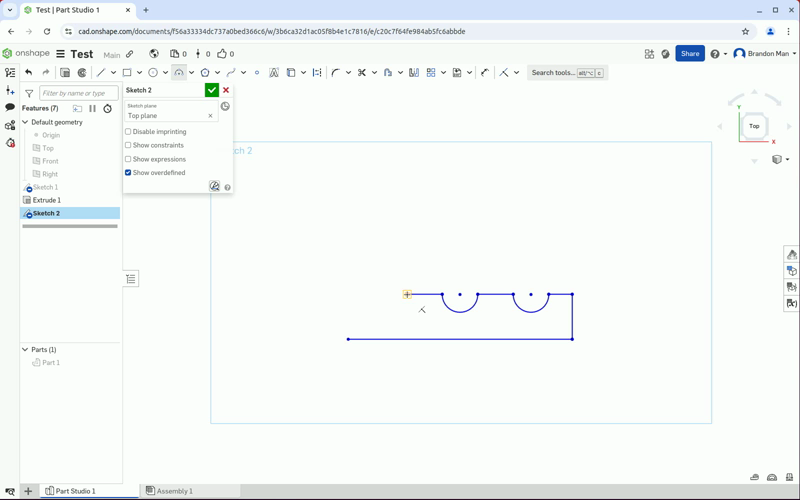
mouse_move(371, 294)
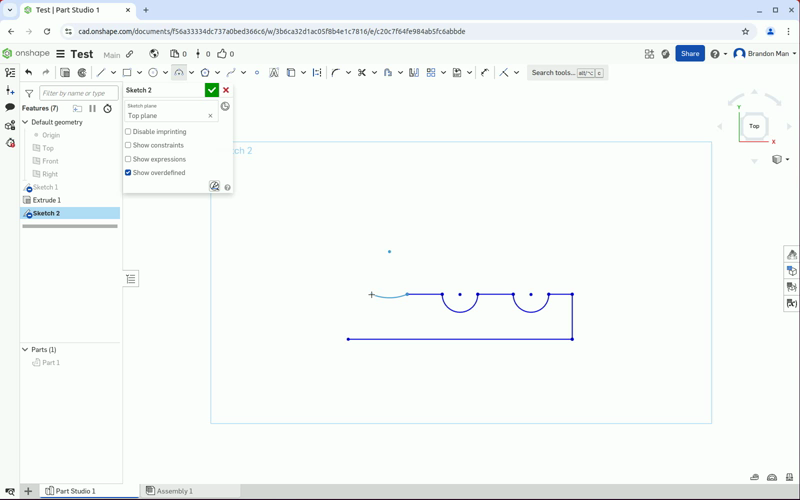
click(371, 294)
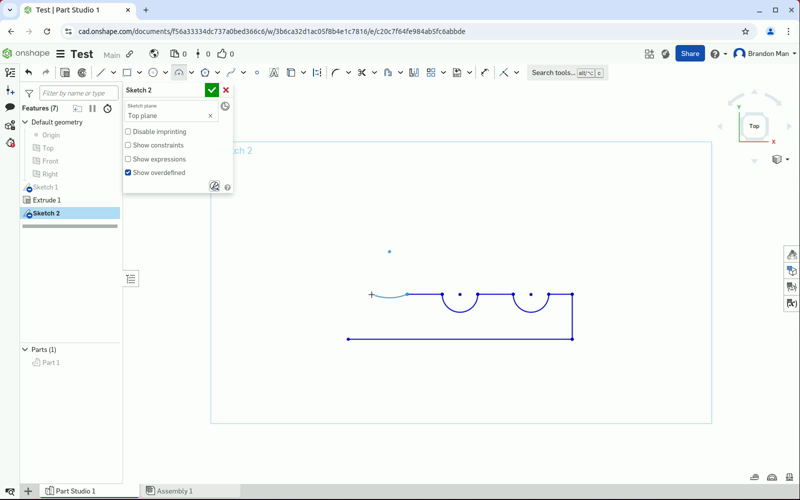
mouse_move(389, 312)
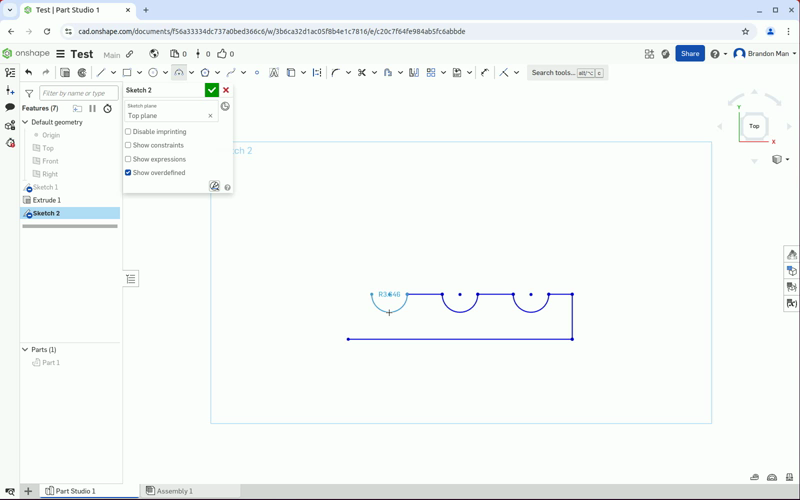
click(389, 312)
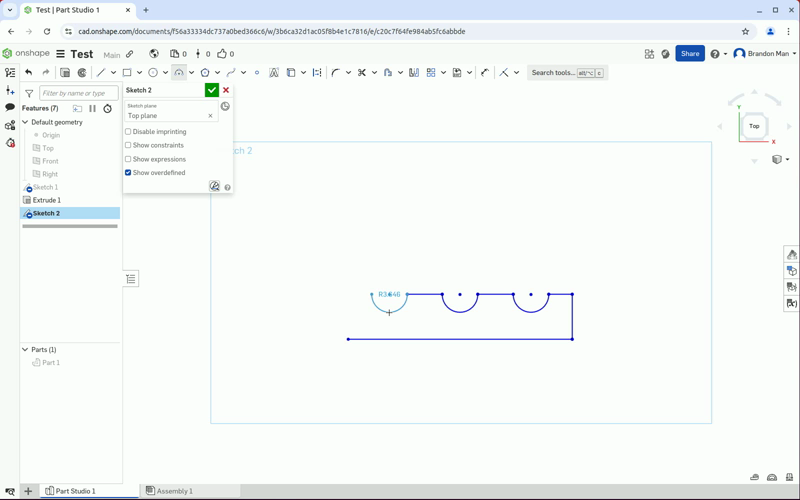
key_up(shift)
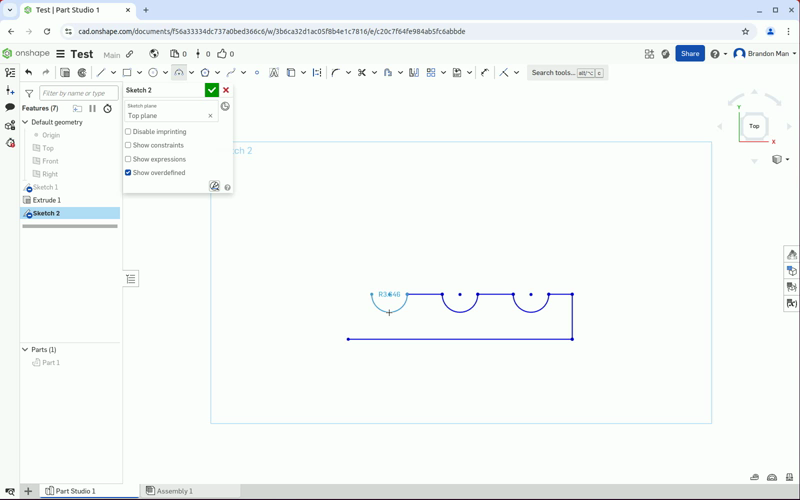
key(esc)
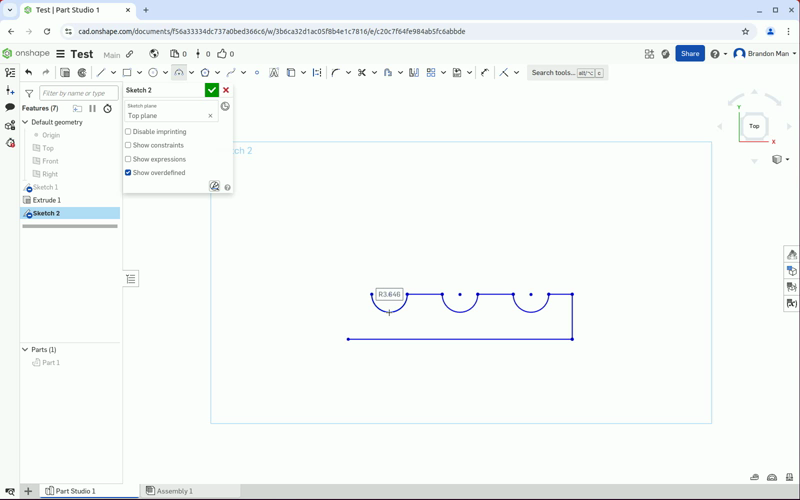
key(l)
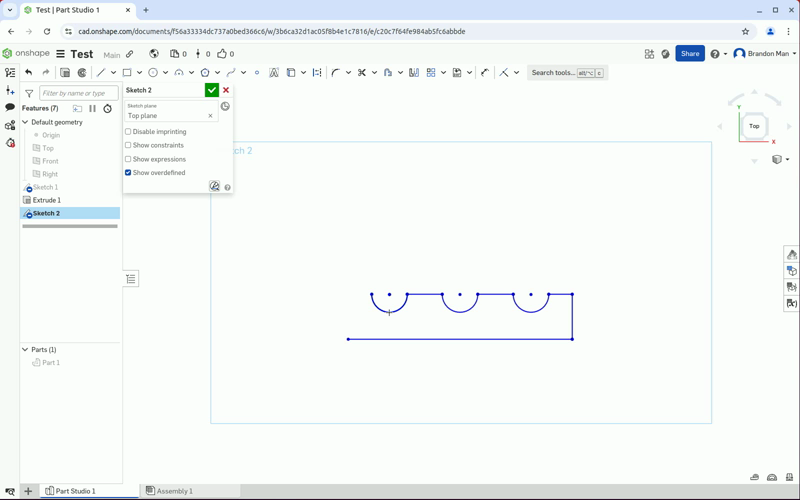
mouse_move(371, 294)
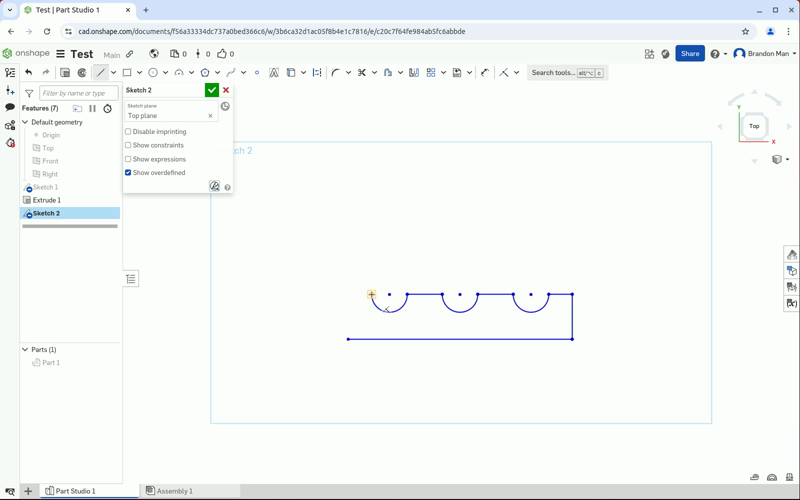
click(371, 294)
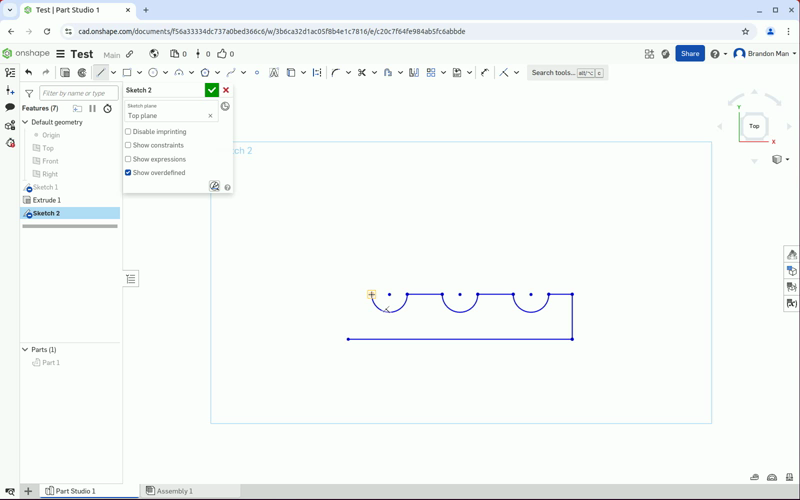
key_down(shift)
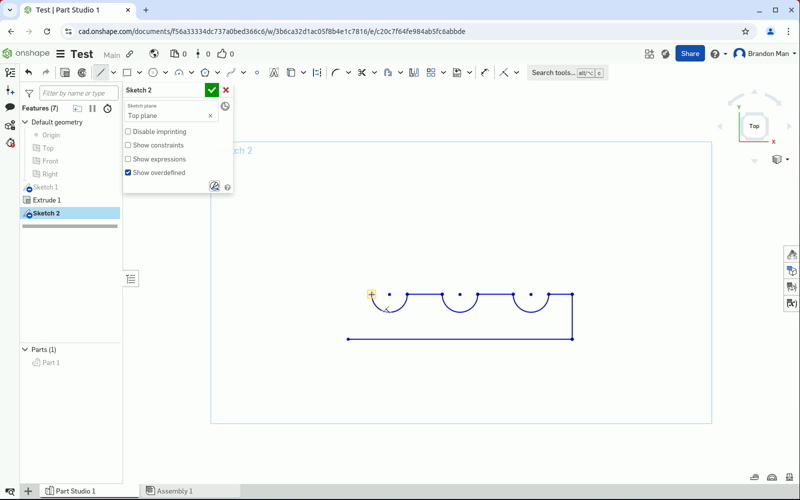
mouse_move(401, 294)
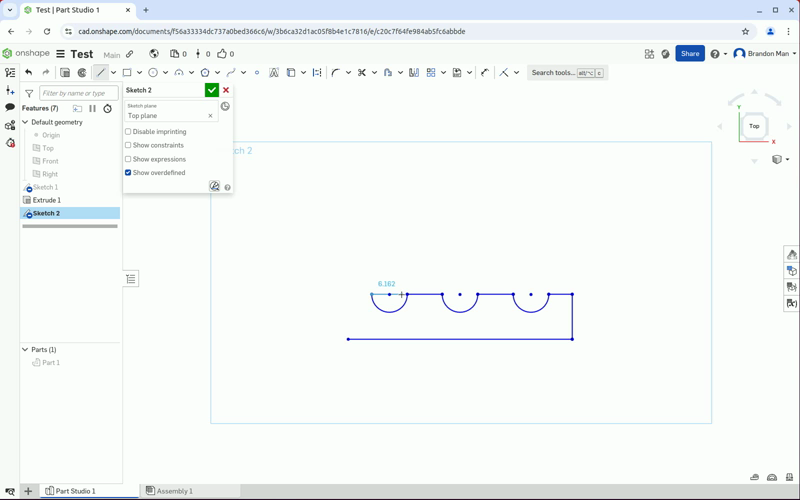
mouse_move(348, 294)
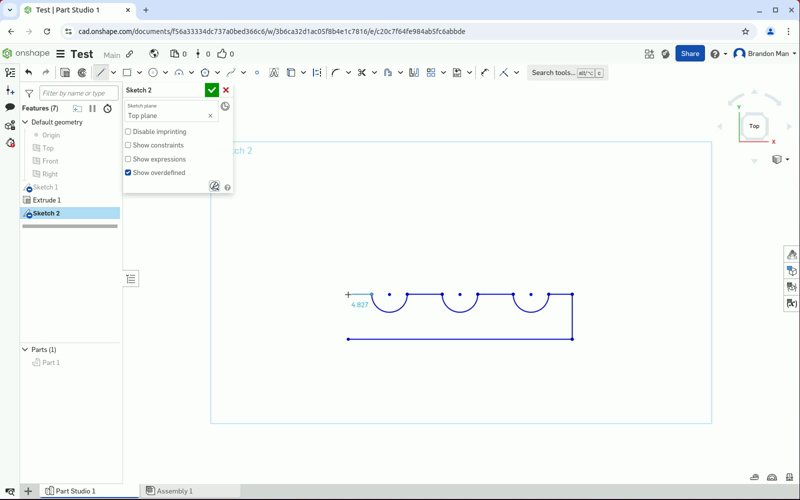
click(348, 294)
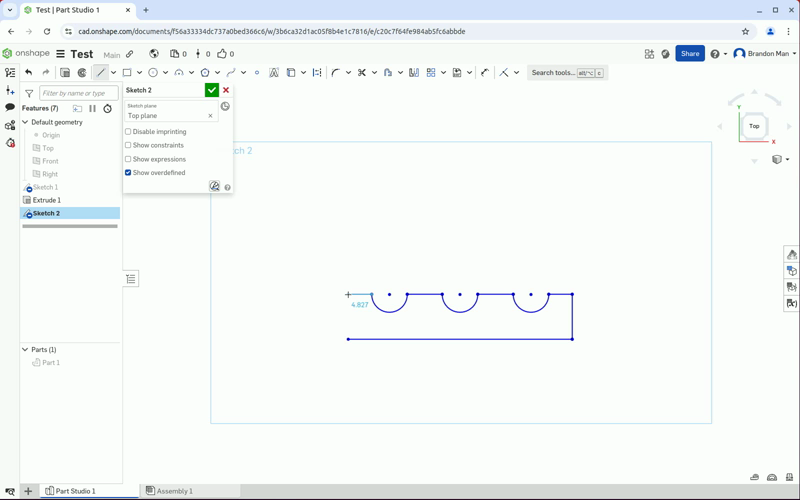
key_up(shift)
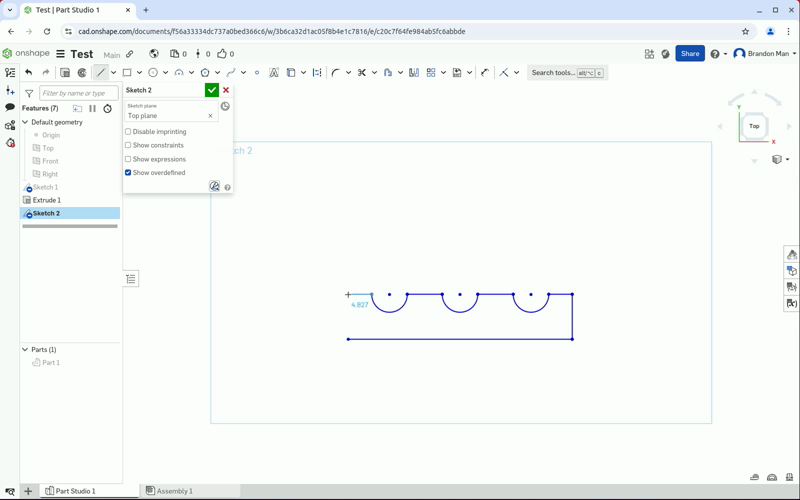
mouse_move(378, 294)
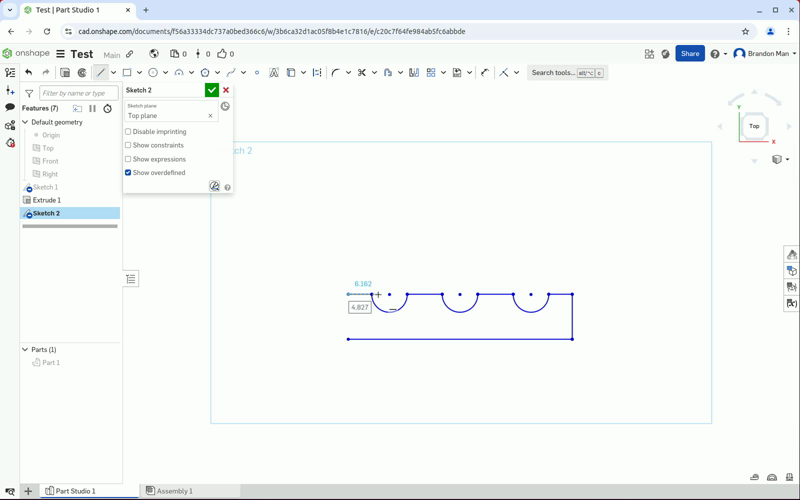
key_down(shift)
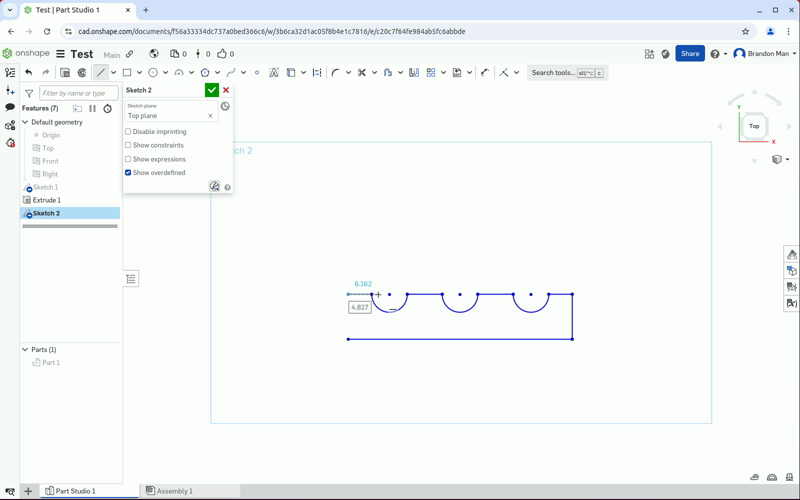
mouse_move(348, 339)
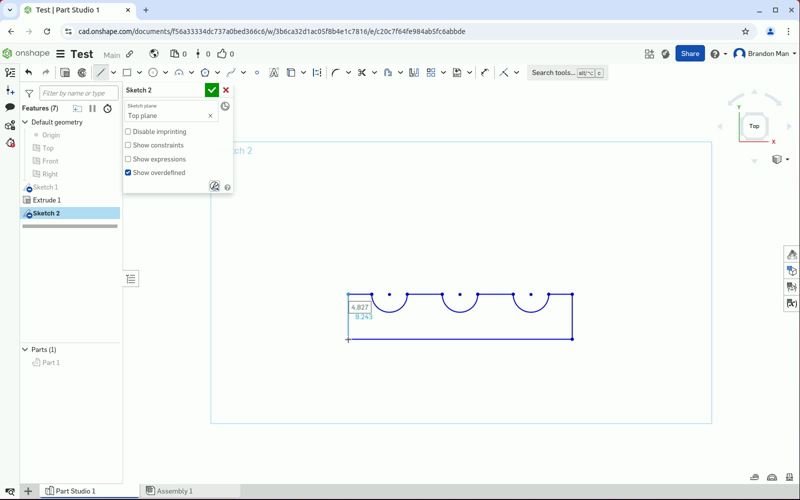
key_up(shift)
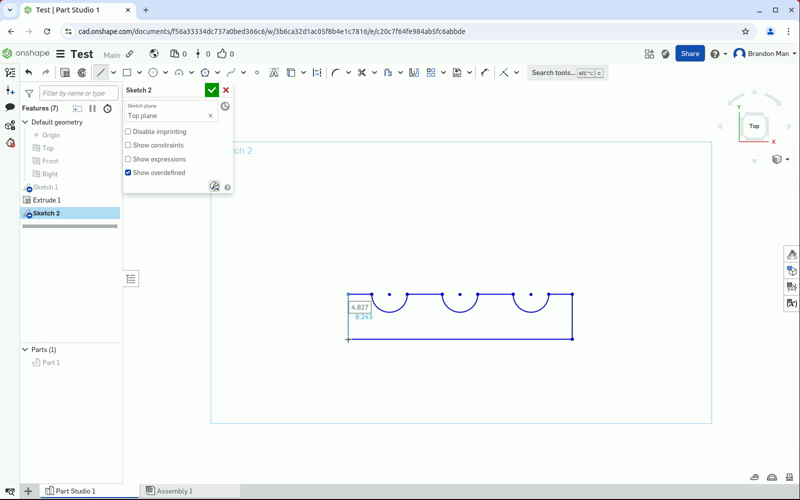
click(348, 339)
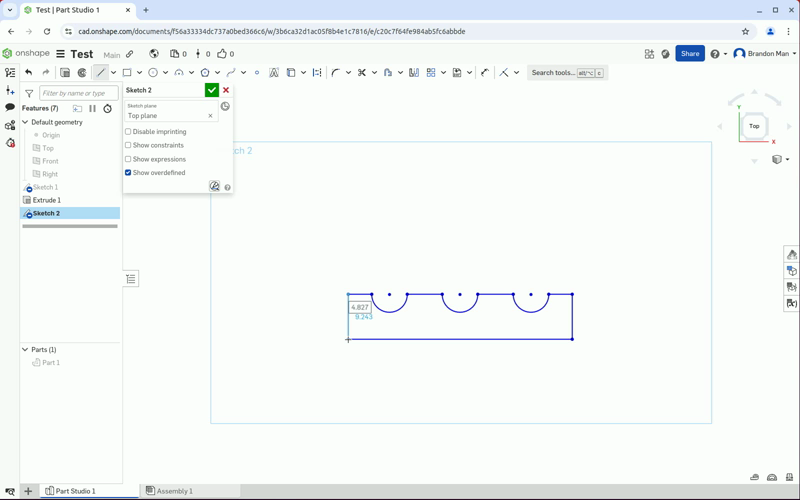
key(esc)
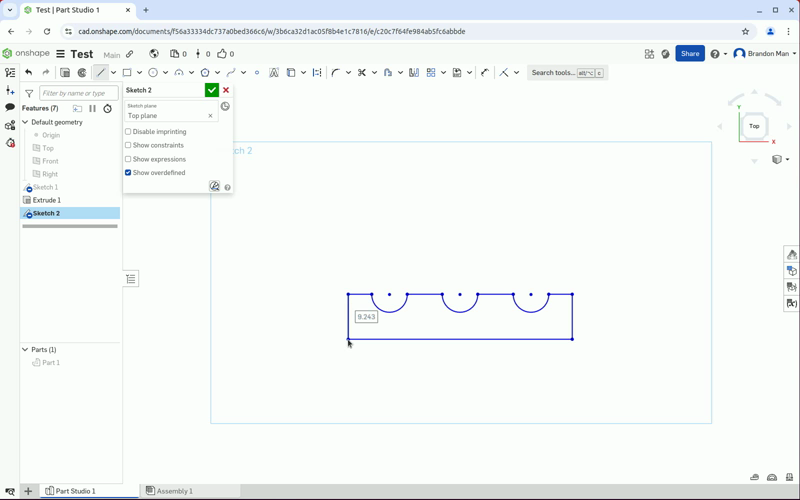
mouse_move(382, 329)
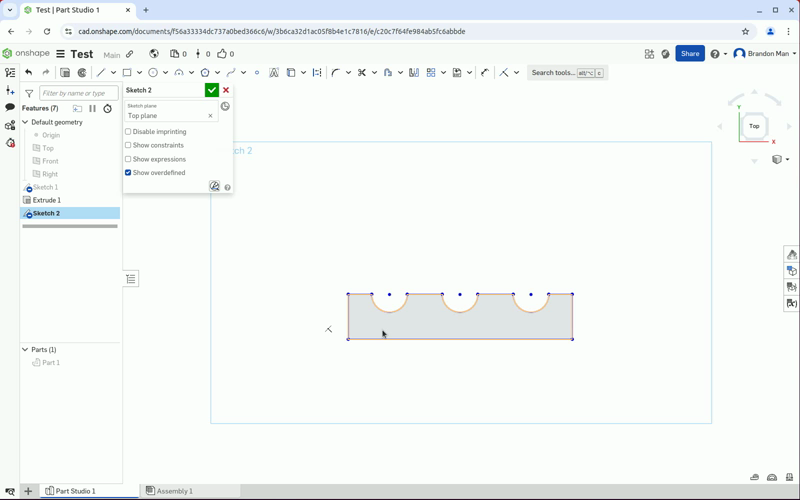
scroll(6)
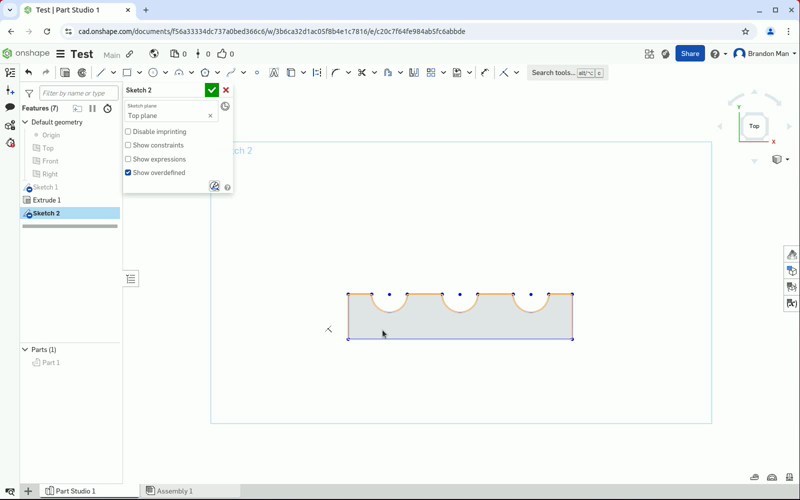
scroll(6)
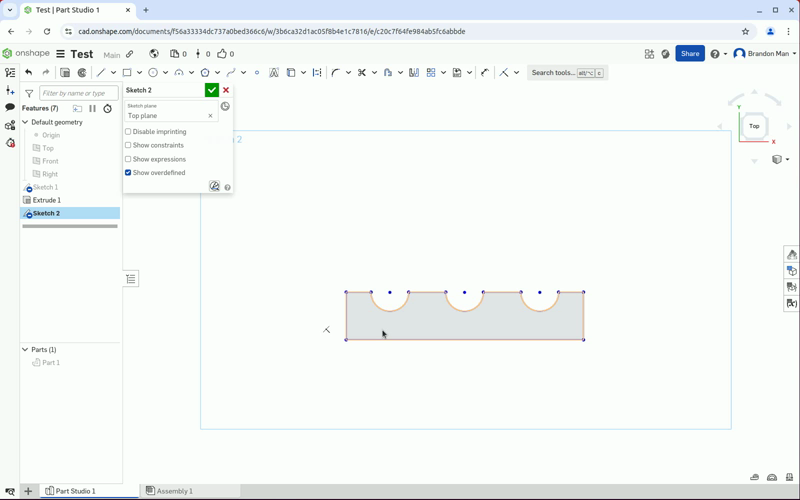
scroll(6)
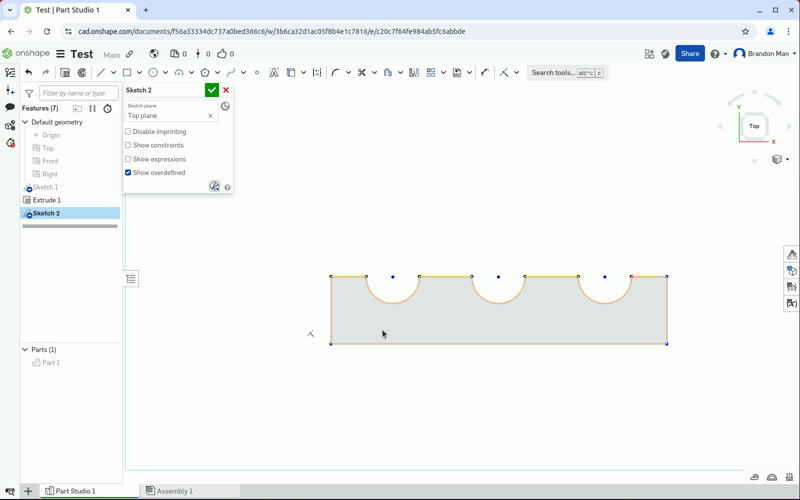
scroll(6)
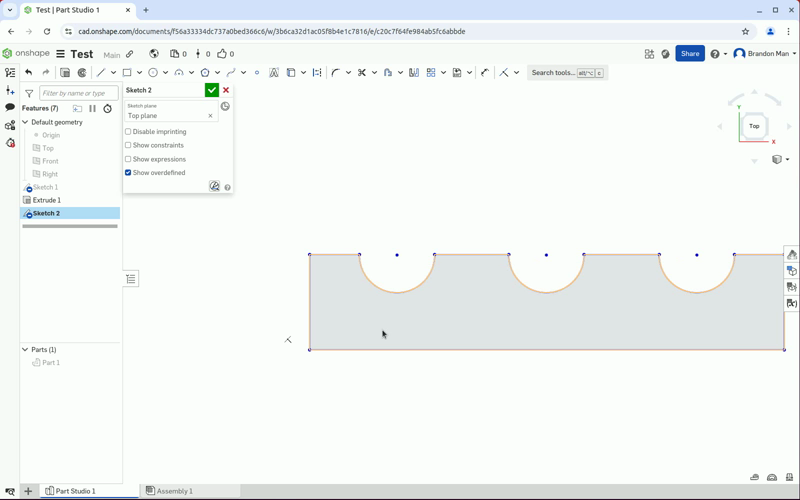
scroll(6)
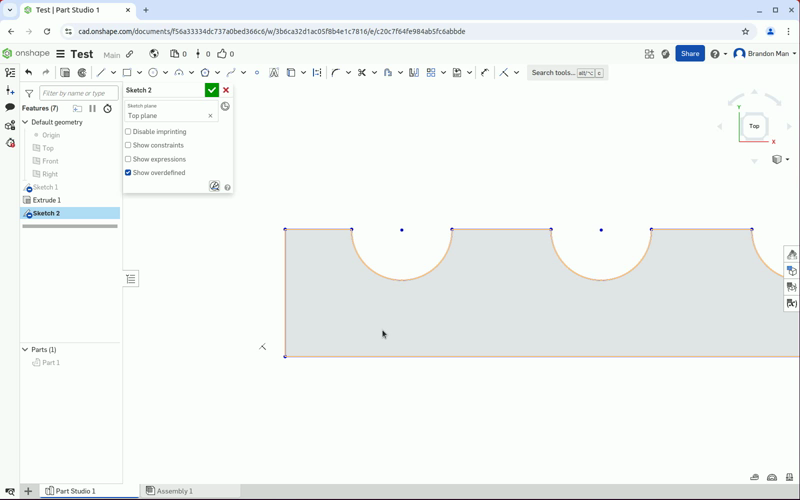
scroll(6)
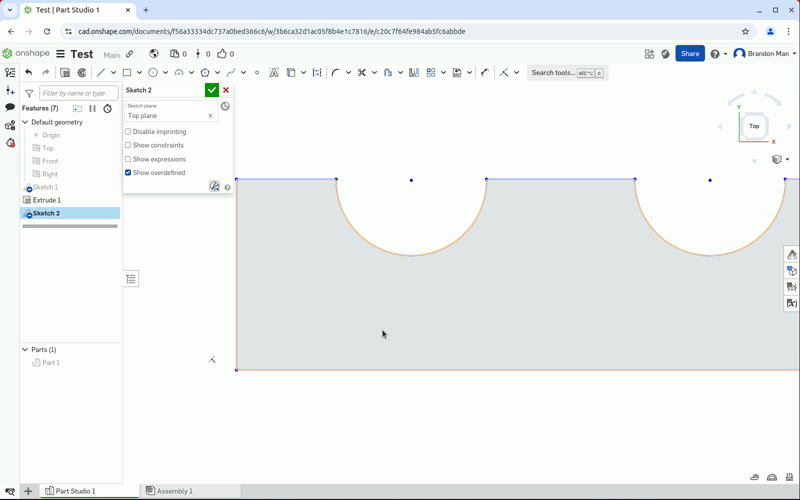
scroll(6)
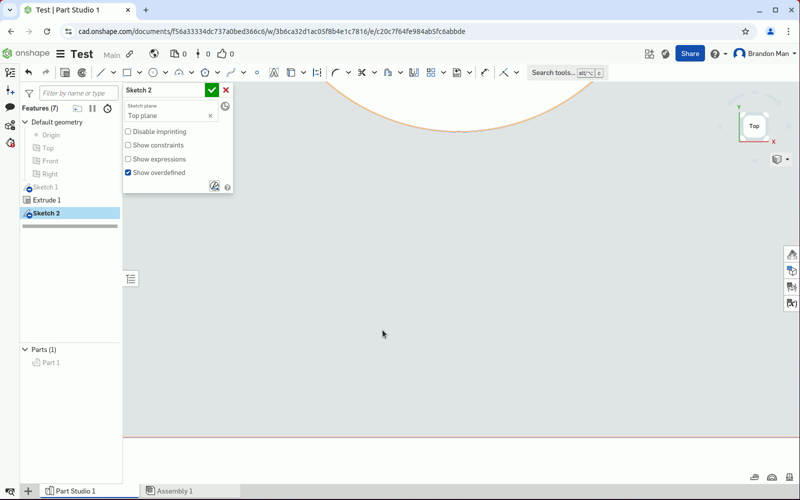
click(382, 329)
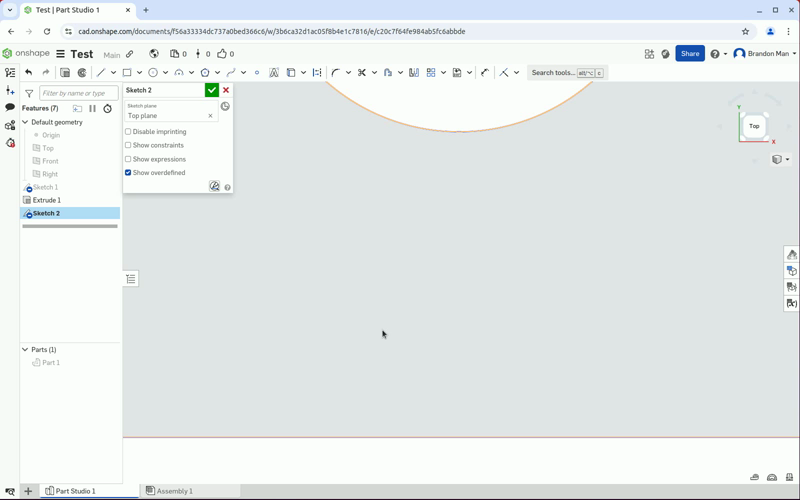
scroll(-6)
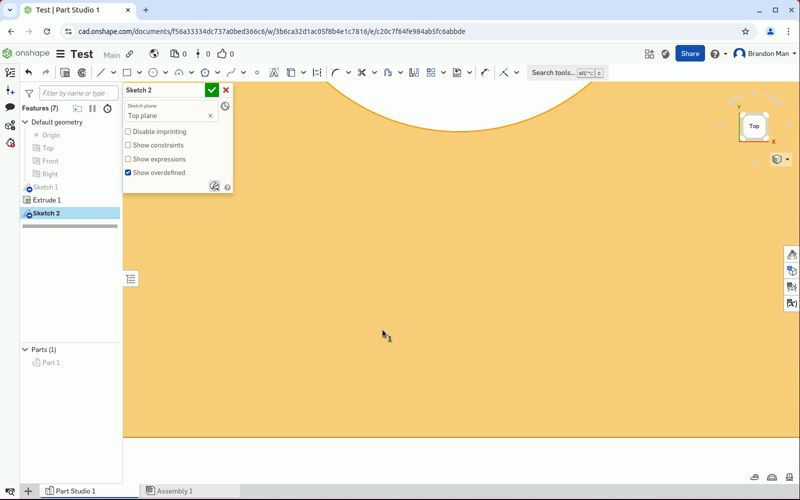
scroll(-6)
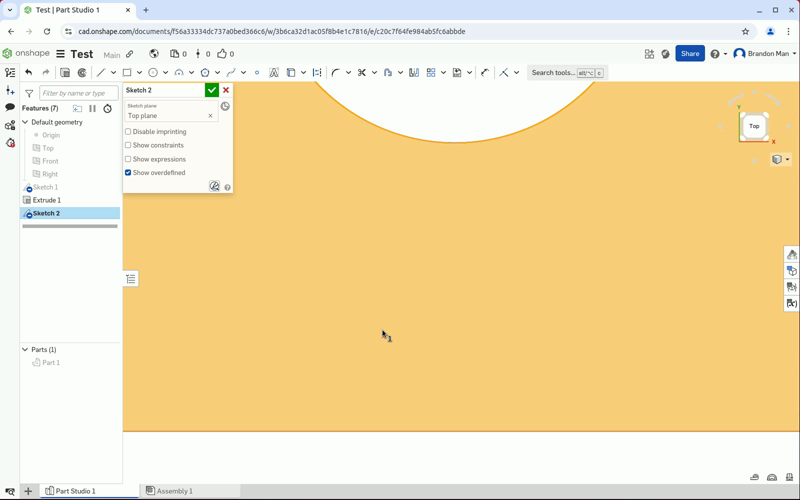
scroll(-6)
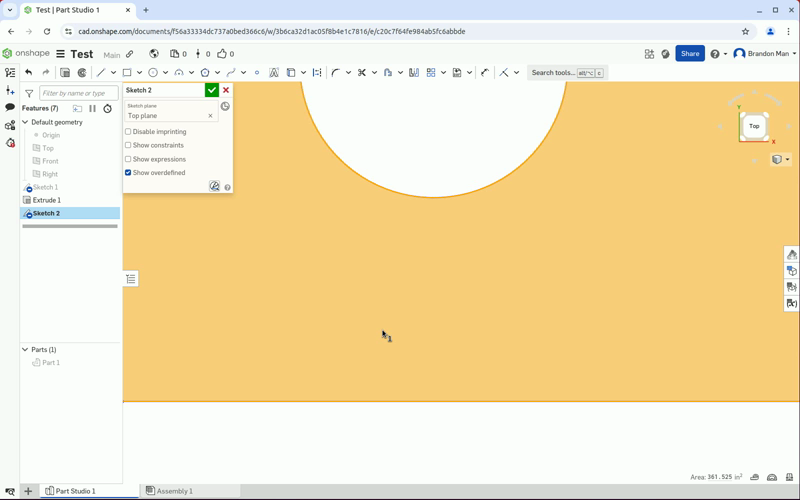
scroll(-6)
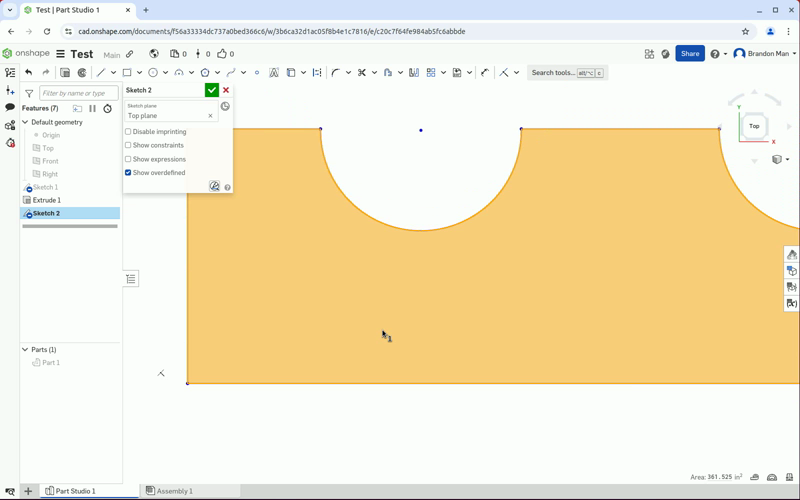
scroll(-6)
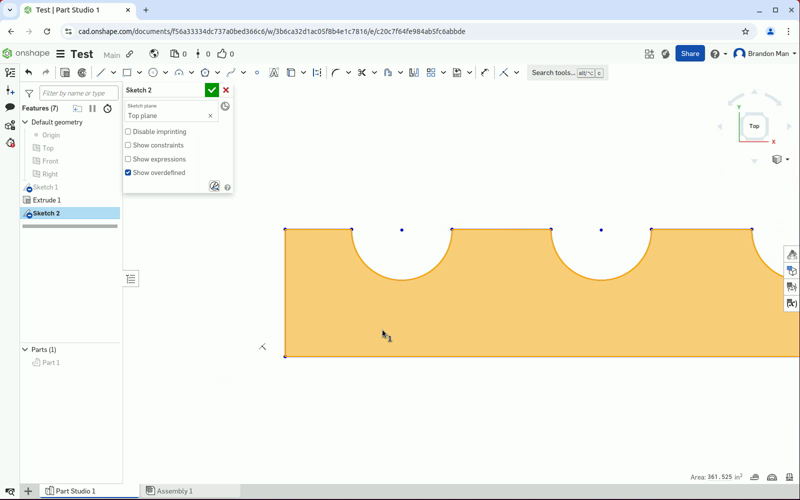
scroll(-6)
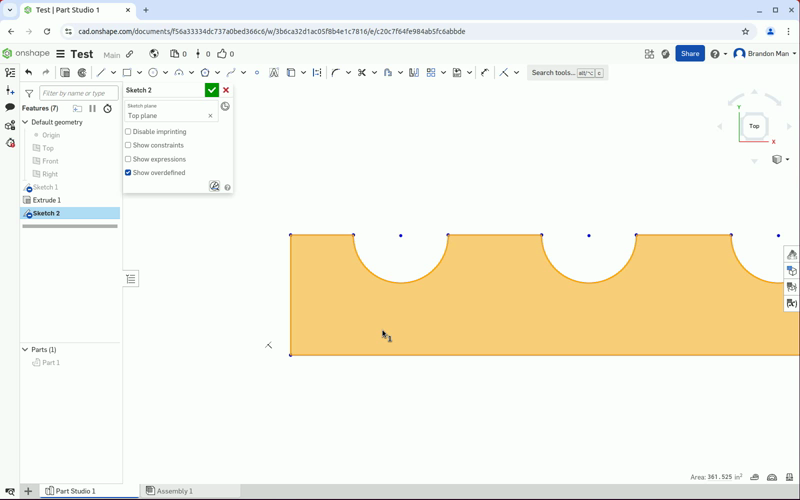
scroll(-6)
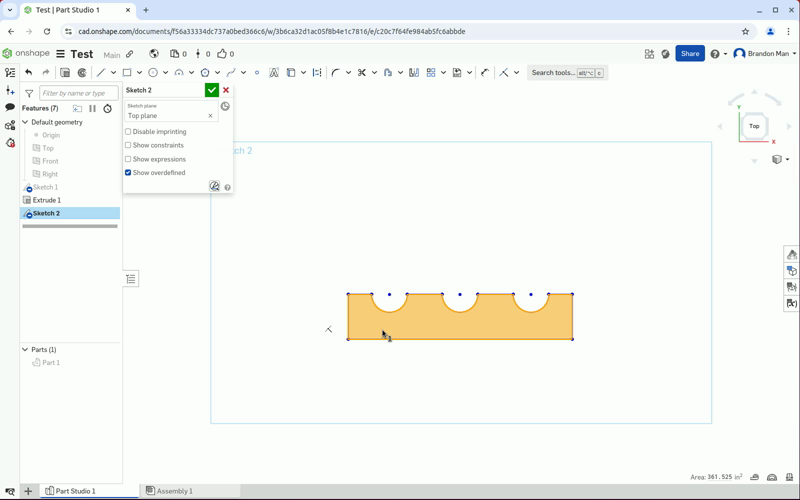
mouse_move(73, 352)
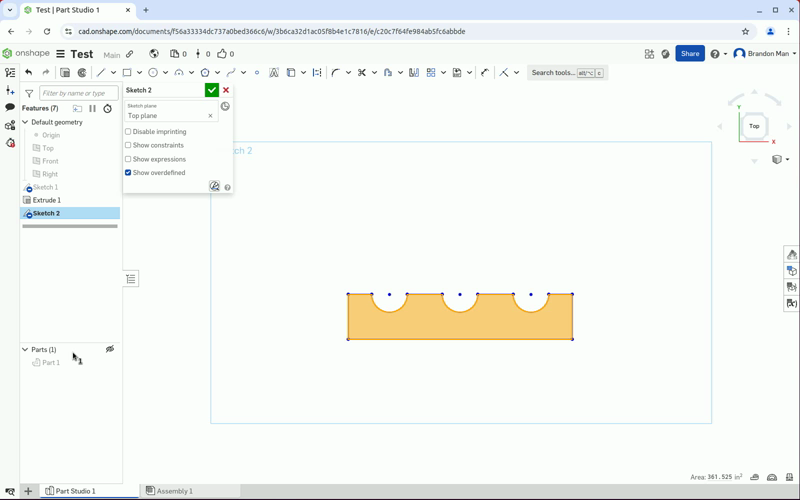
key(shift+y)
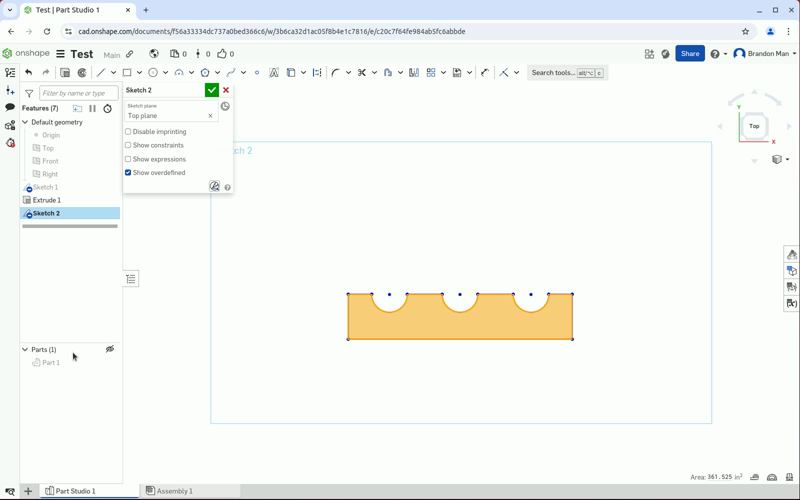
key(shift+e)
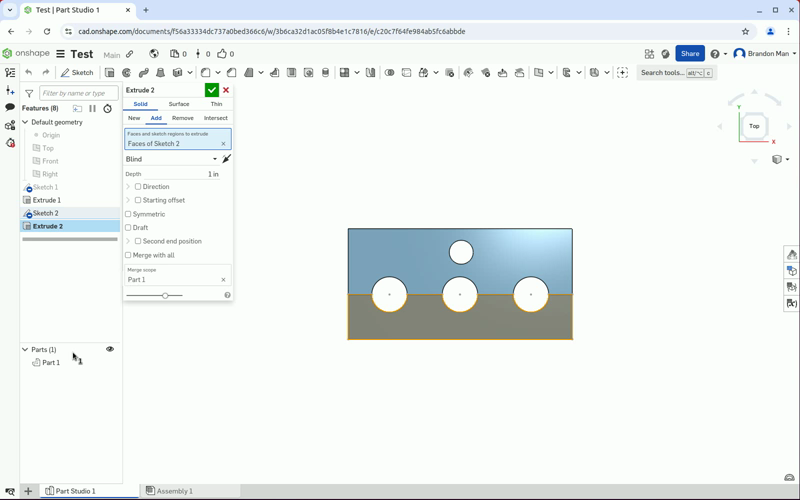
mouse_move(143, 106)
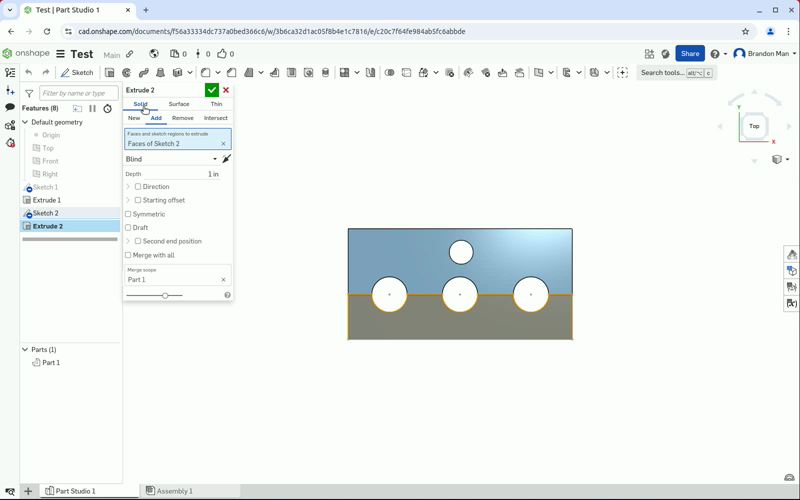
click(143, 106)
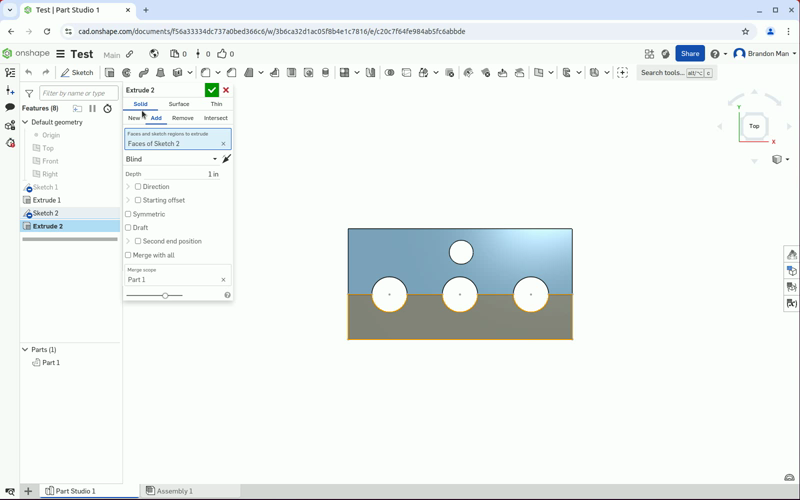
mouse_move(137, 120)
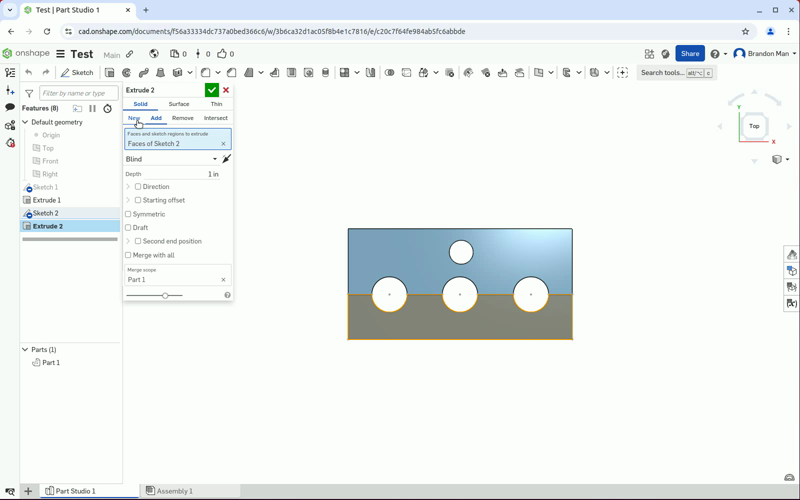
click(137, 120)
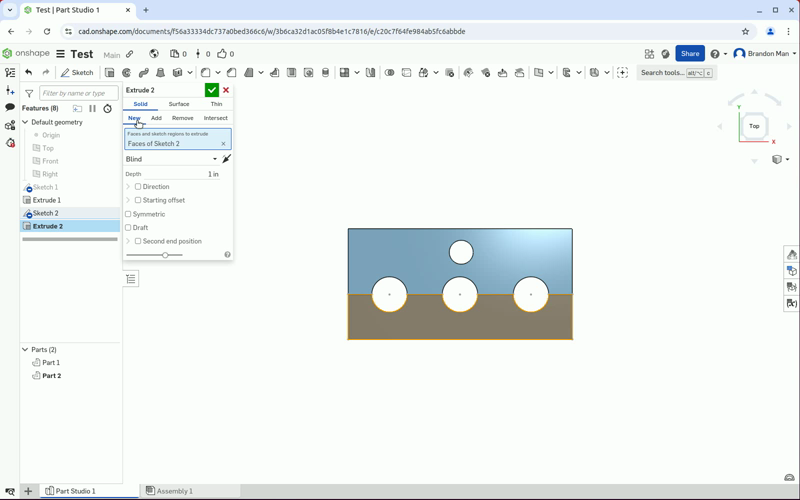
key(tab, 4)
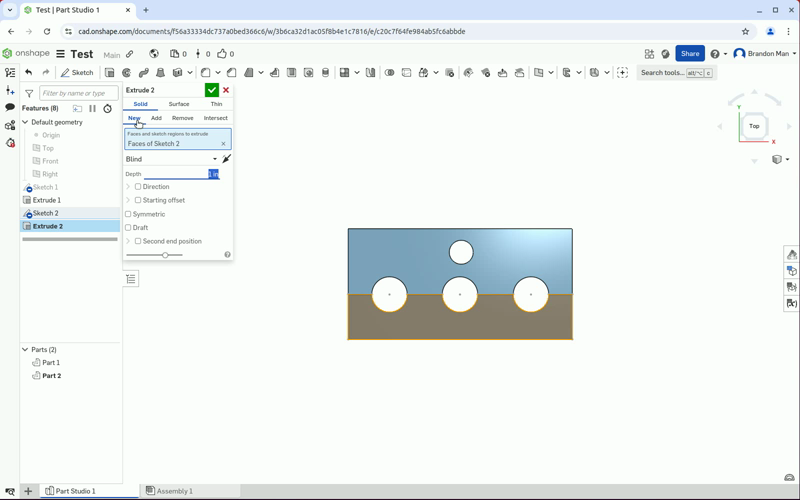
text(7.703)
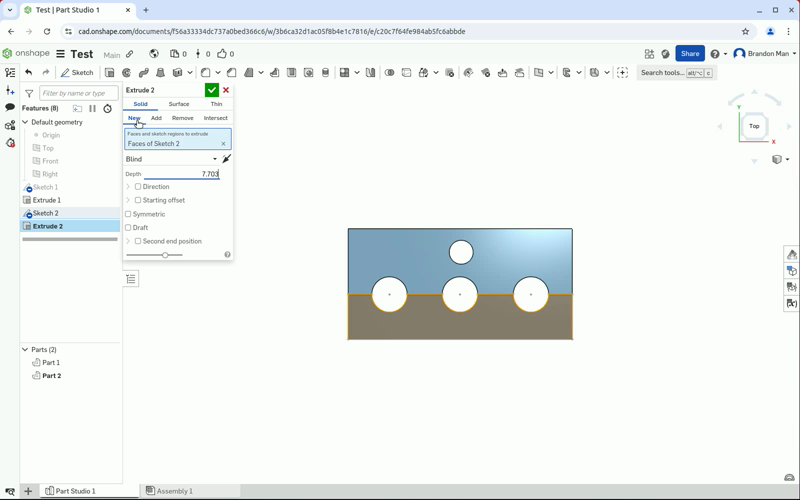
key(enter)
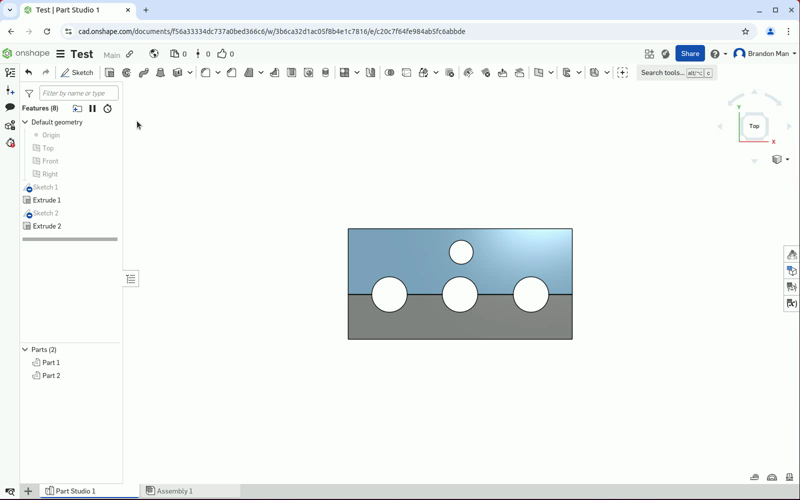
key(shift+h)
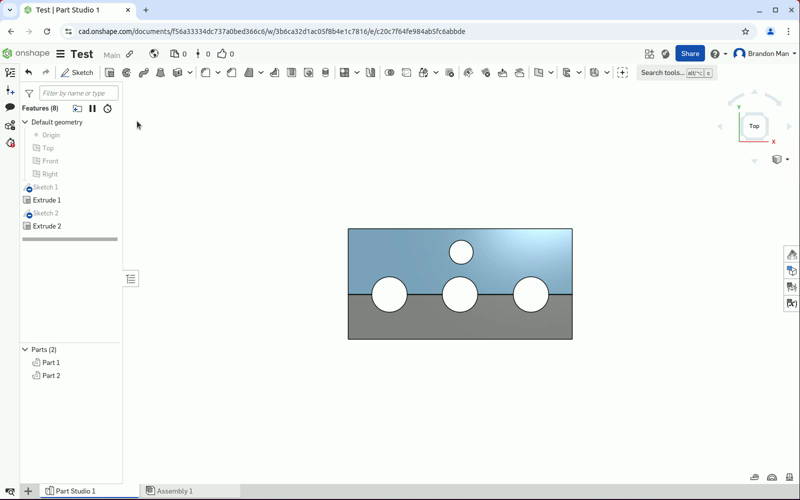
key(shift+h)
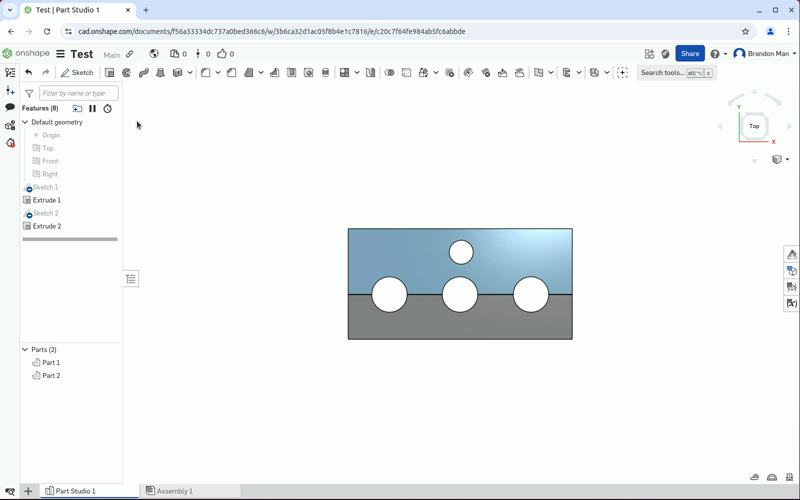
mouse_move(73, 189)
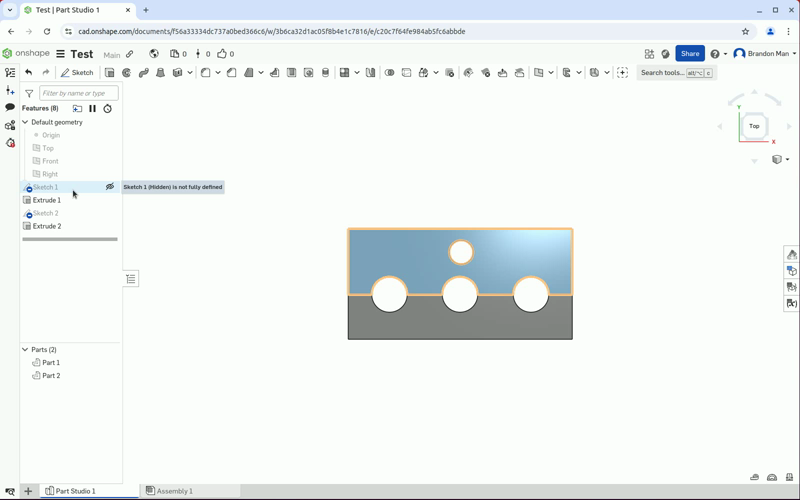
click(73, 189)
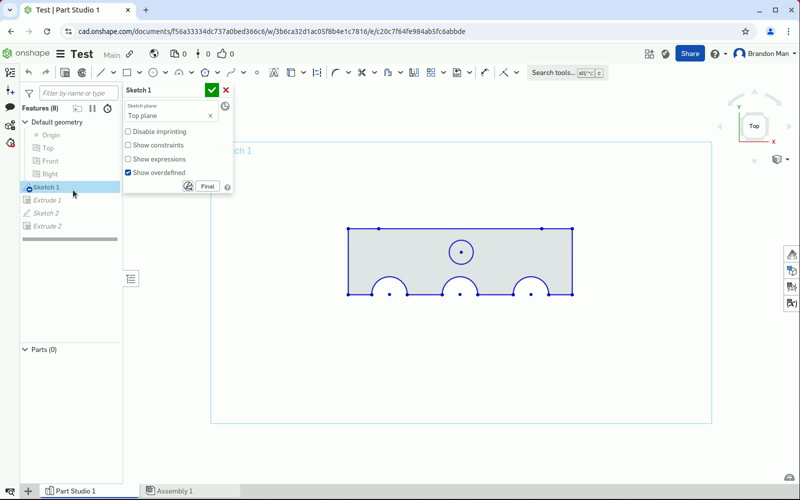
mouse_move(229, 92)
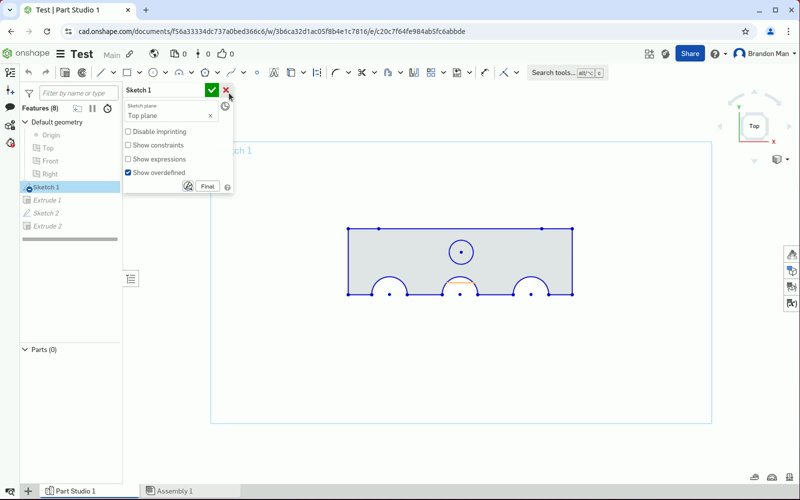
click(229, 92)
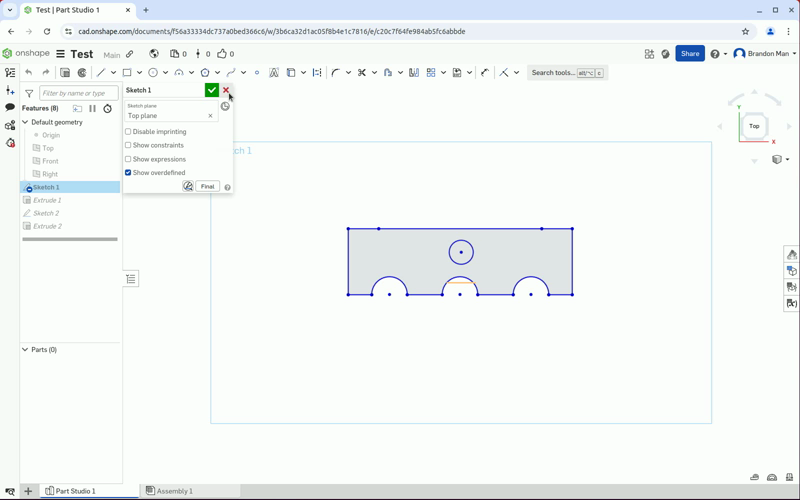
key(shift+s)
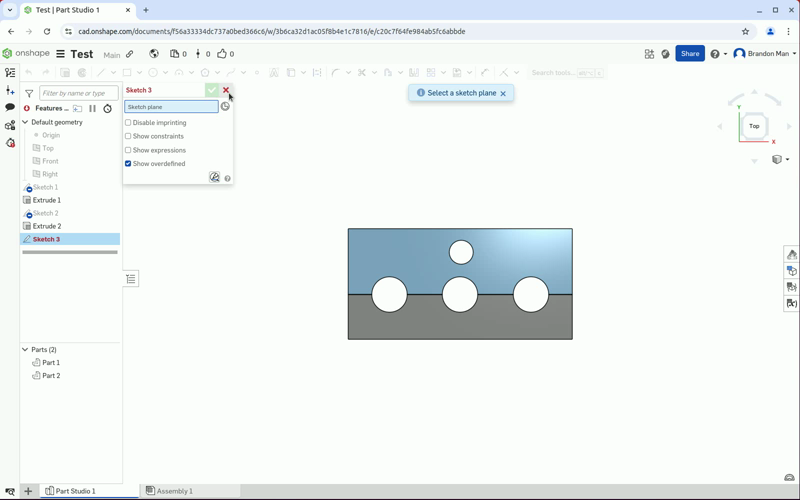
mouse_move(73, 150)
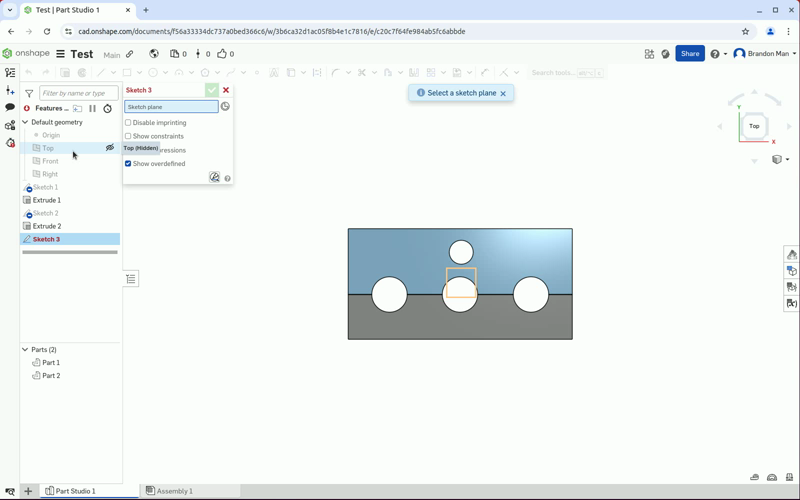
click(73, 150)
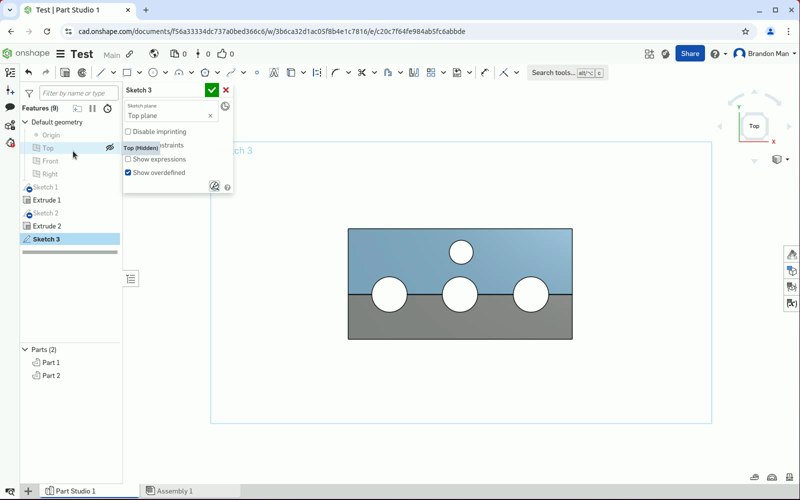
mouse_move(73, 352)
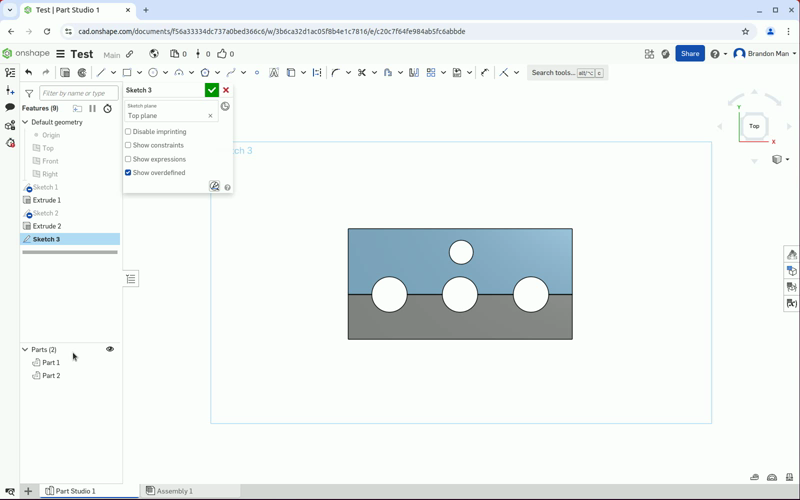
key(y)
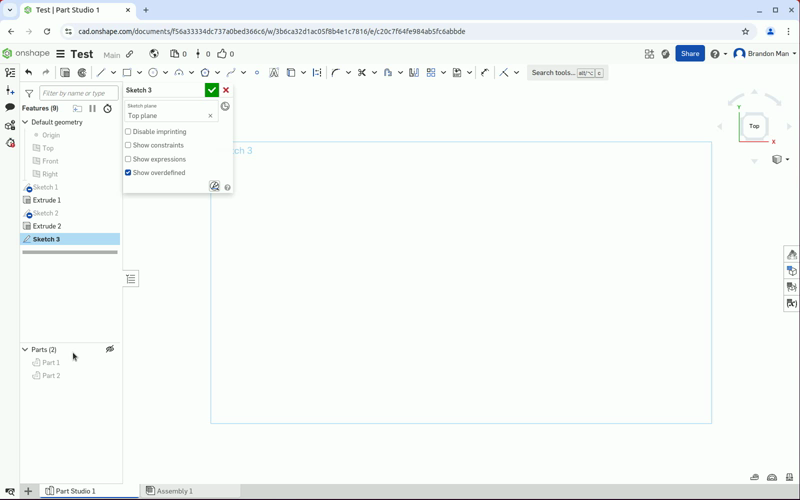
key(l)
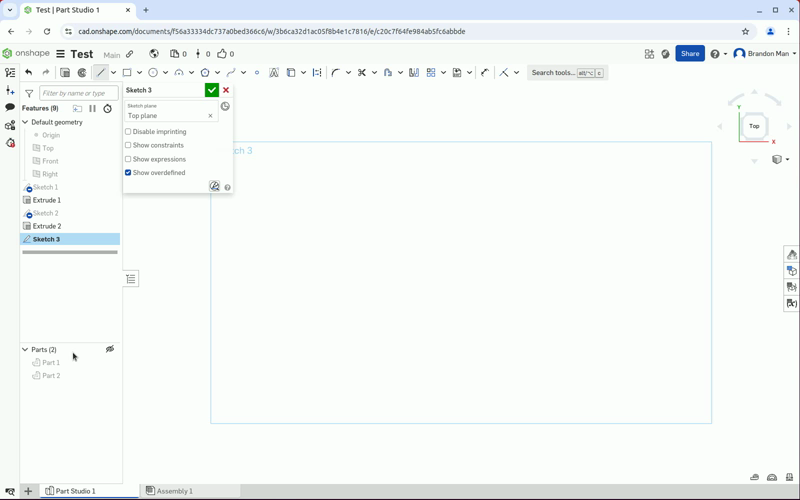
key_down(shift)
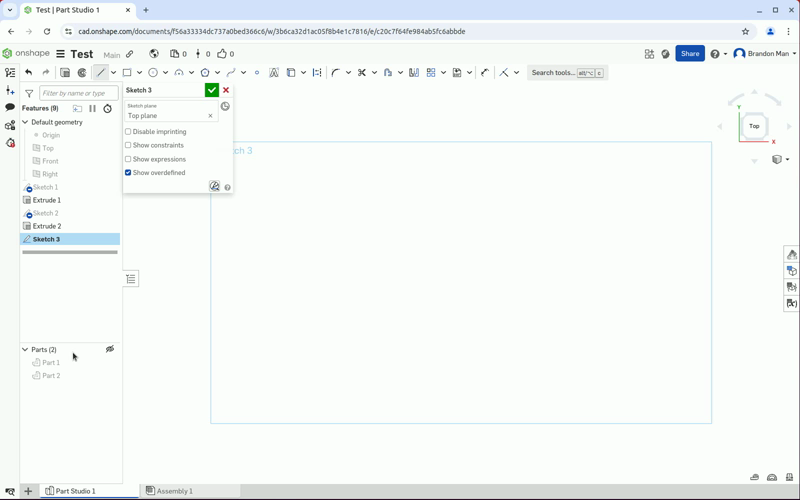
mouse_move(378, 226)
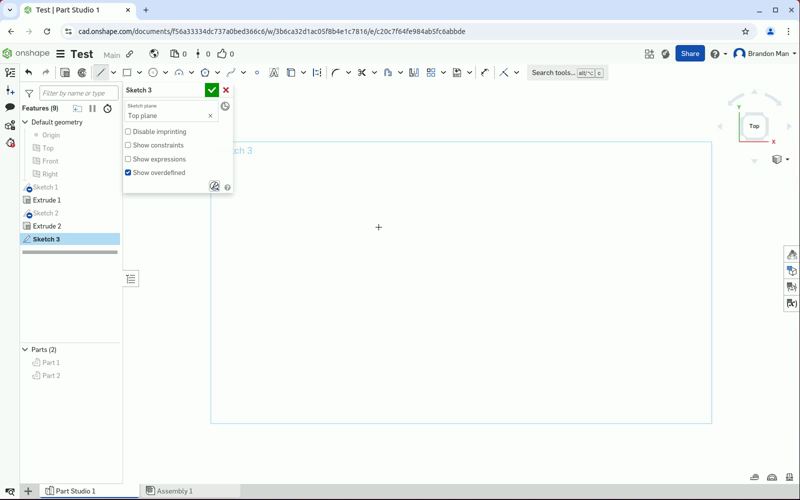
click(378, 226)
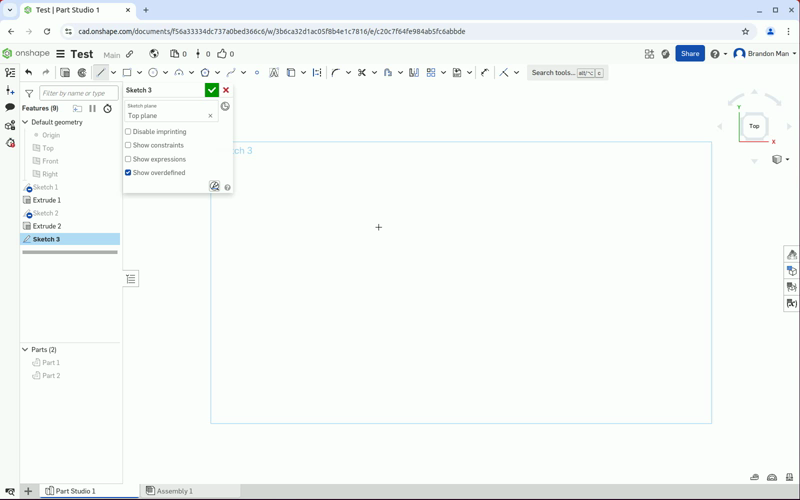
key_up(shift)
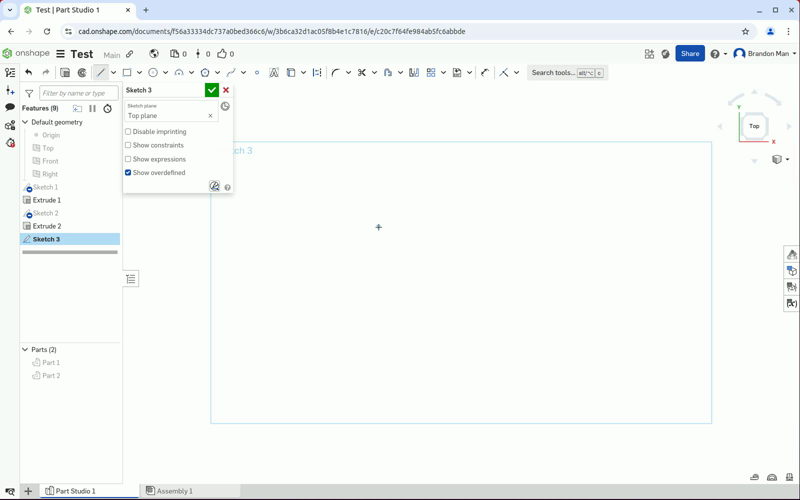
key_down(shift)
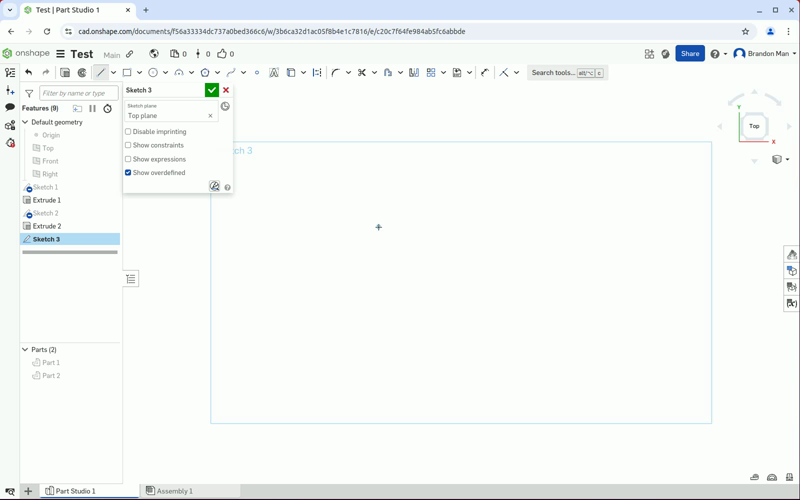
mouse_move(543, 226)
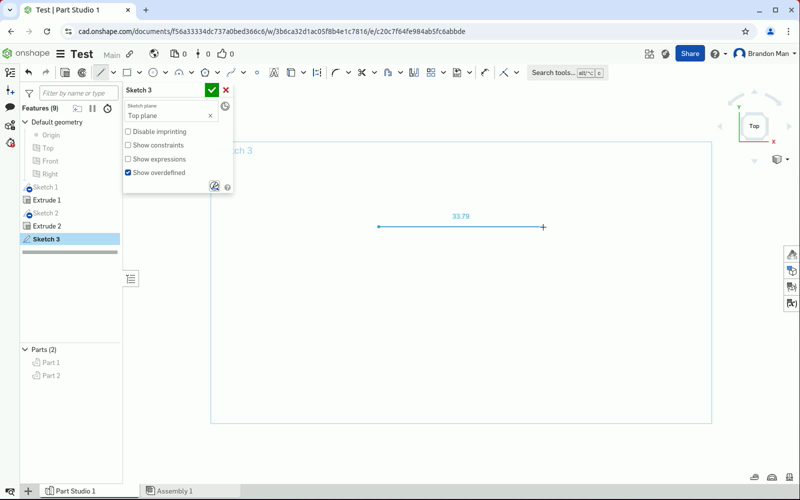
click(543, 226)
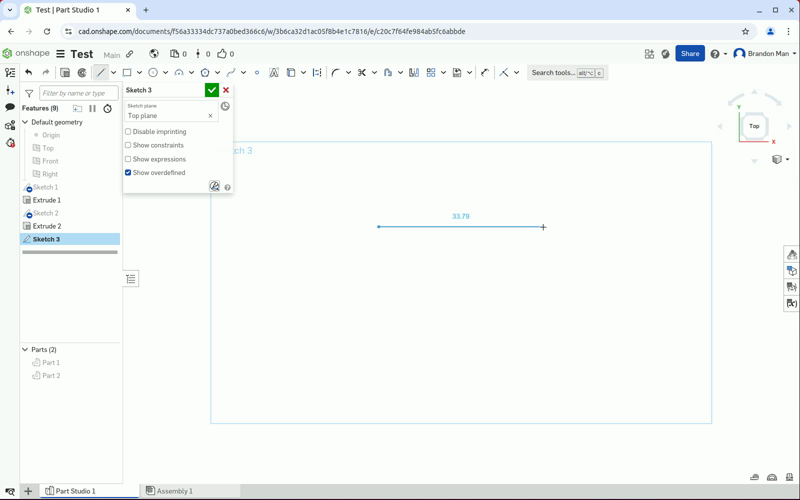
key_up(shift)
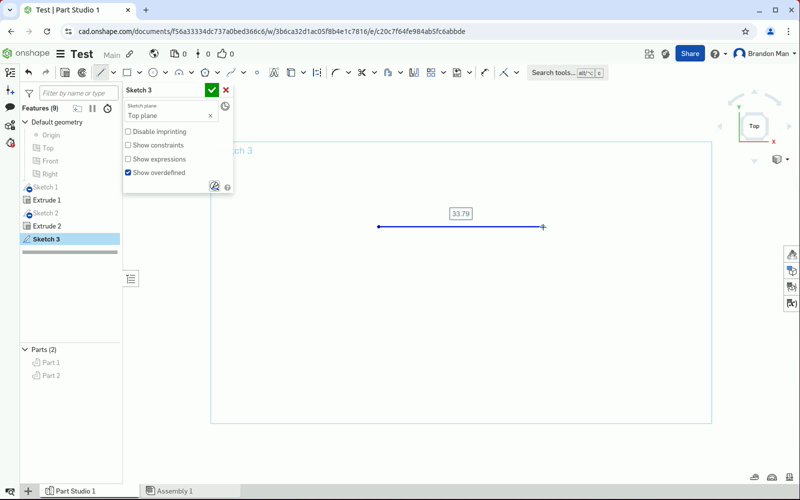
key_down(shift)
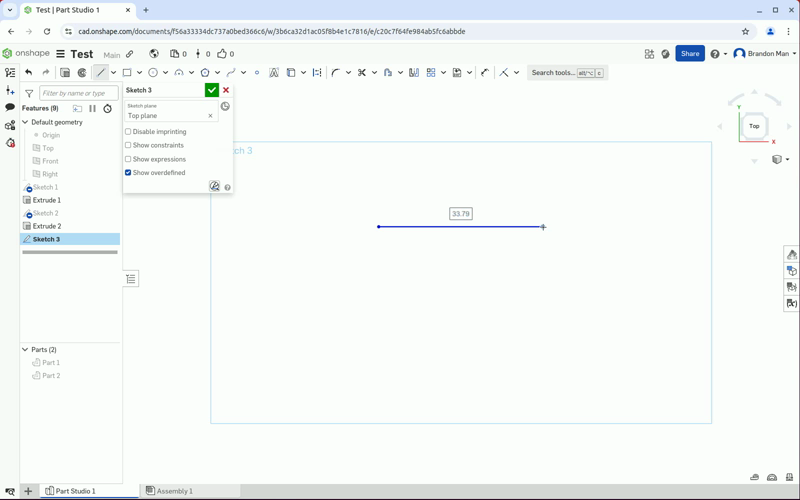
mouse_move(573, 226)
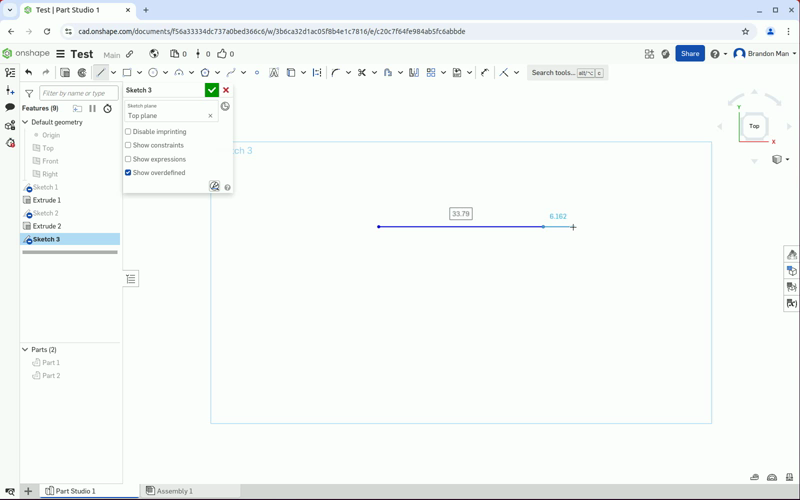
mouse_move(543, 197)
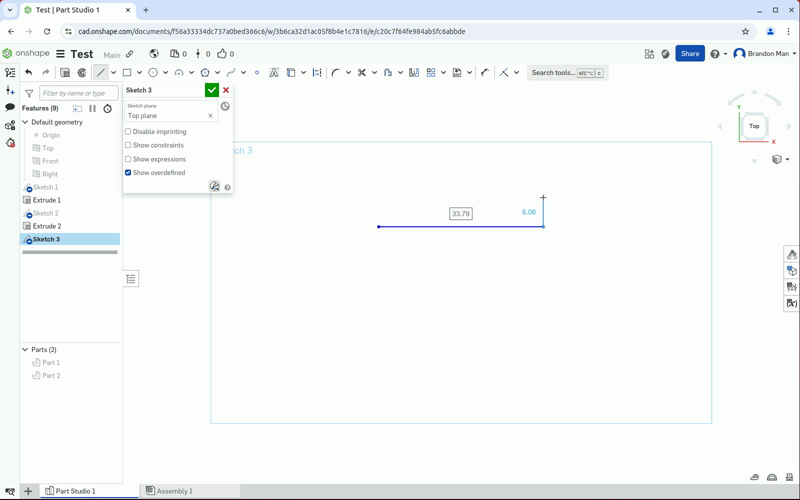
click(543, 197)
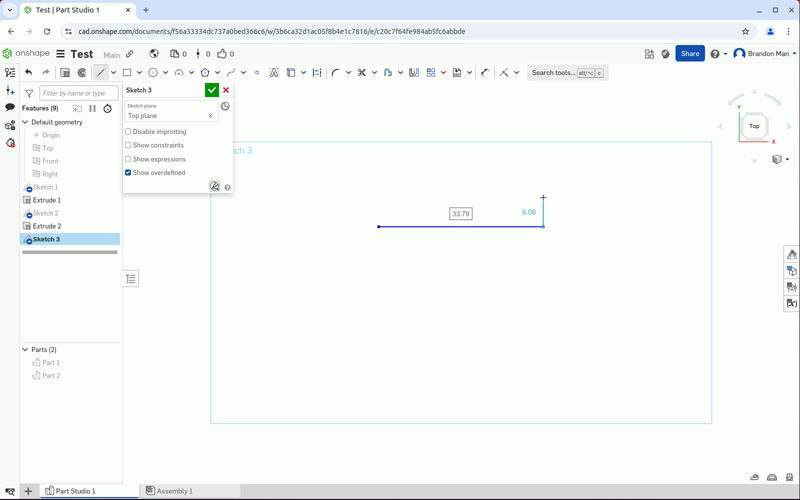
key_up(shift)
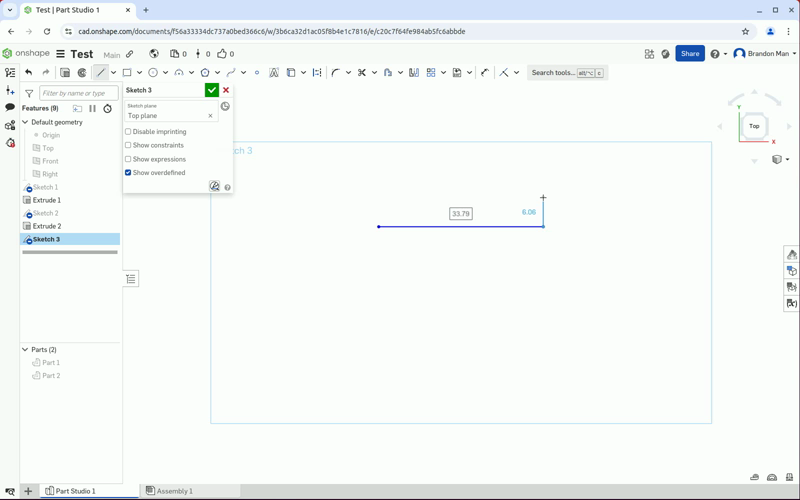
key_down(shift)
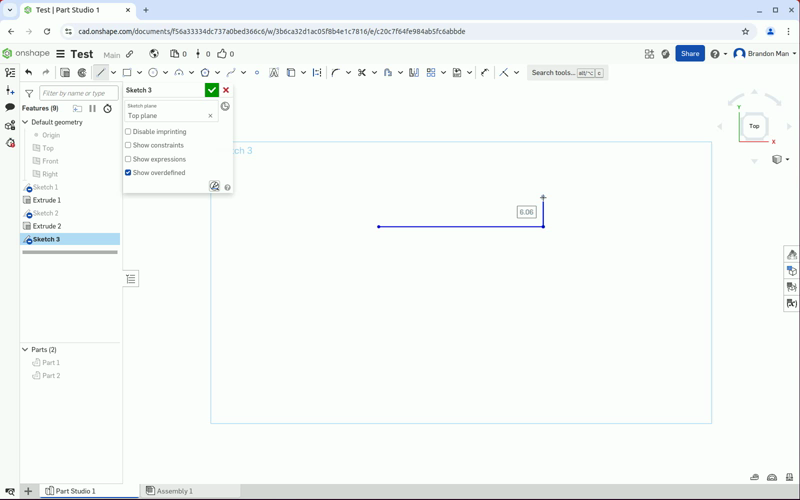
mouse_move(378, 197)
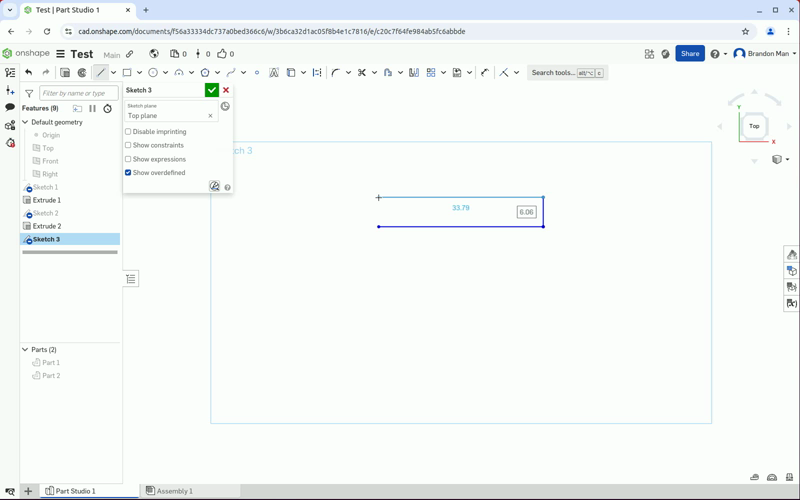
click(378, 197)
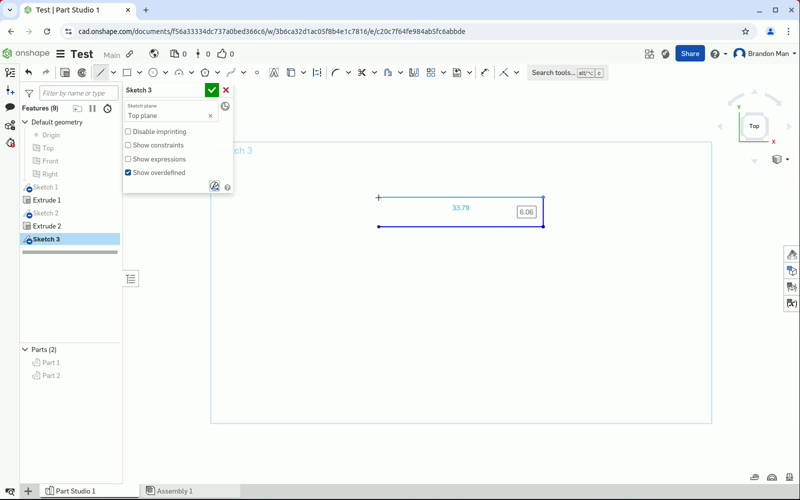
key_up(shift)
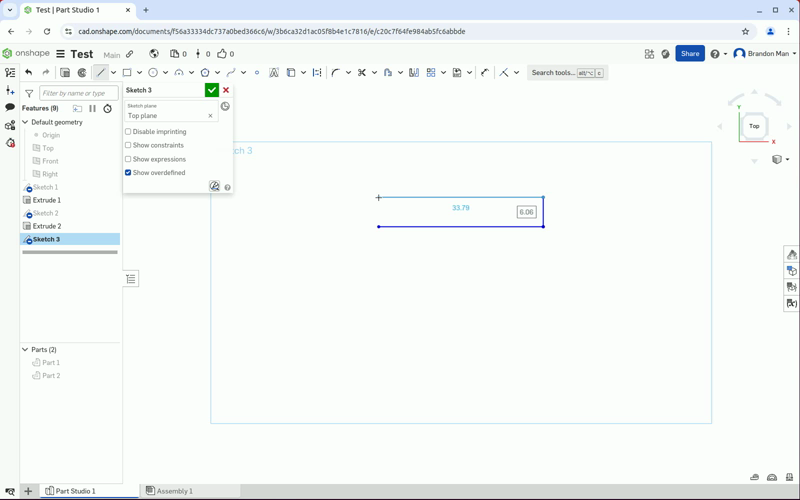
mouse_move(408, 197)
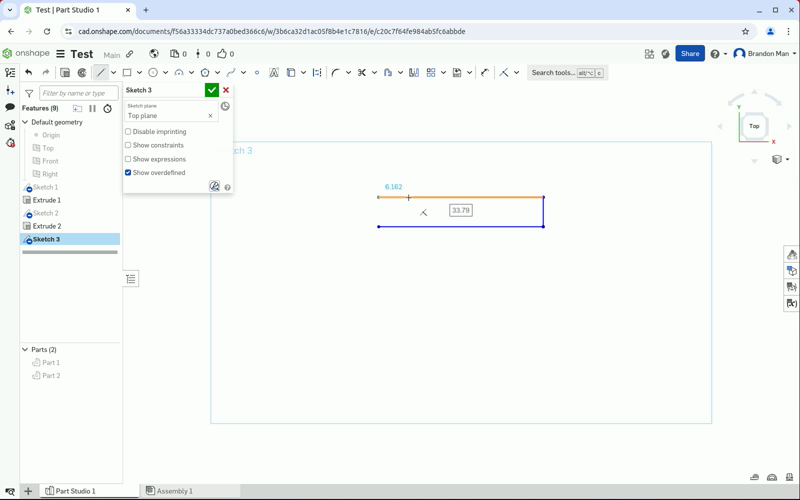
key_down(shift)
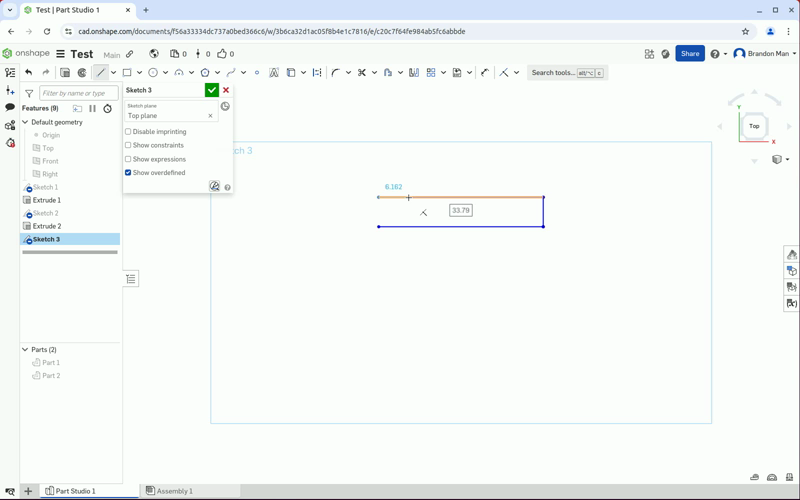
mouse_move(378, 226)
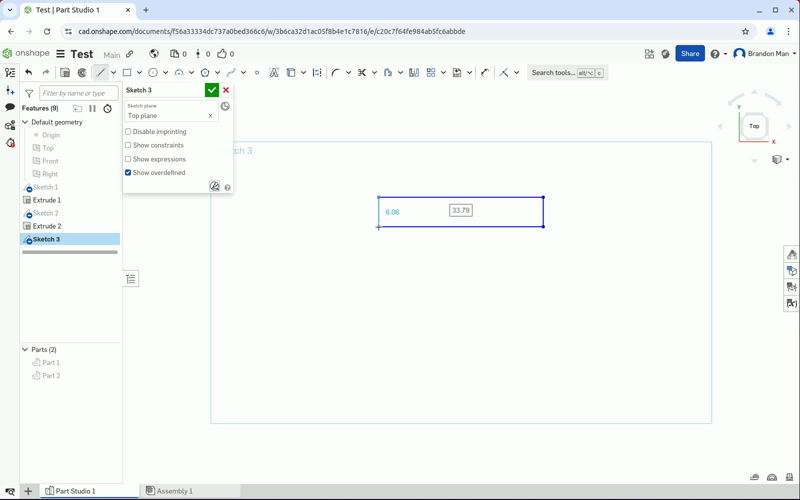
key_up(shift)
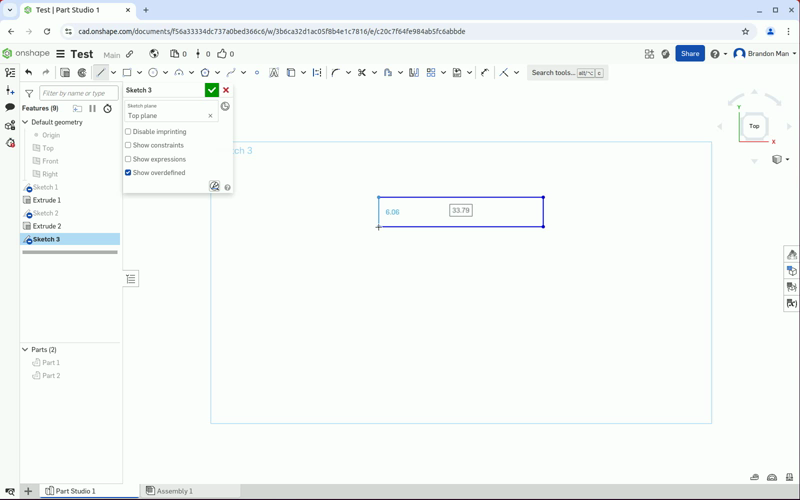
click(378, 226)
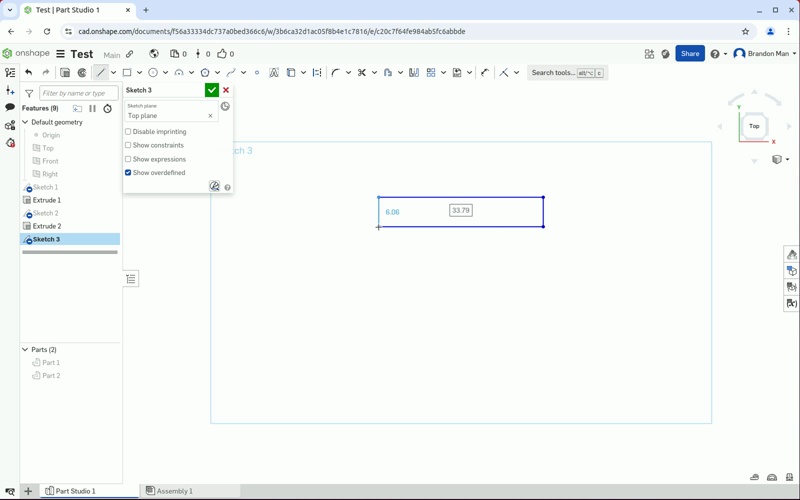
key(esc)
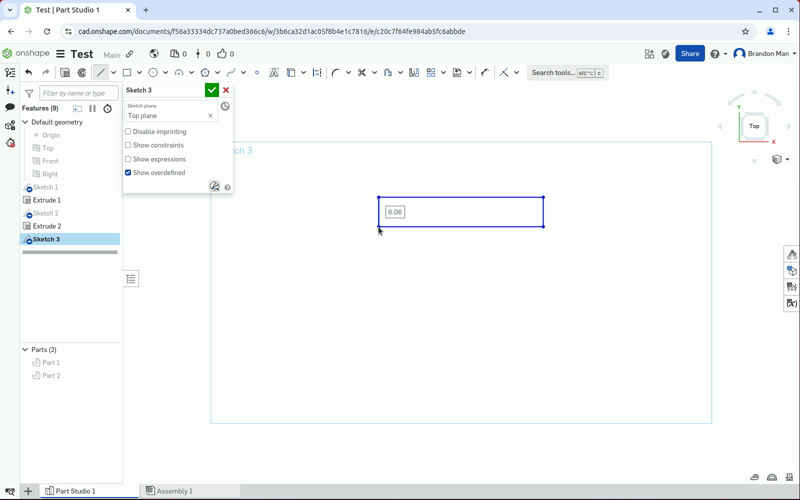
mouse_move(501, 221)
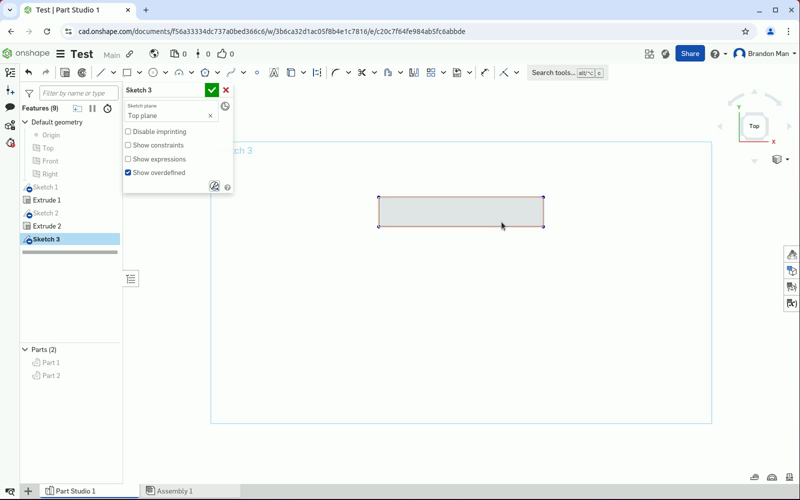
click(501, 221)
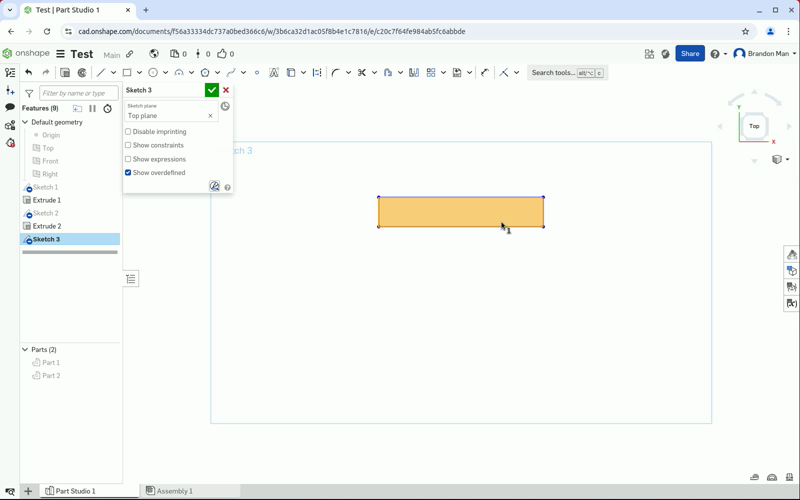
mouse_move(73, 352)
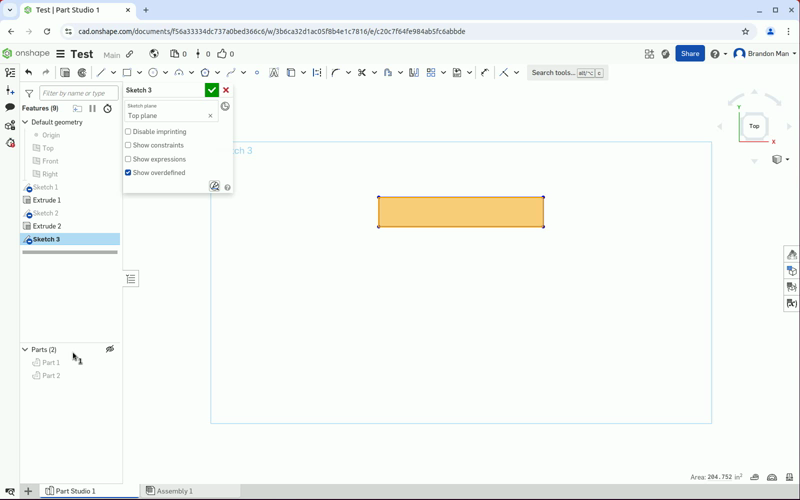
key(shift+y)
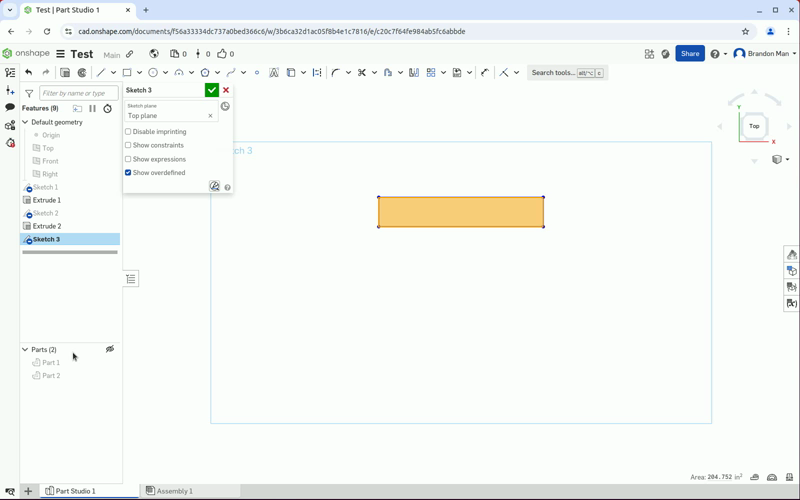
key(shift+e)
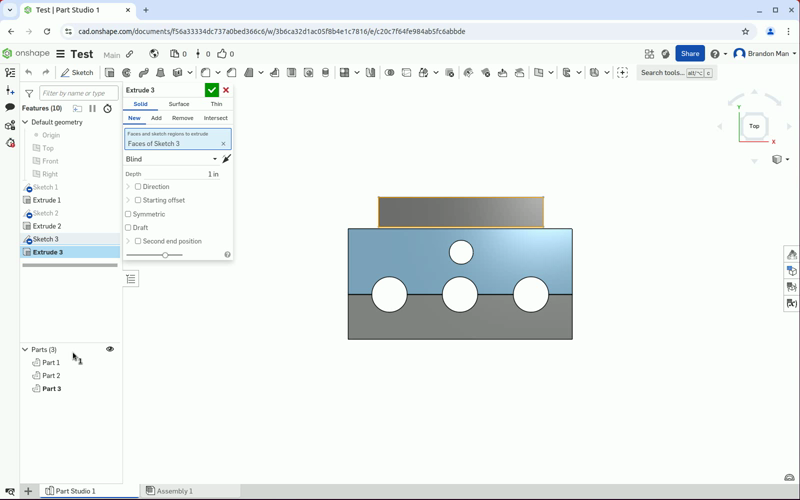
mouse_move(143, 106)
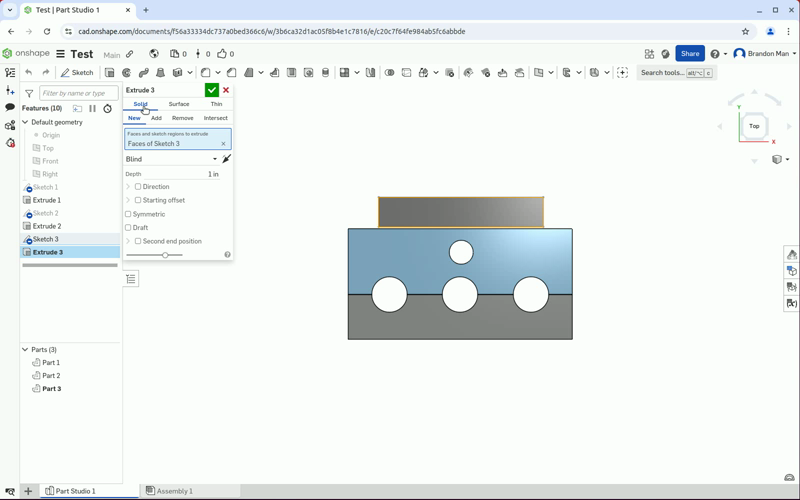
click(143, 106)
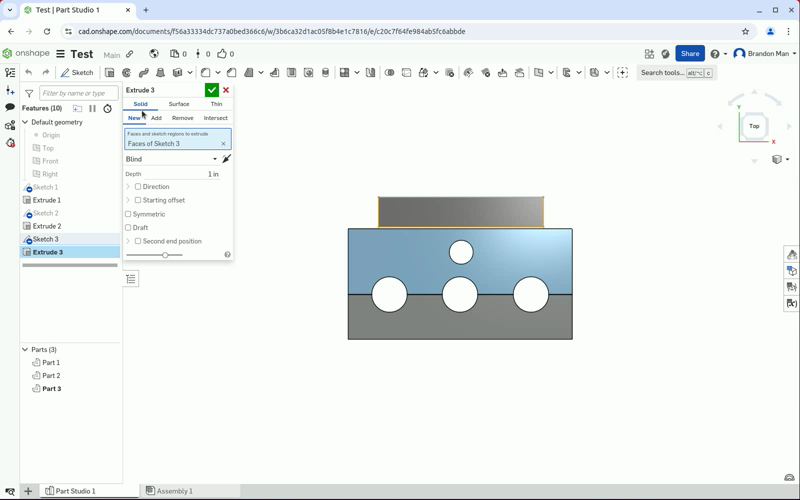
mouse_move(137, 120)
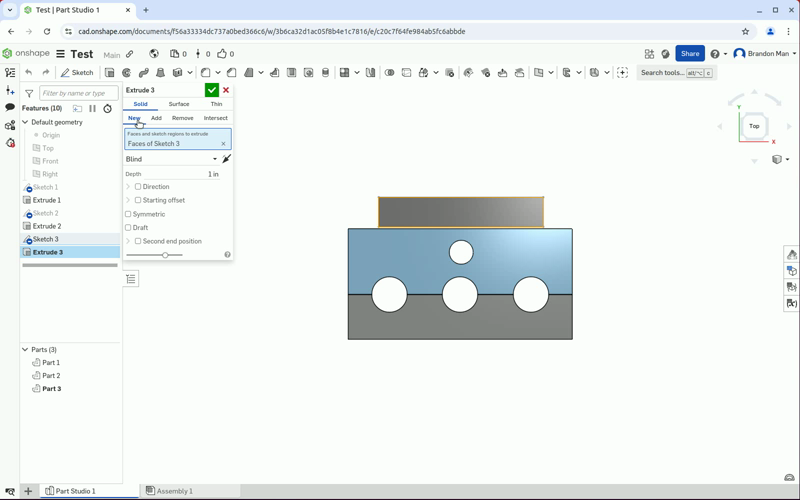
click(137, 120)
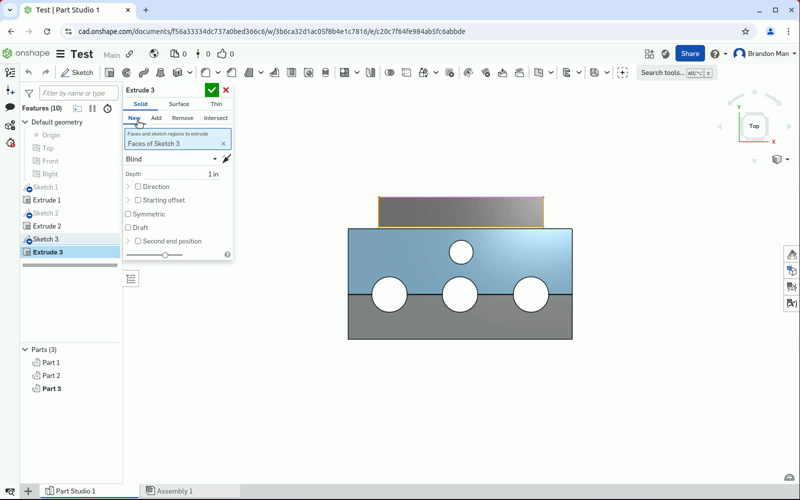
key(tab, 4)
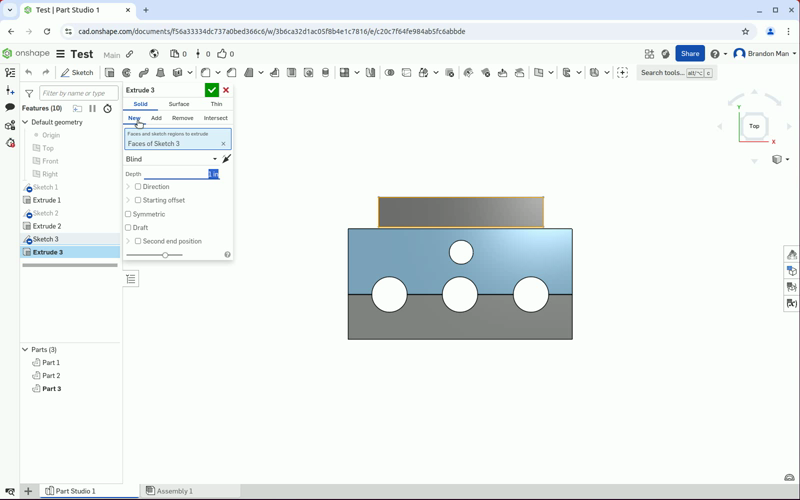
text(7.703)
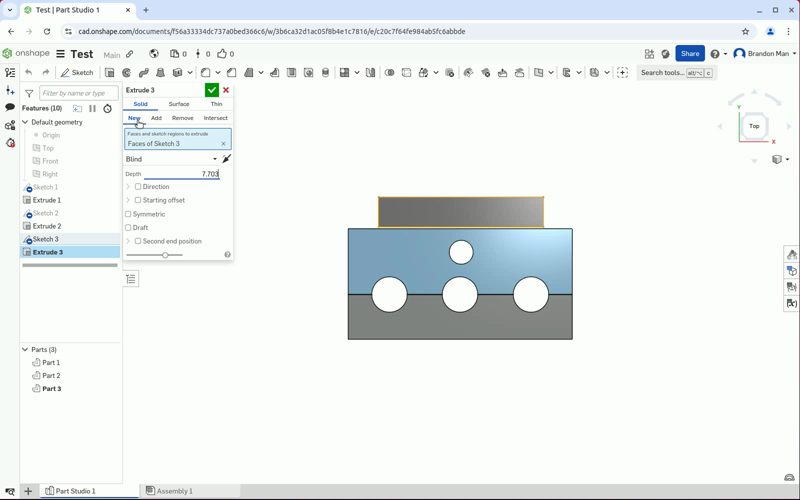
key(enter)
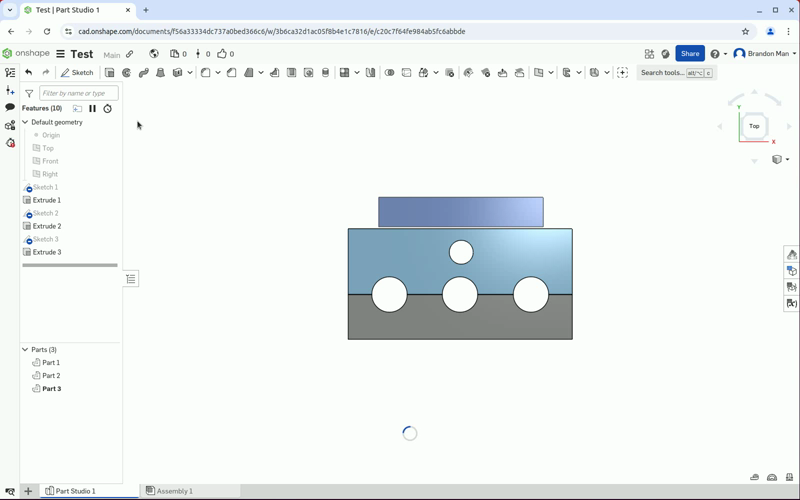
key(shift+h)
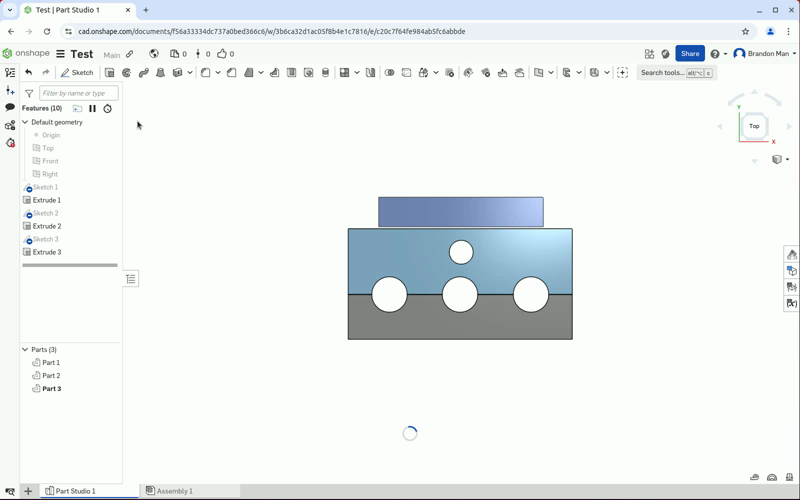
key(shift+h)
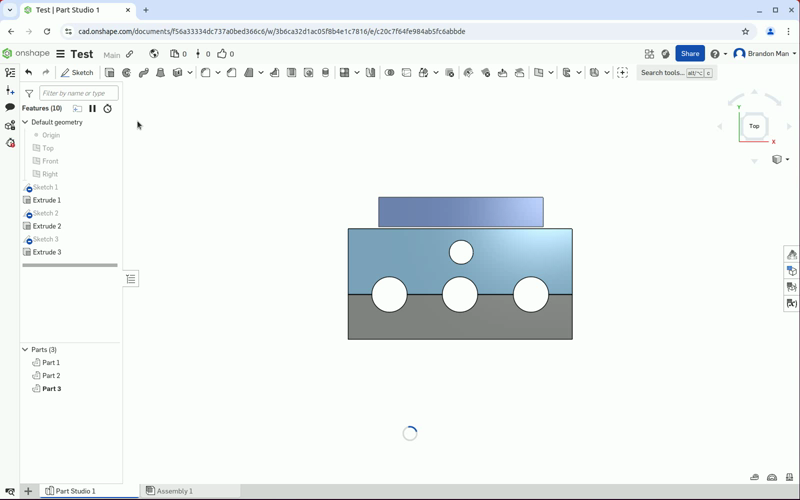
key(shift+7)
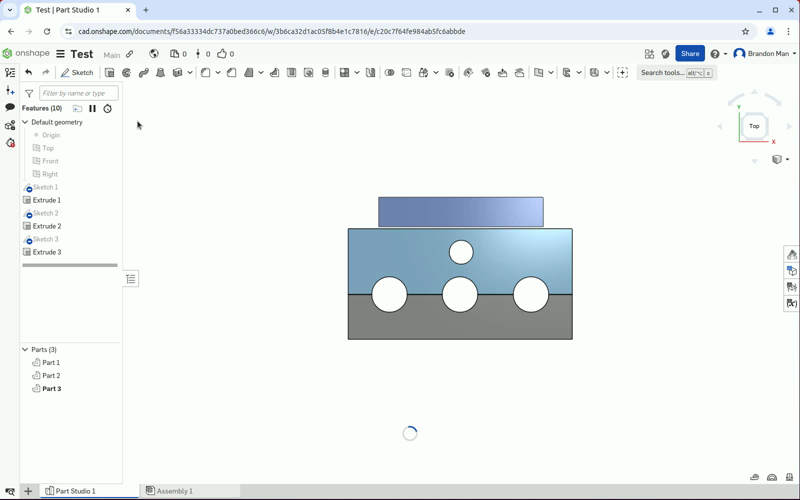
key(up, 3)
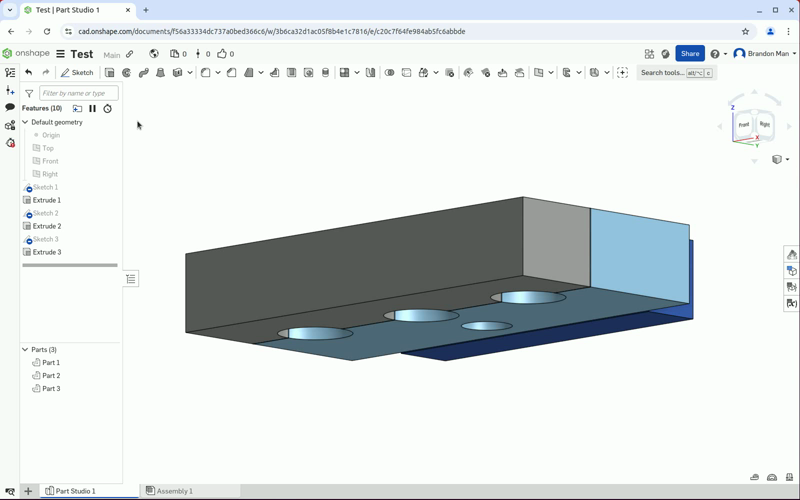
key(left, 3)
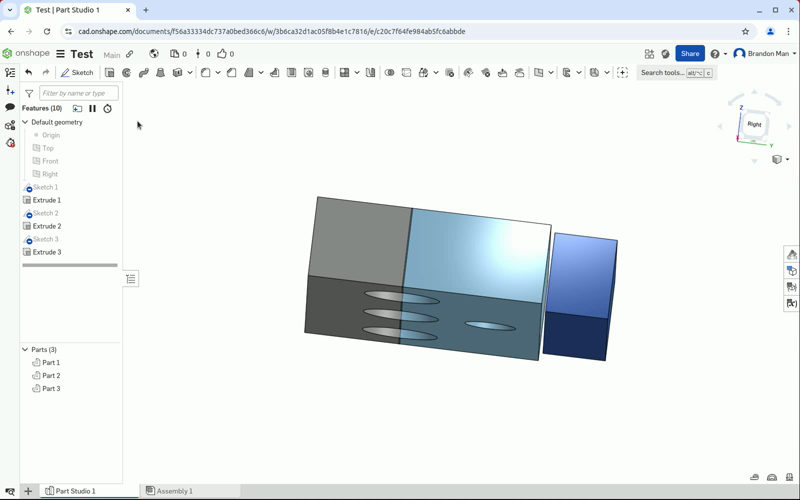
key(right, 3)
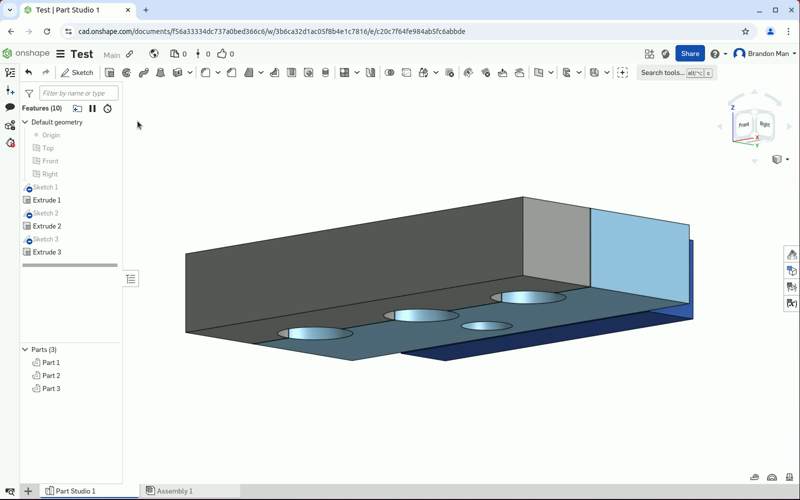
key(down, 3)
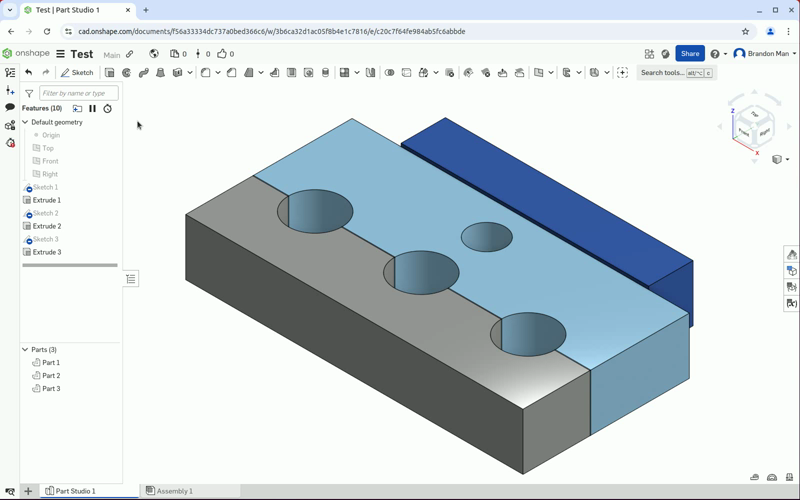
mouse_move(73, 189)
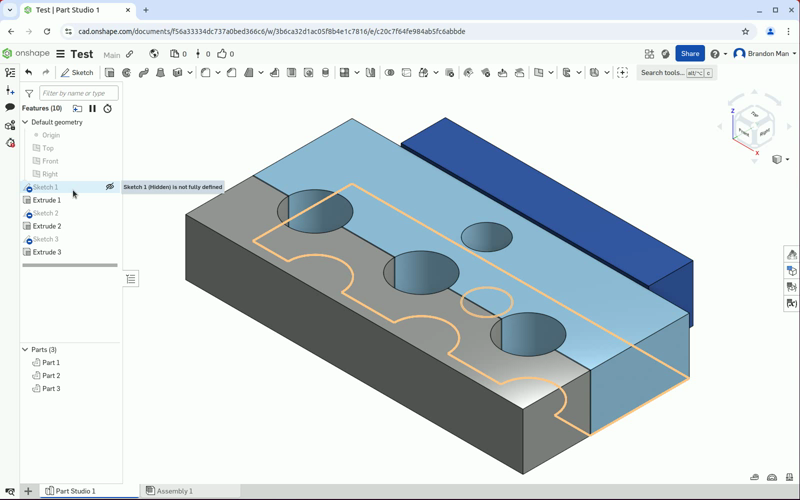
click(73, 189)